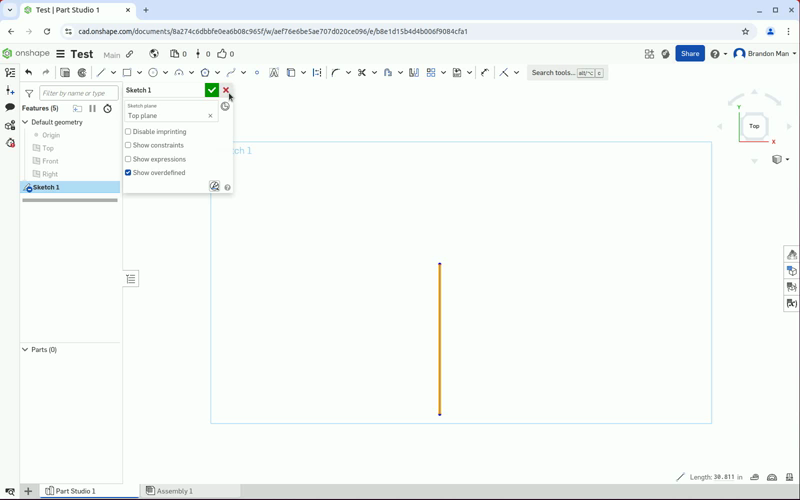
key(shift+h)
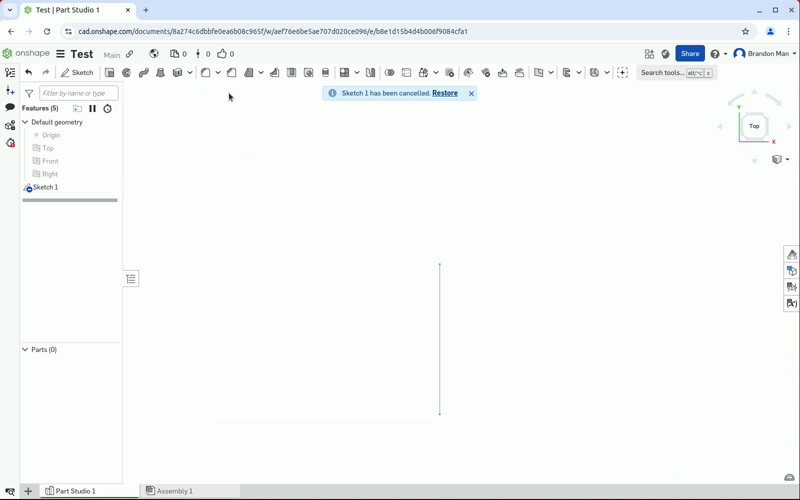
key(shift+s)
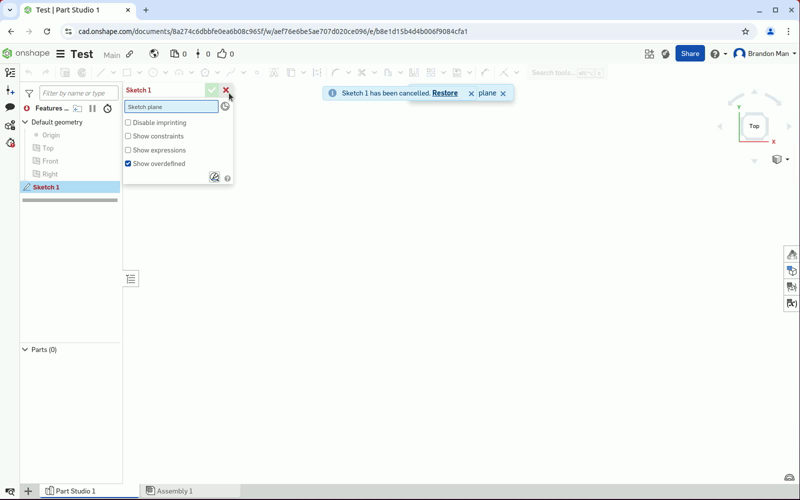
mouse_move(73, 150)
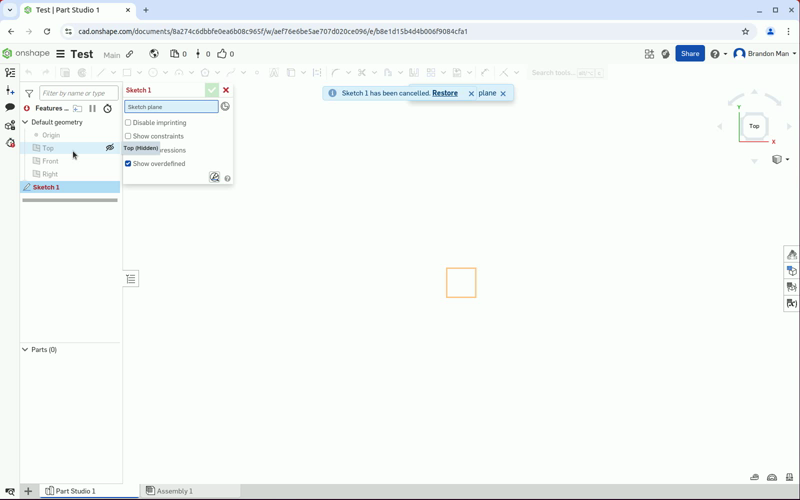
click(73, 150)
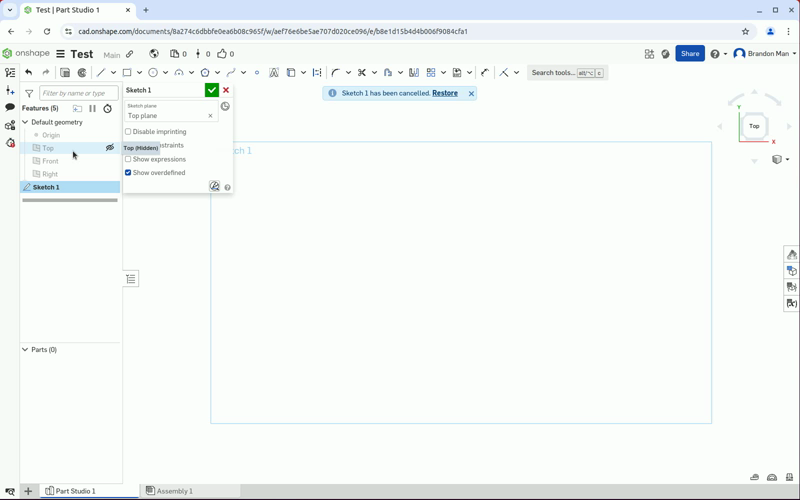
mouse_move(73, 352)
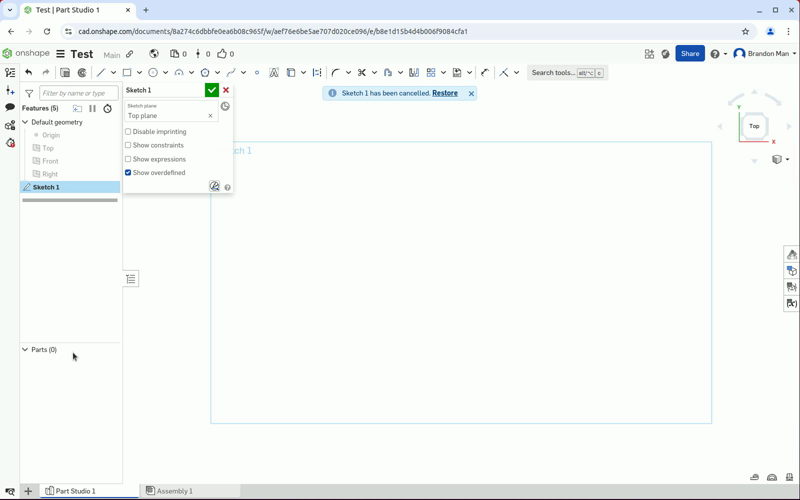
key(y)
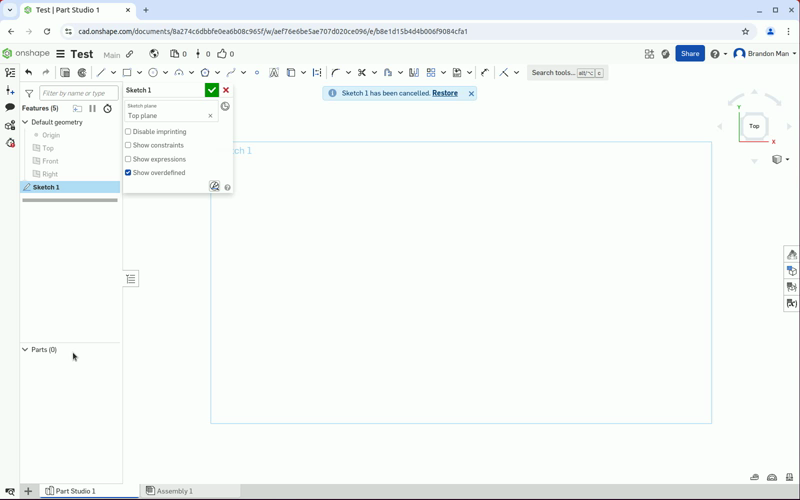
key(l)
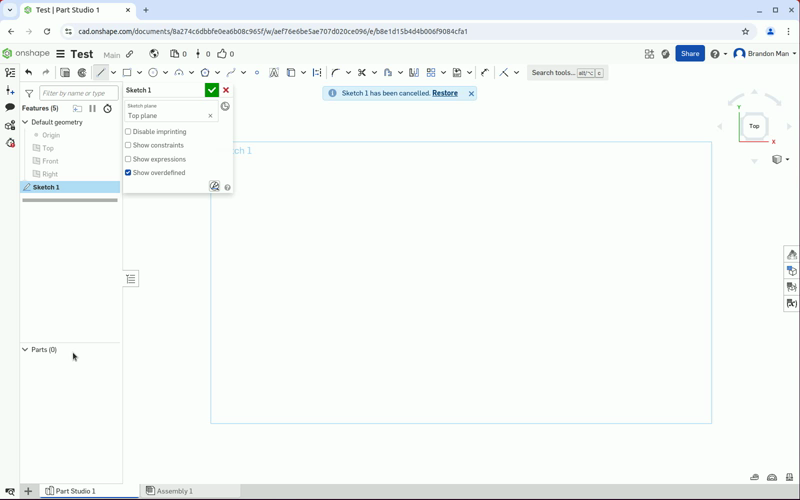
key_down(shift)
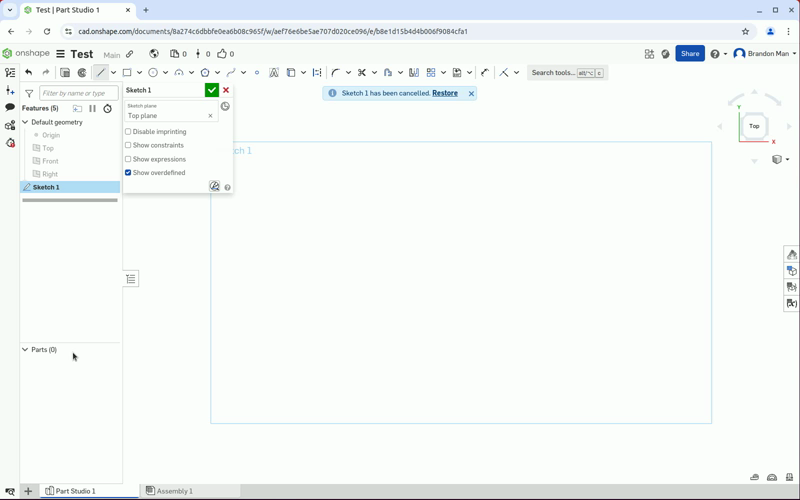
mouse_move(376, 339)
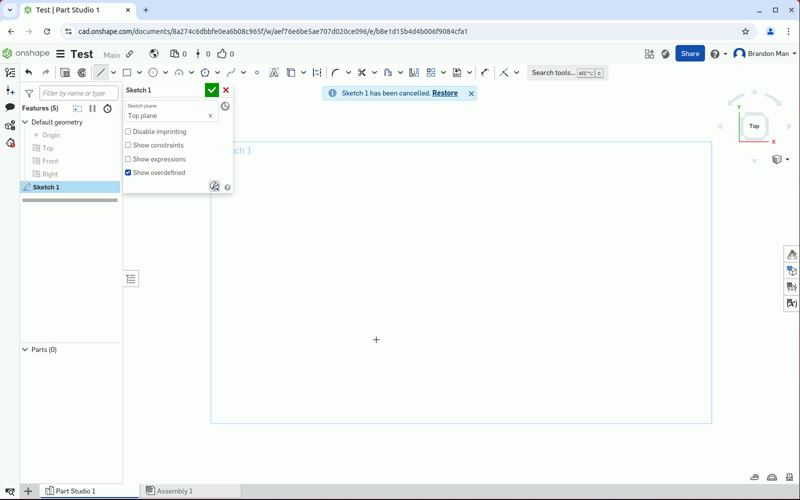
click(376, 339)
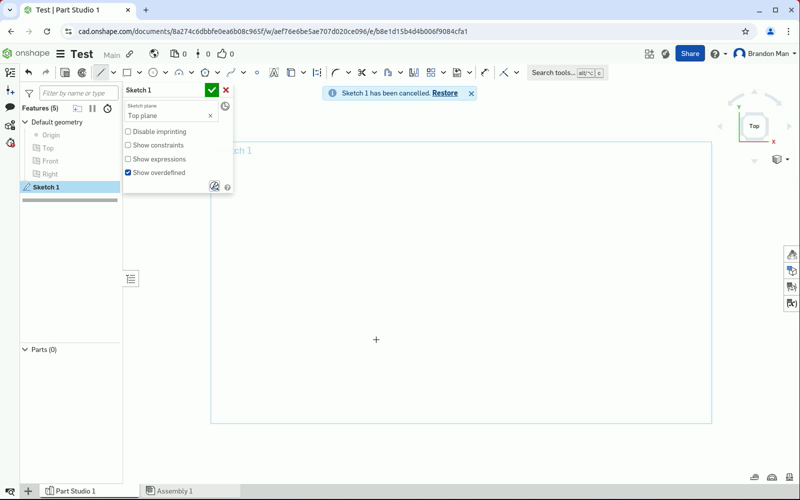
key_up(shift)
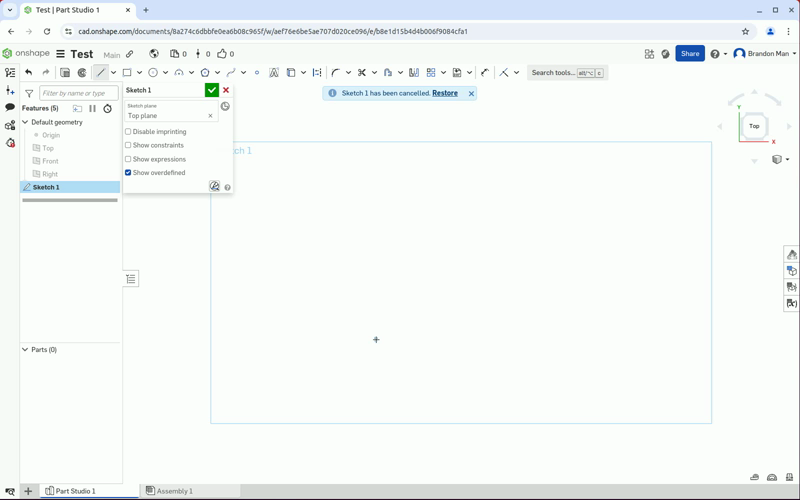
key_down(shift)
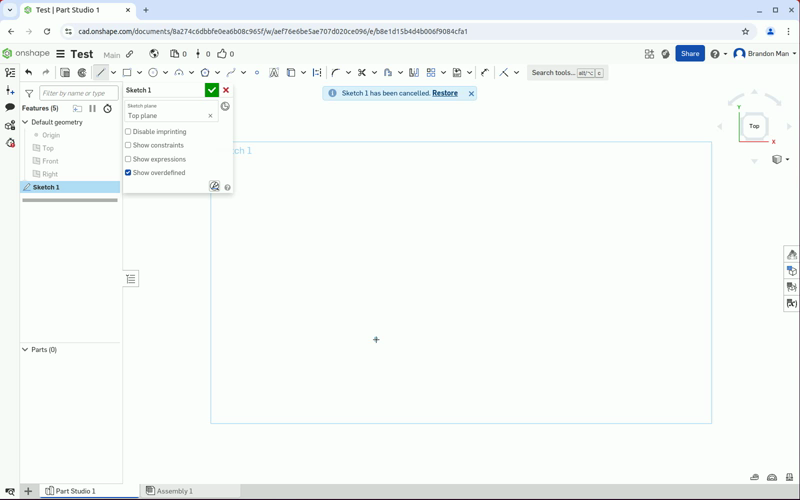
mouse_move(544, 339)
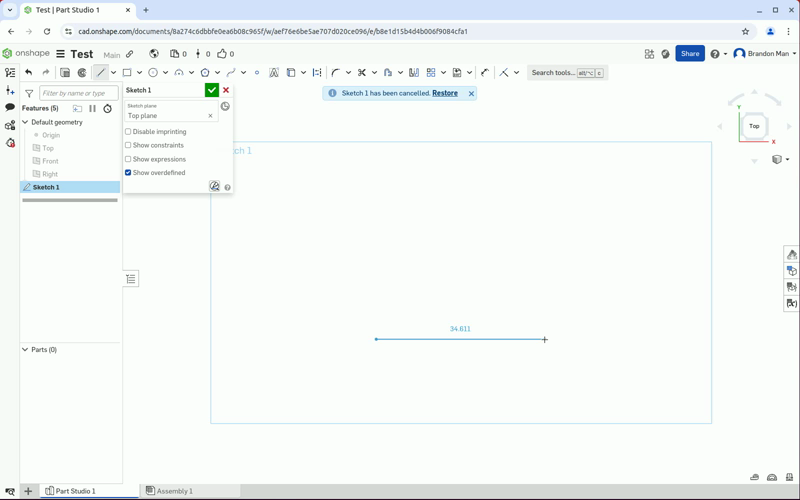
click(544, 339)
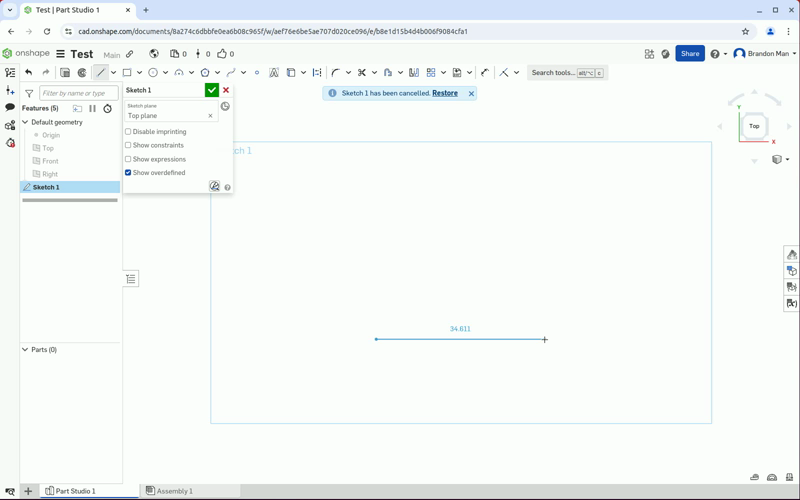
key_up(shift)
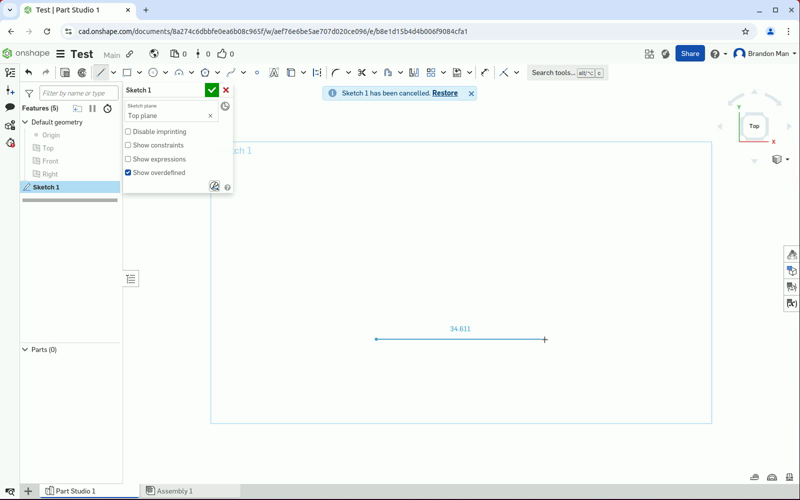
key_down(shift)
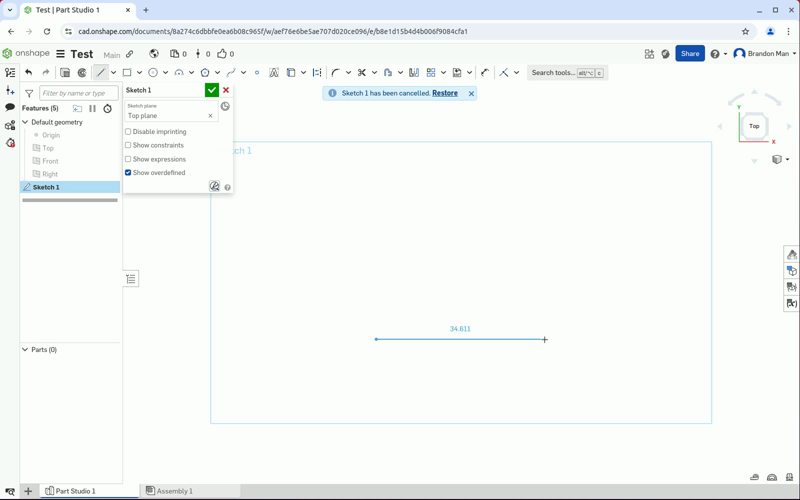
mouse_move(544, 227)
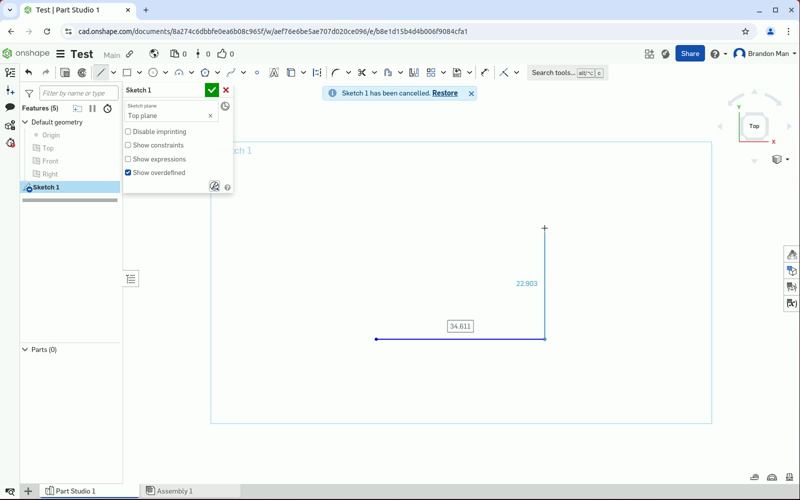
click(544, 227)
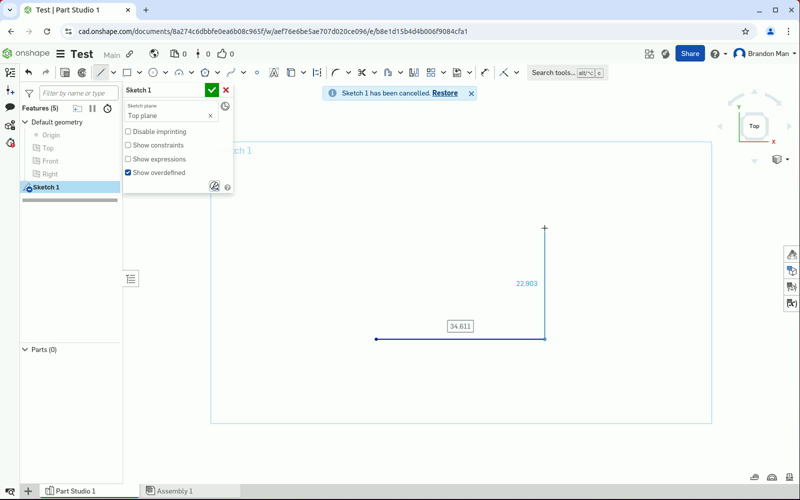
key_up(shift)
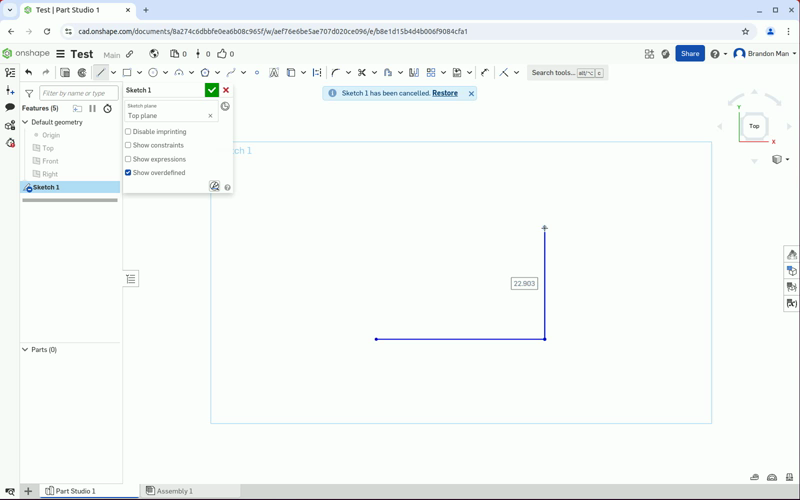
key_down(shift)
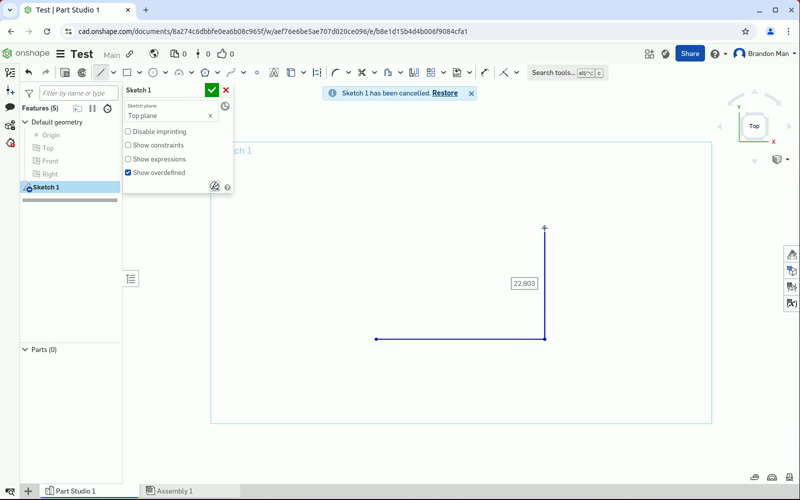
mouse_move(376, 227)
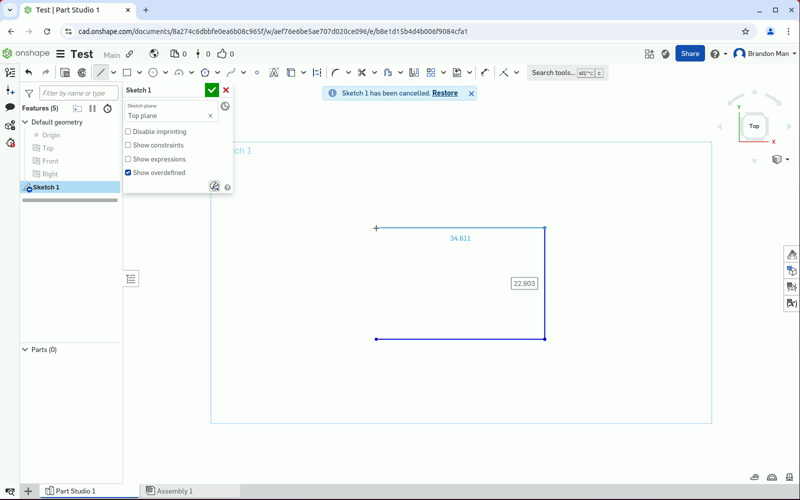
click(376, 227)
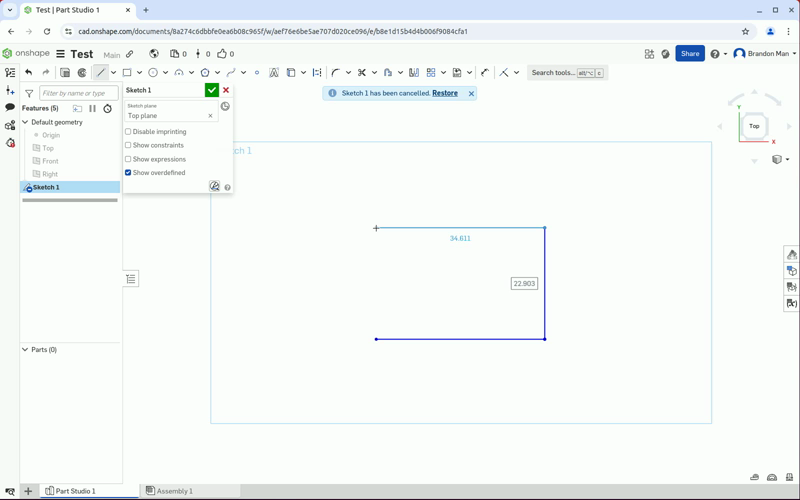
key_up(shift)
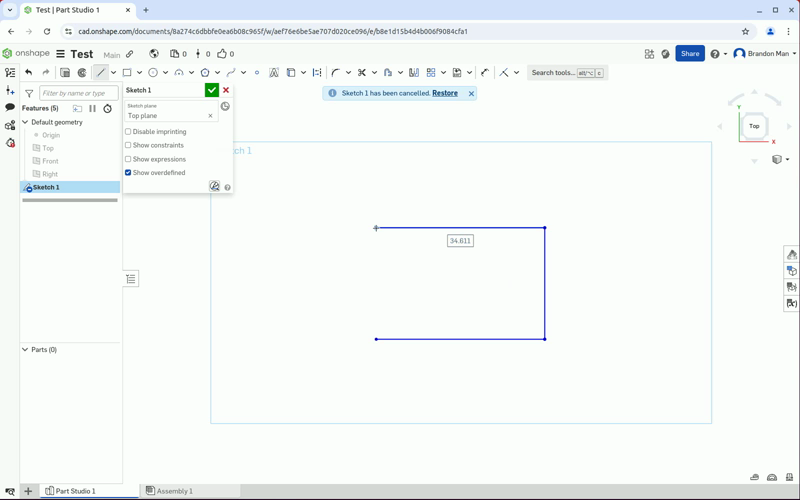
key_down(shift)
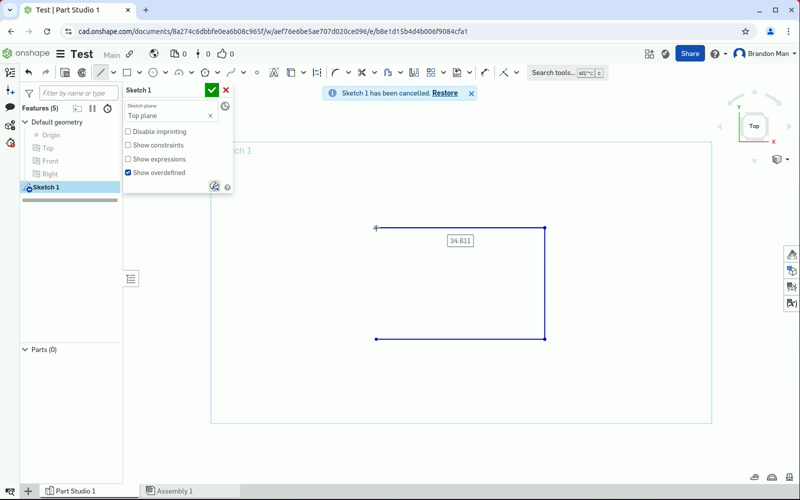
mouse_move(376, 339)
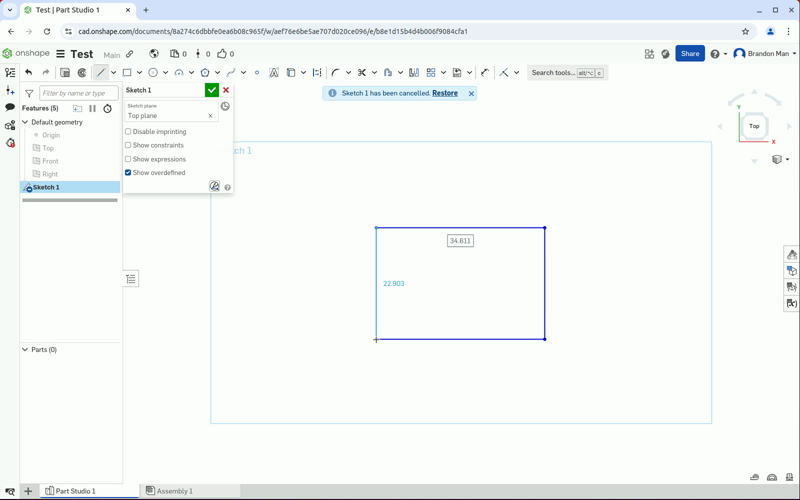
key_up(shift)
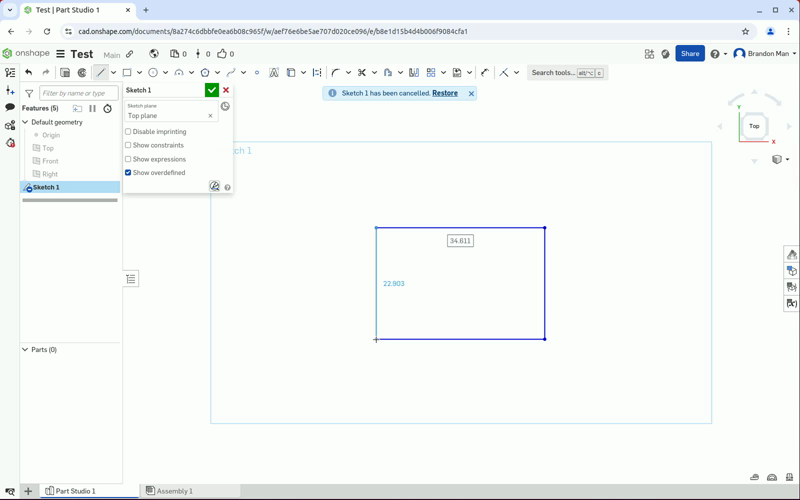
click(376, 339)
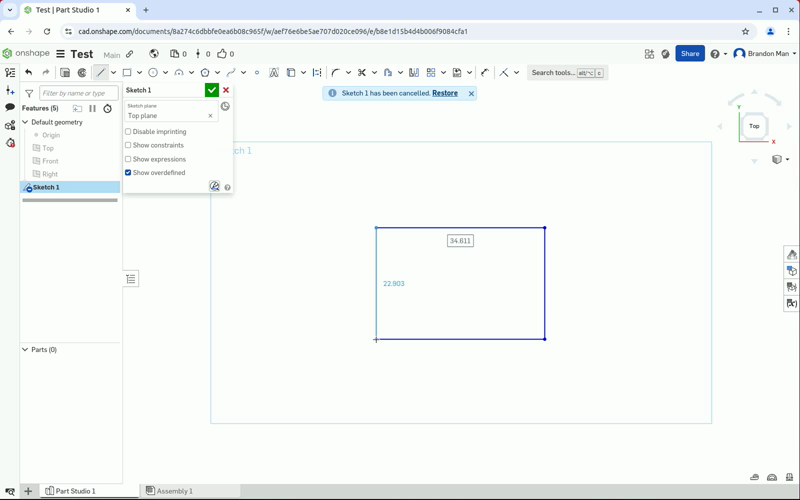
key(esc)
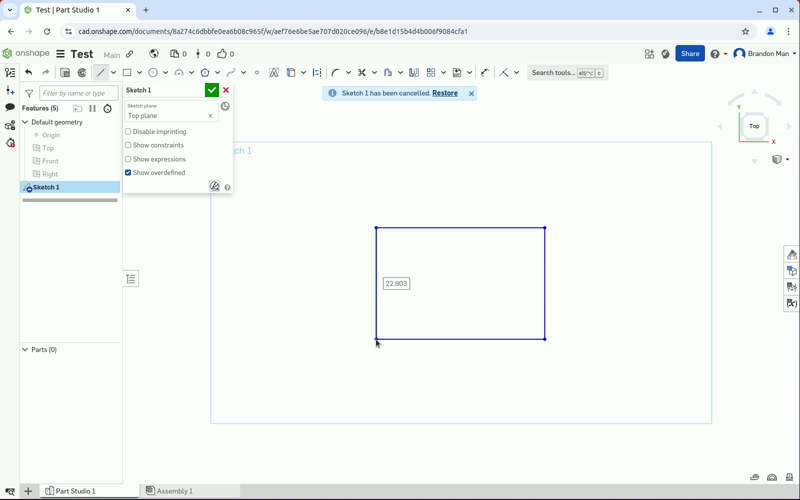
key(c)
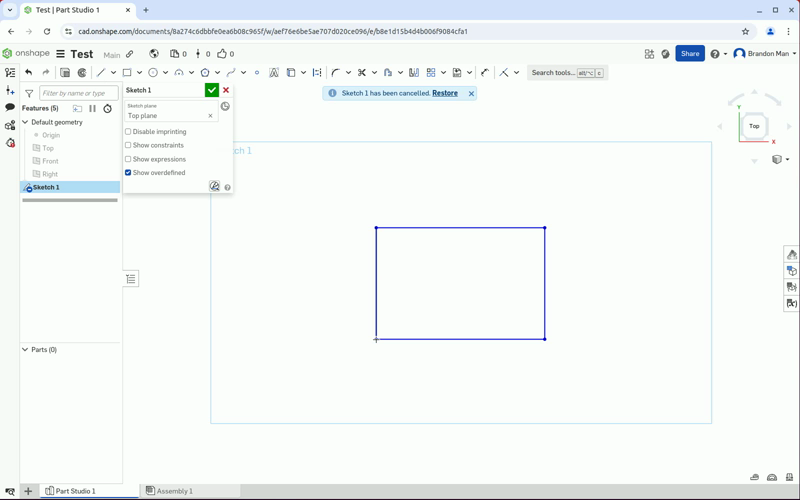
key_down(shift)
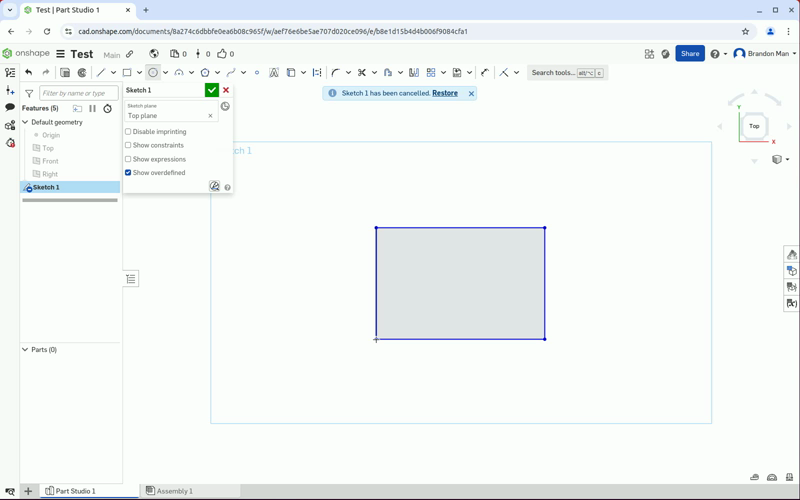
mouse_move(461, 282)
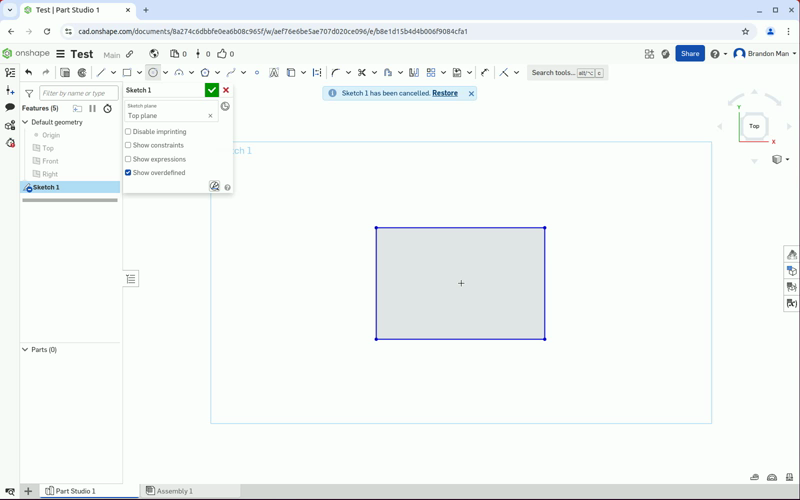
click(461, 282)
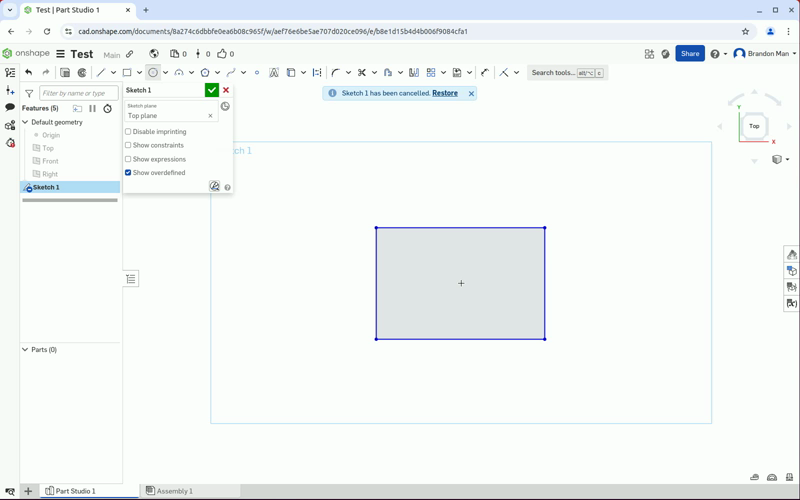
key_up(shift)
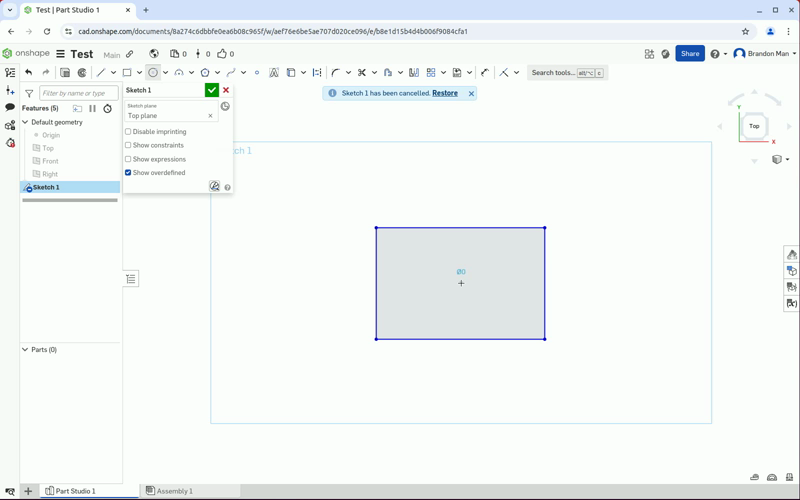
mouse_move(489, 282)
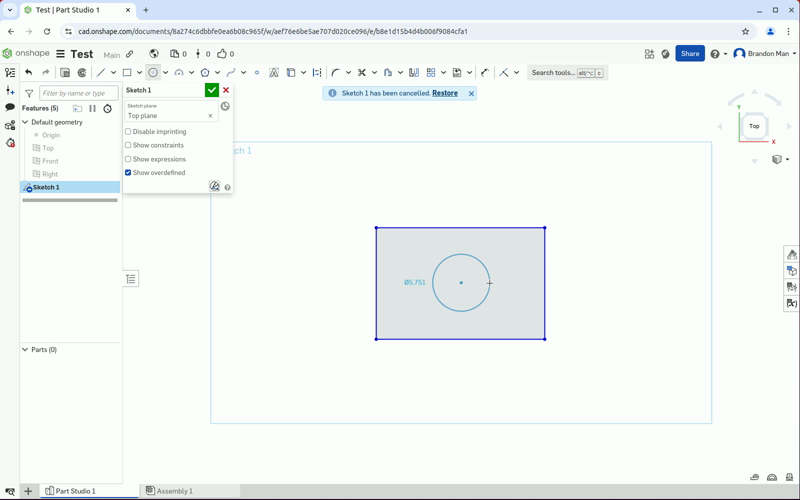
click(489, 282)
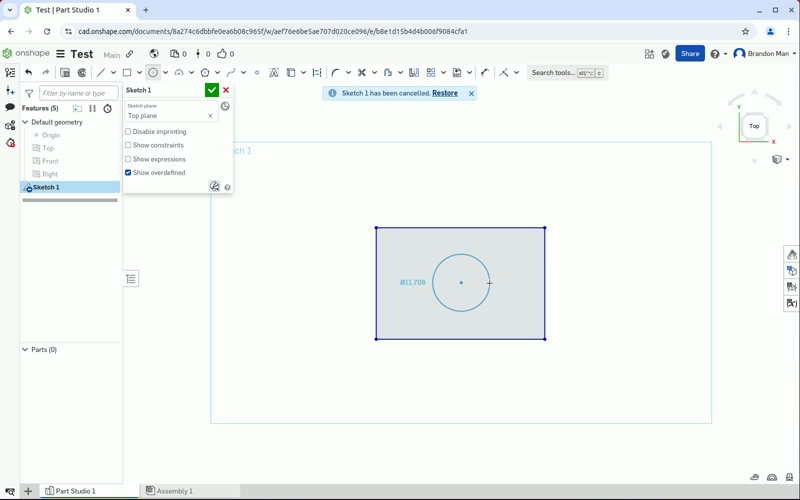
key(esc)
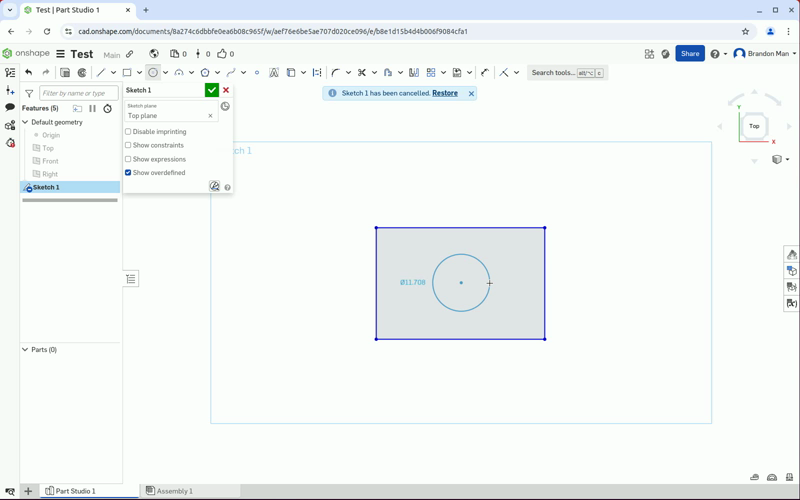
mouse_move(418, 275)
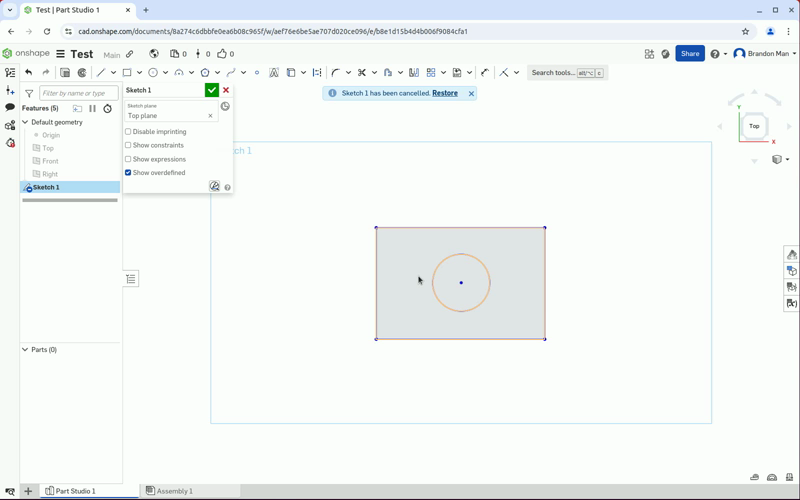
click(418, 275)
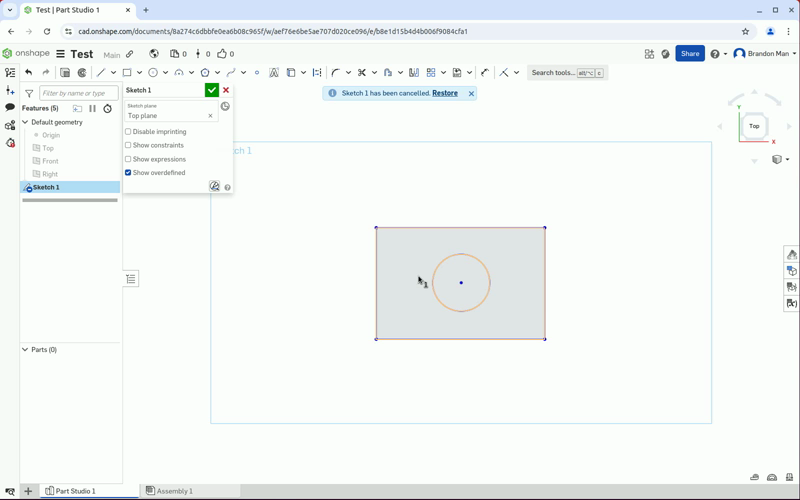
mouse_move(73, 352)
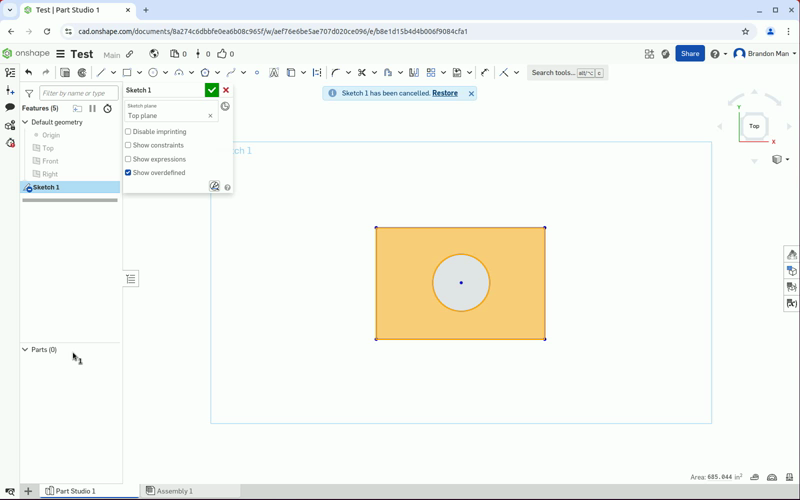
key(shift+y)
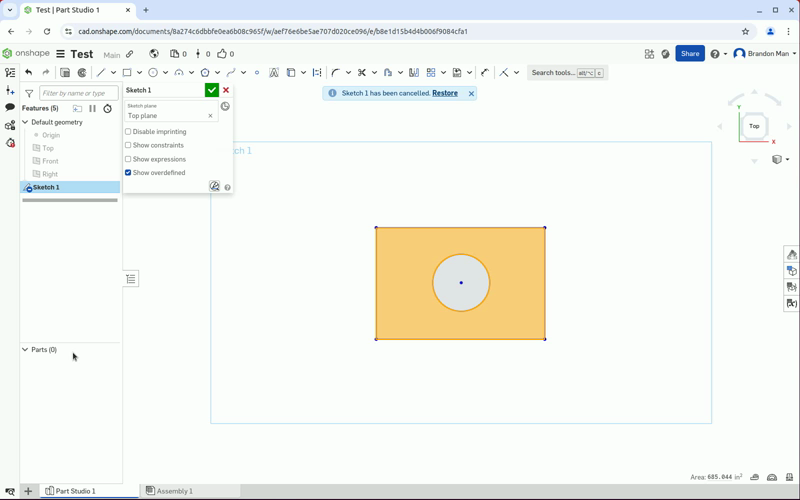
key(shift+e)
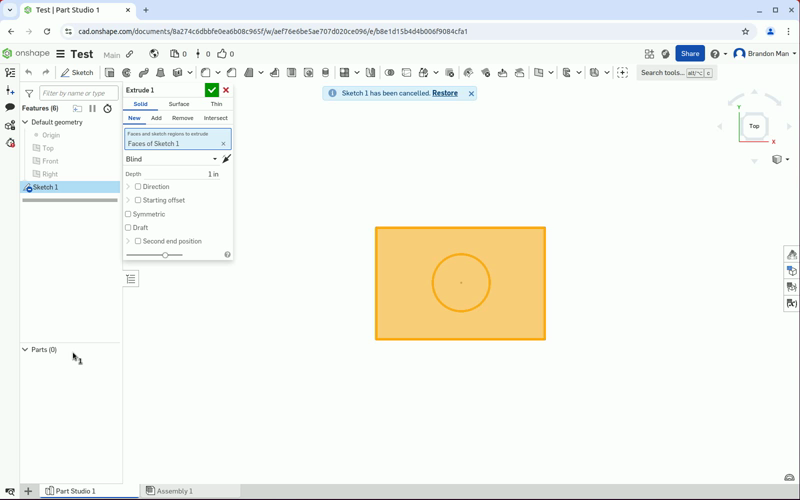
mouse_move(143, 106)
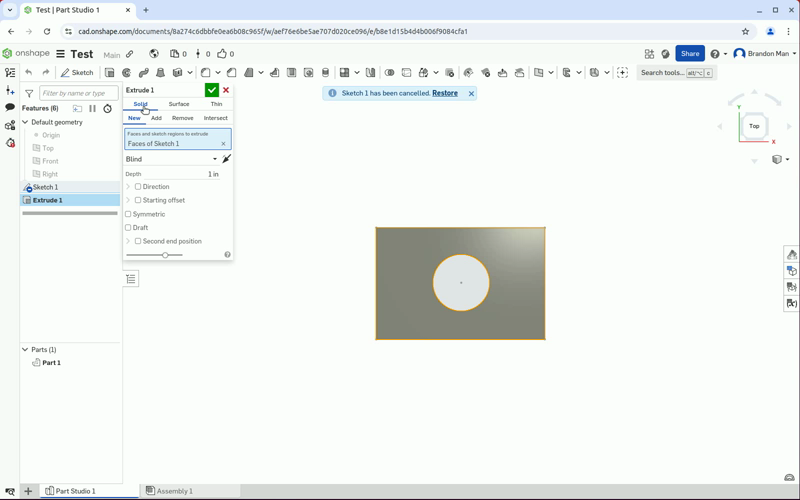
click(143, 106)
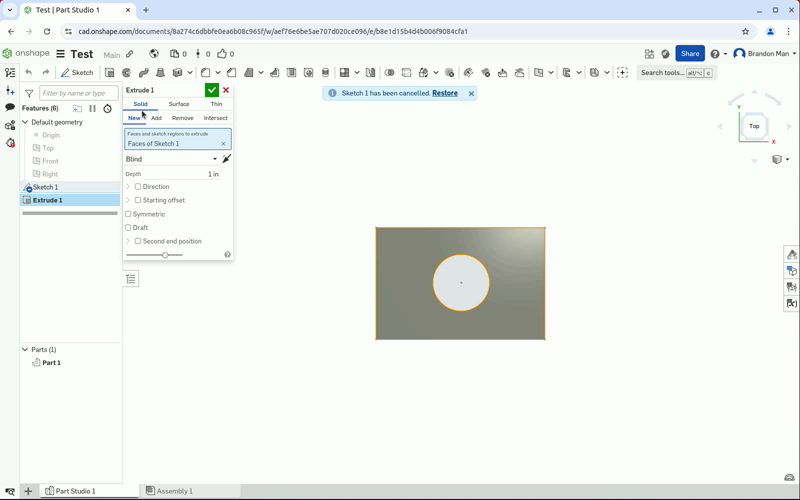
mouse_move(137, 120)
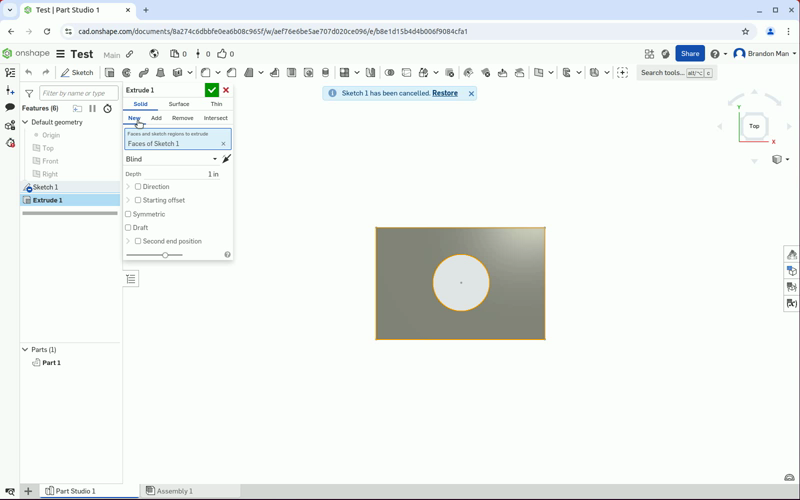
click(137, 120)
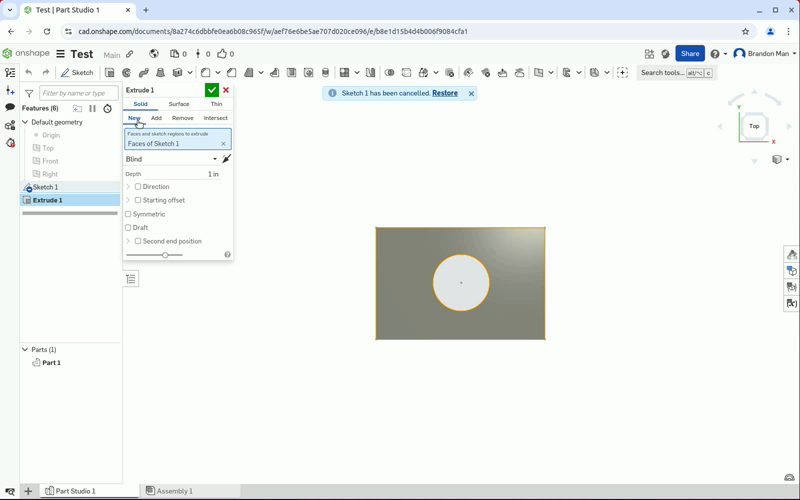
key(tab, 4)
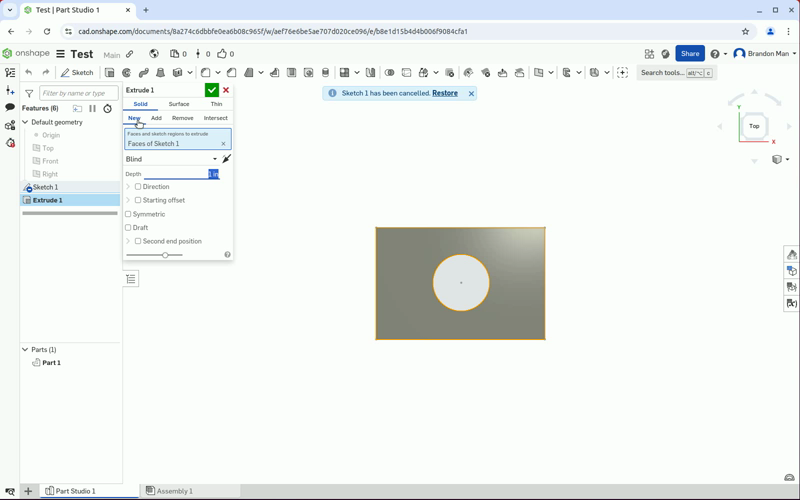
text(5.777)
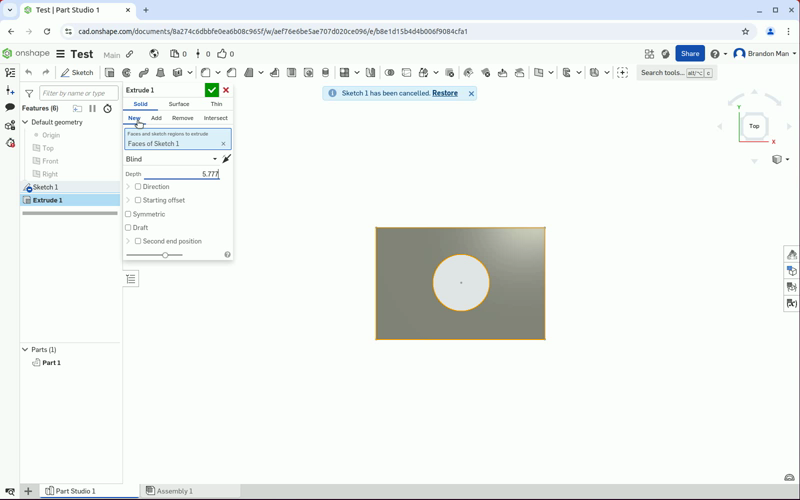
key(enter)
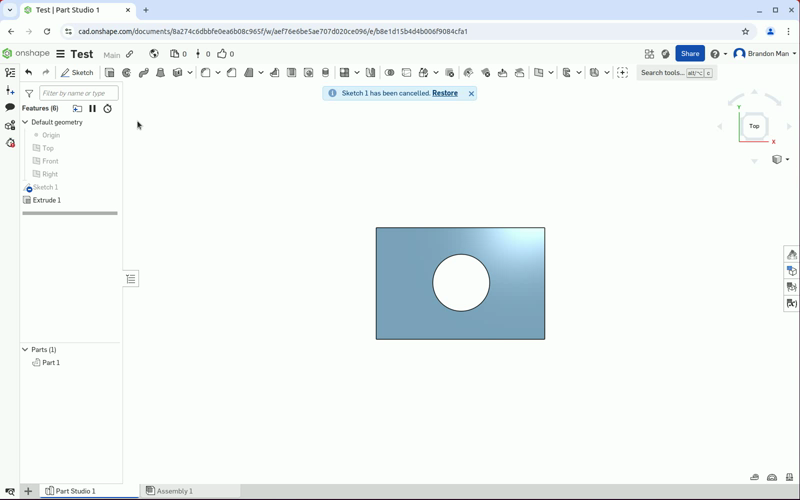
key(shift+h)
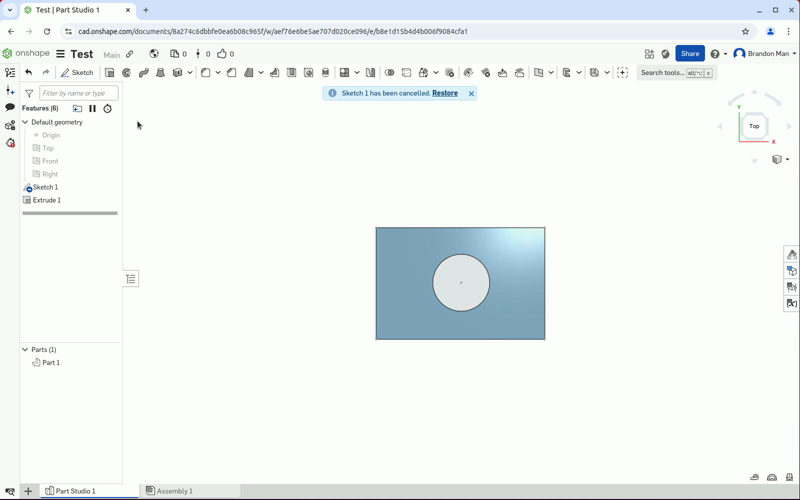
key(shift+h)
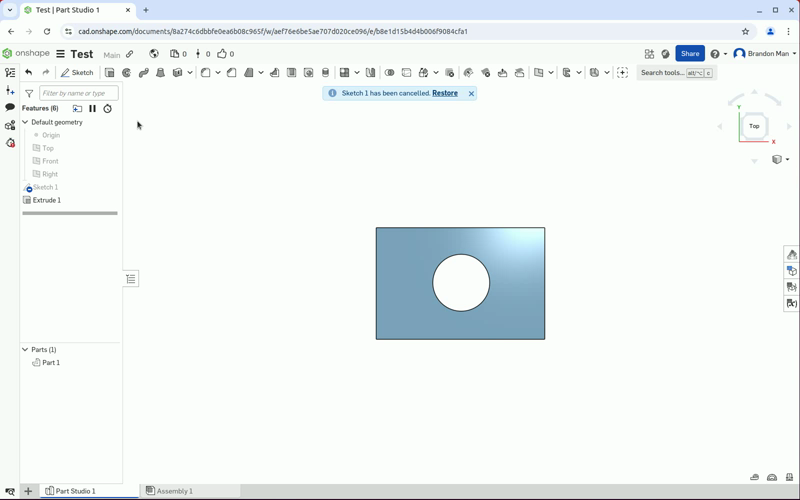
mouse_move(73, 189)
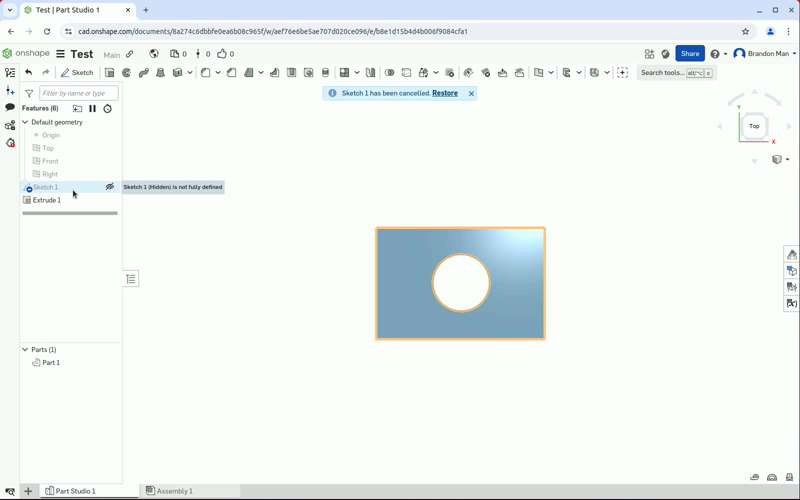
click(73, 189)
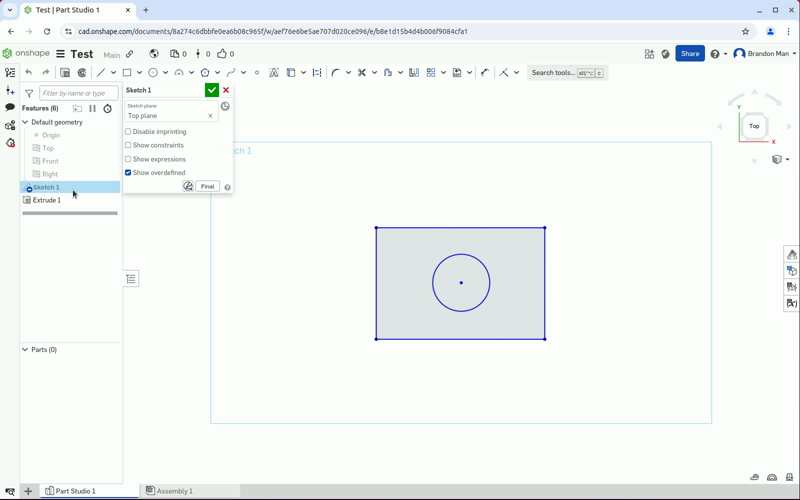
mouse_move(229, 92)
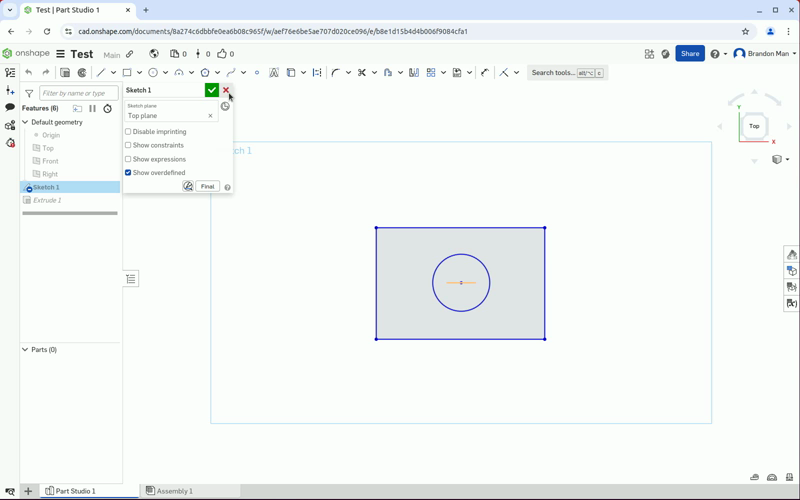
click(229, 92)
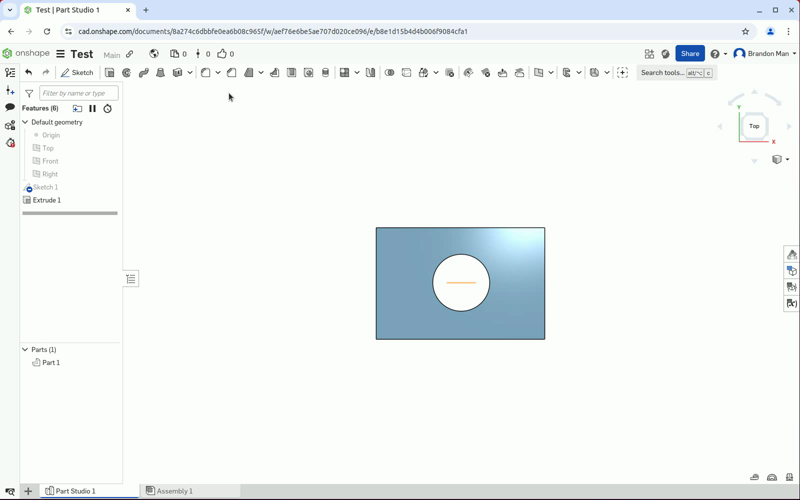
mouse_move(541, 75)
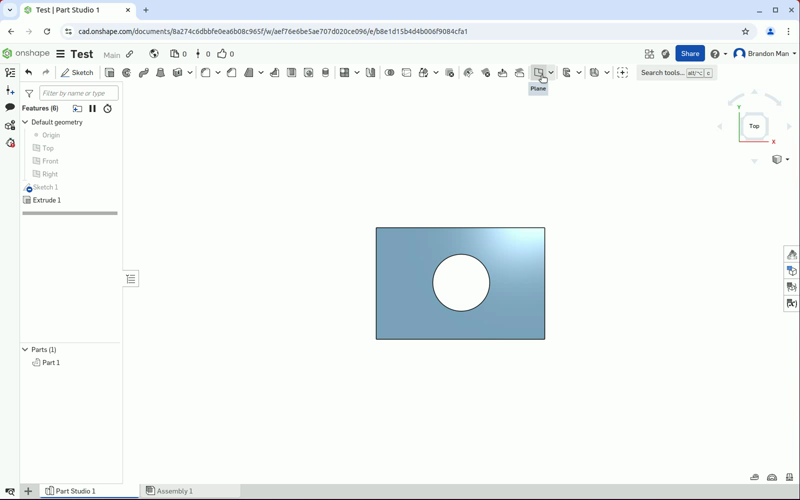
click(541, 75)
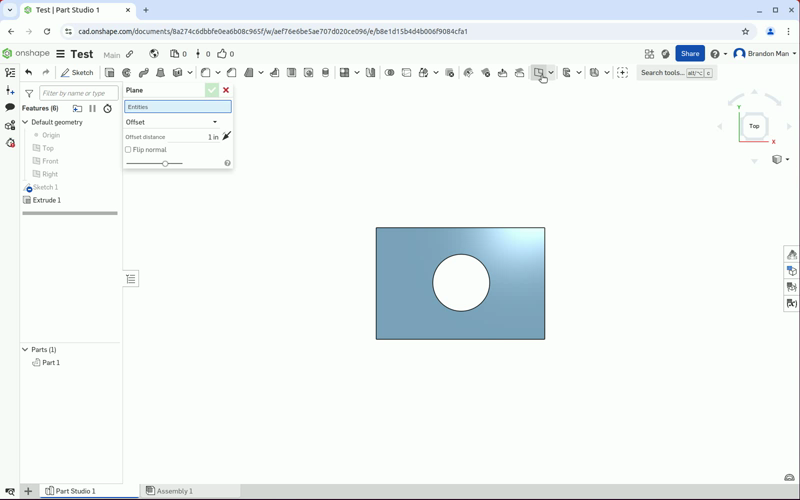
mouse_move(73, 150)
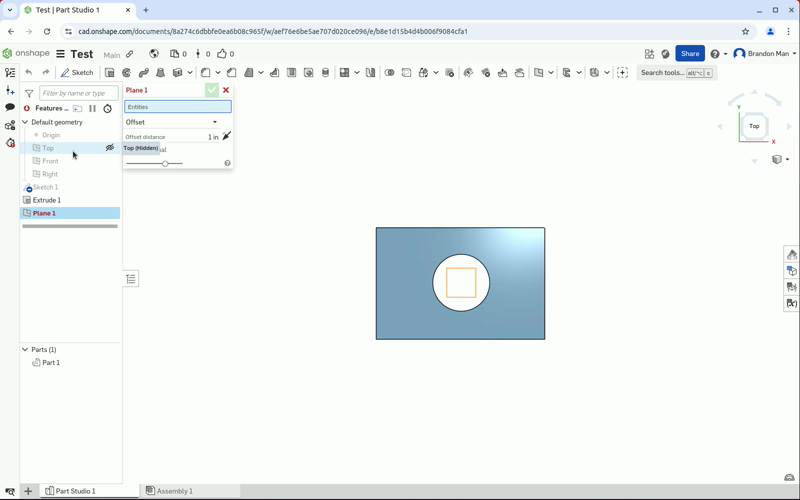
click(73, 150)
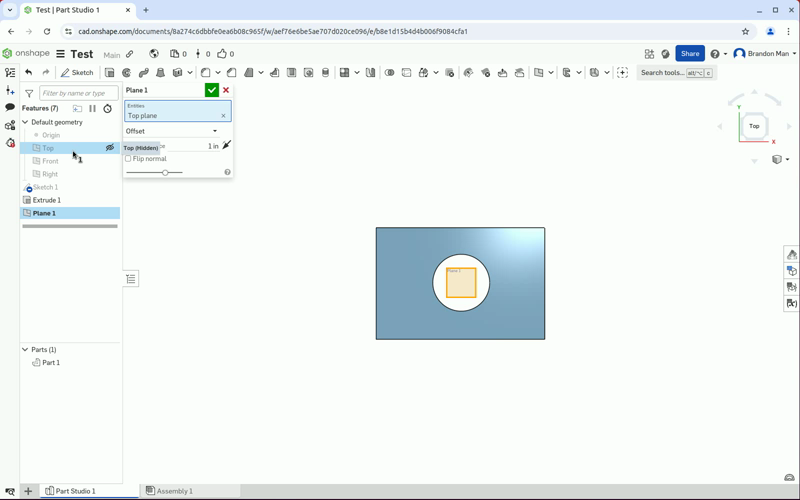
key(tab, 2)
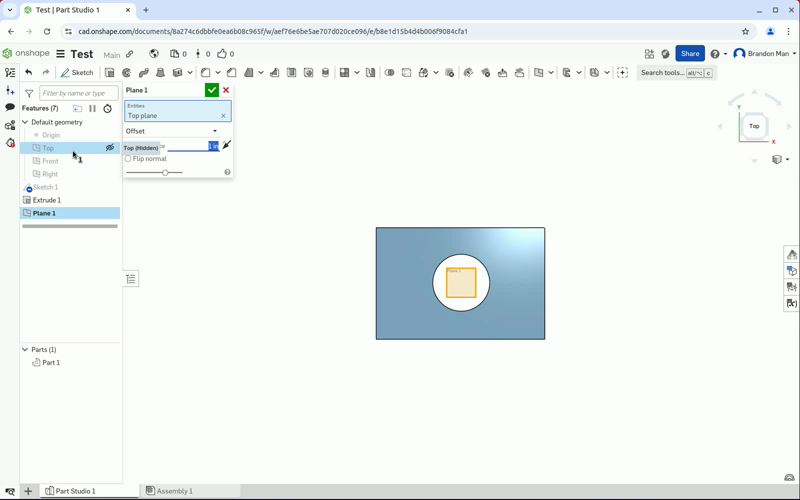
text(5.792)
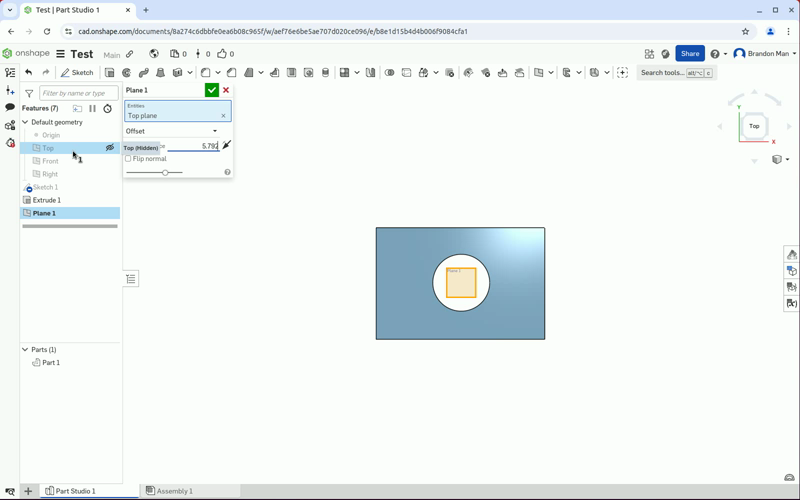
key(enter, 2)
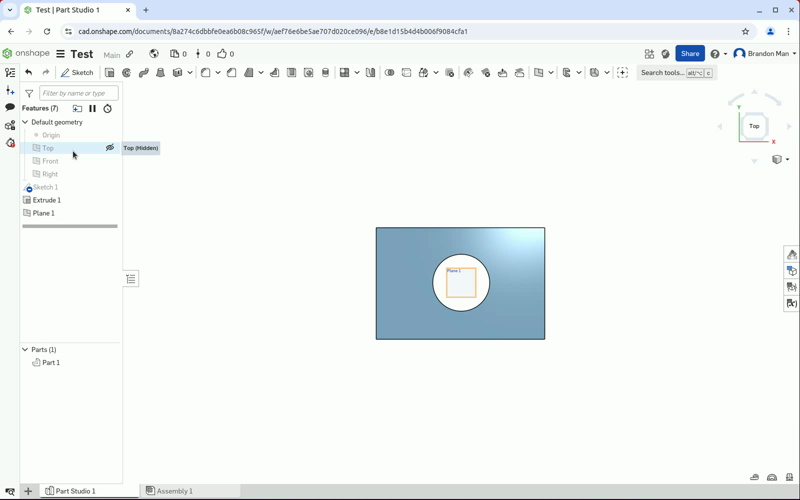
key(shift+s)
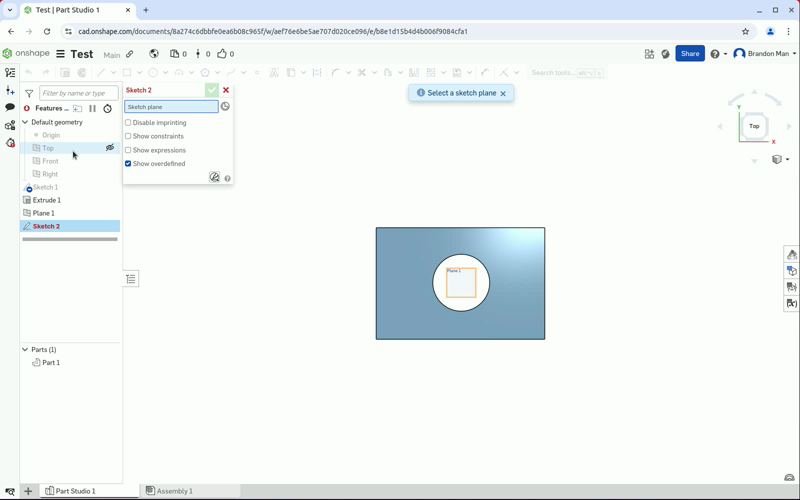
mouse_move(73, 215)
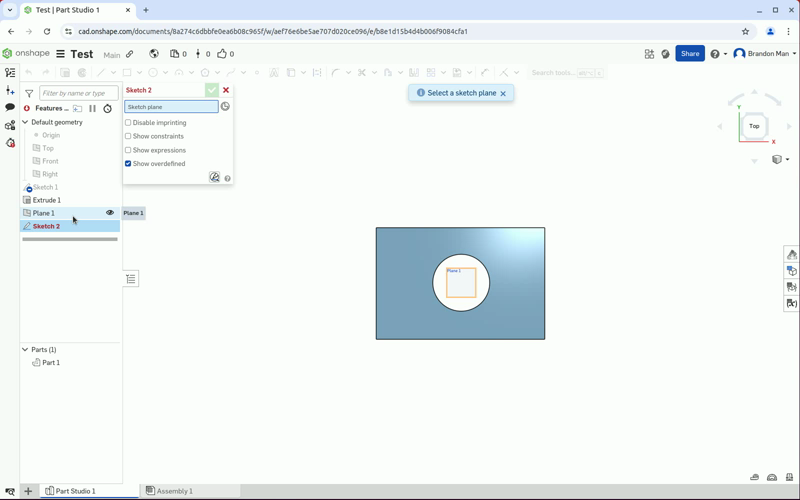
click(73, 215)
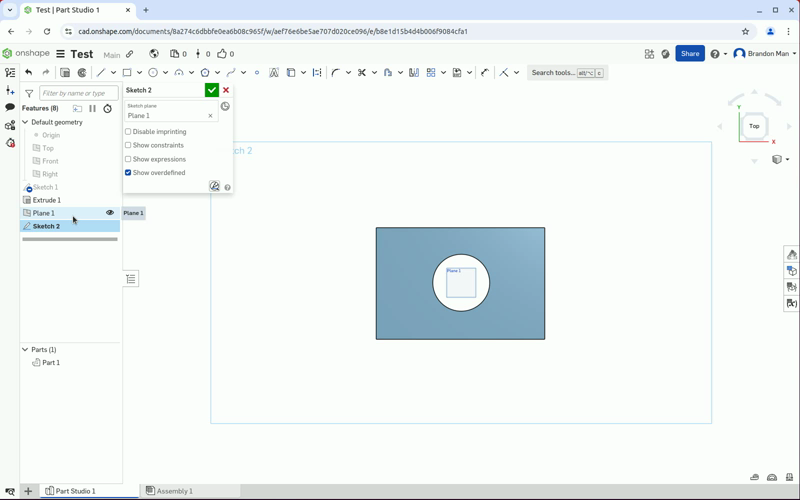
mouse_move(73, 352)
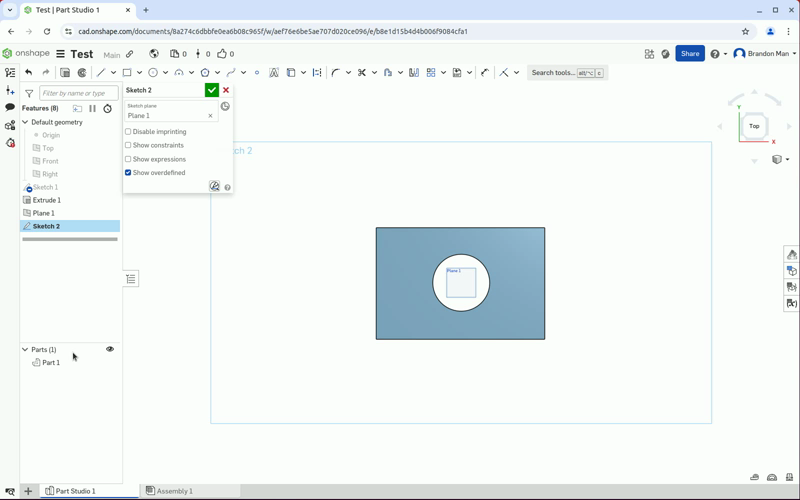
key(y)
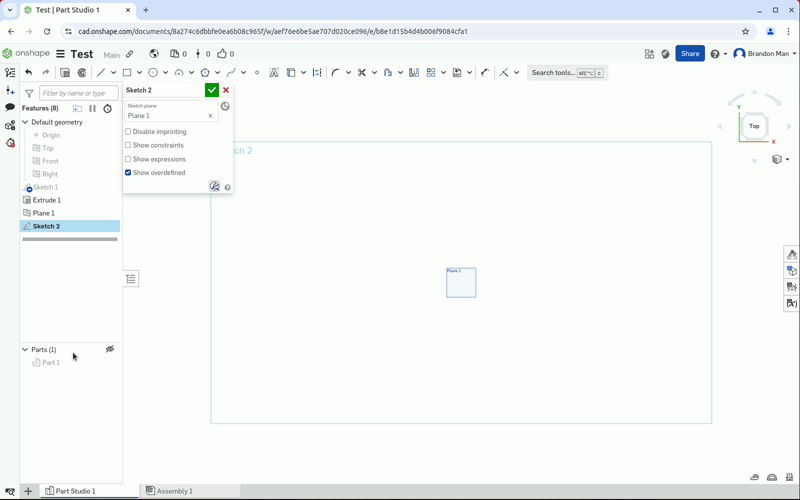
key(l)
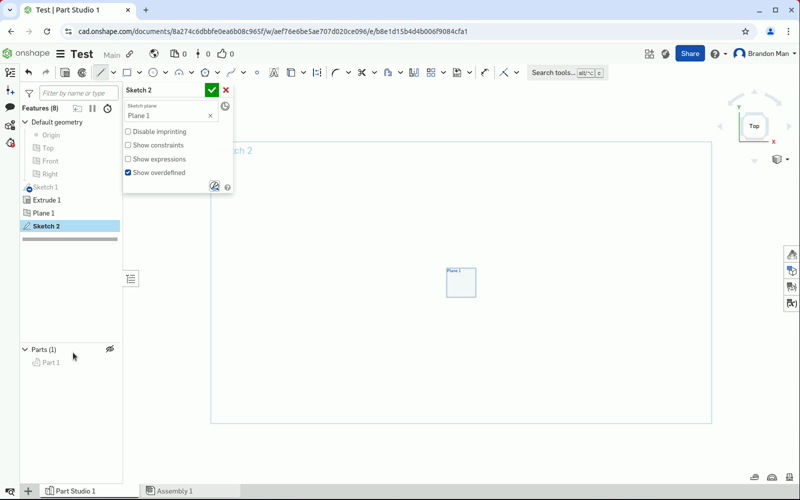
key_down(shift)
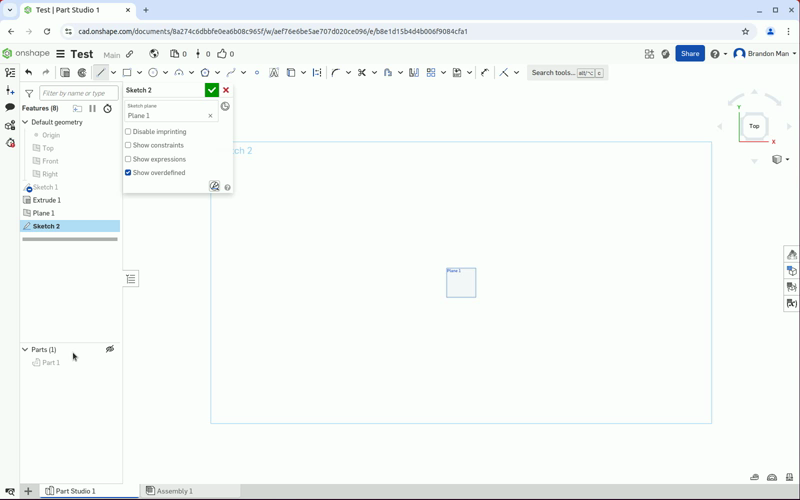
mouse_move(382, 339)
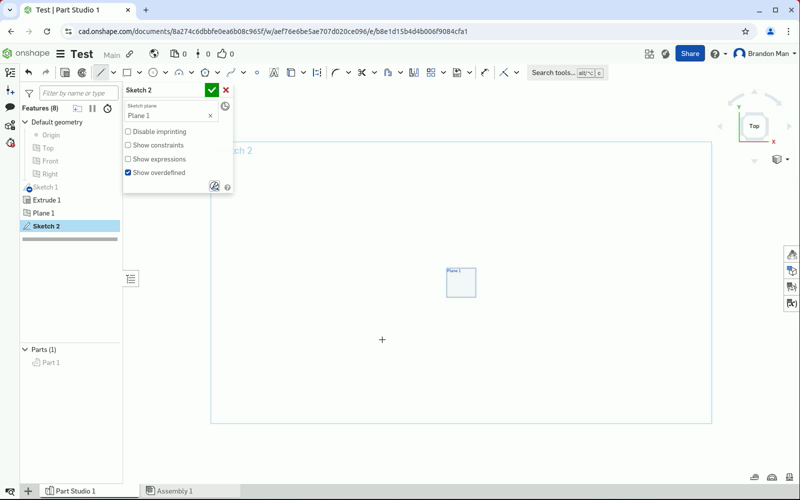
click(382, 339)
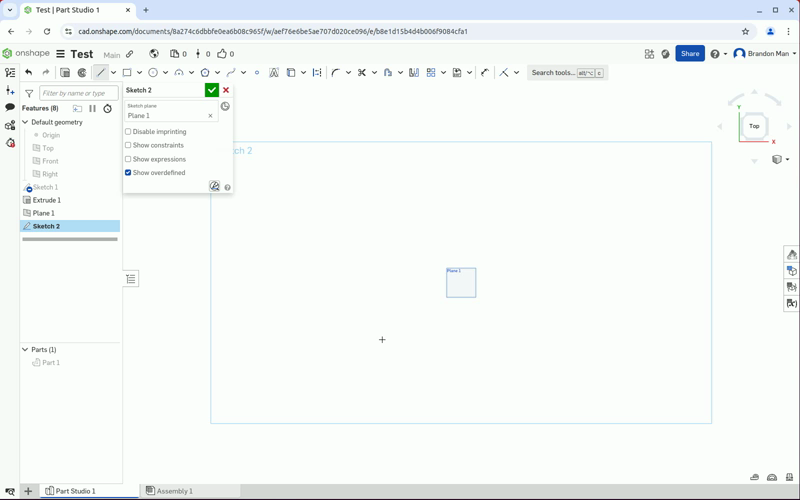
key_up(shift)
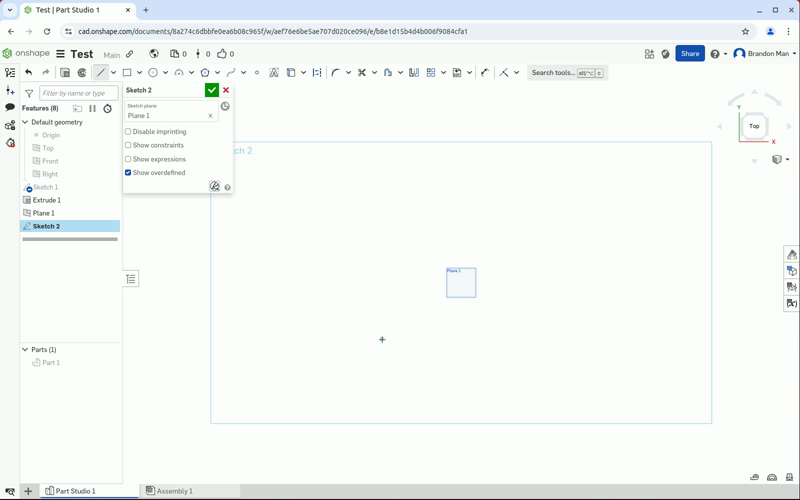
key_down(shift)
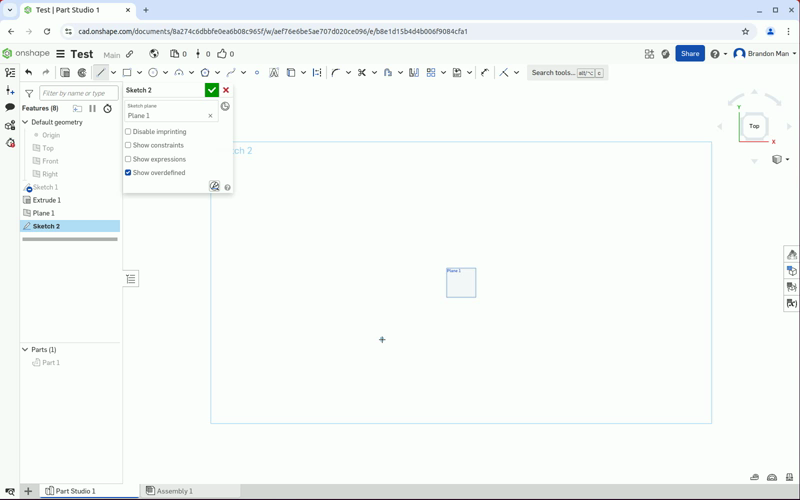
mouse_move(412, 339)
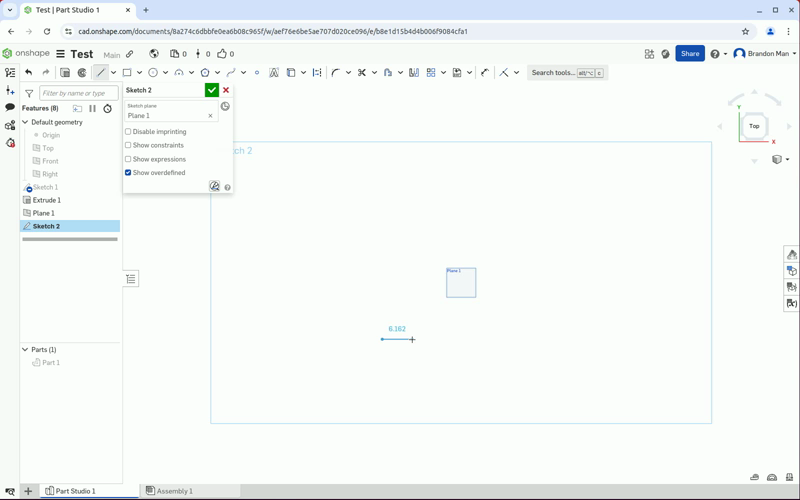
mouse_move(396, 339)
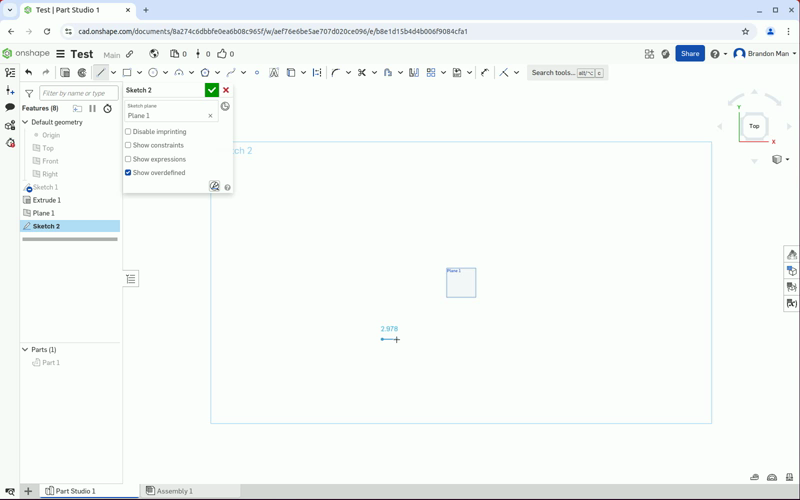
click(396, 339)
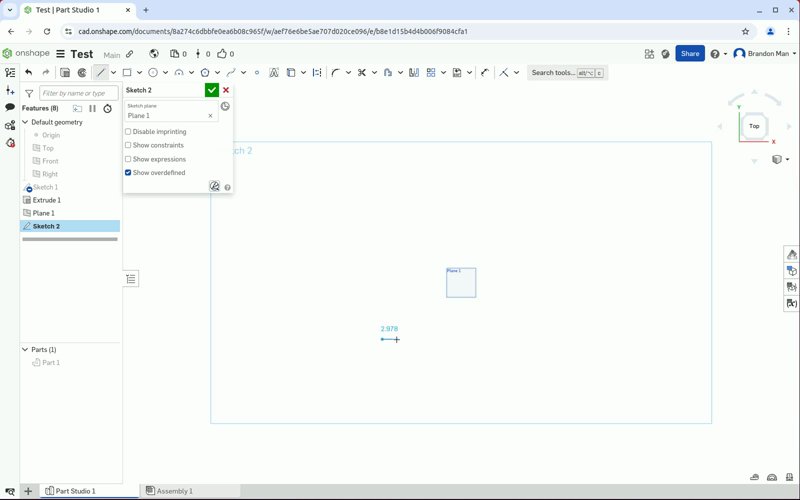
key_up(shift)
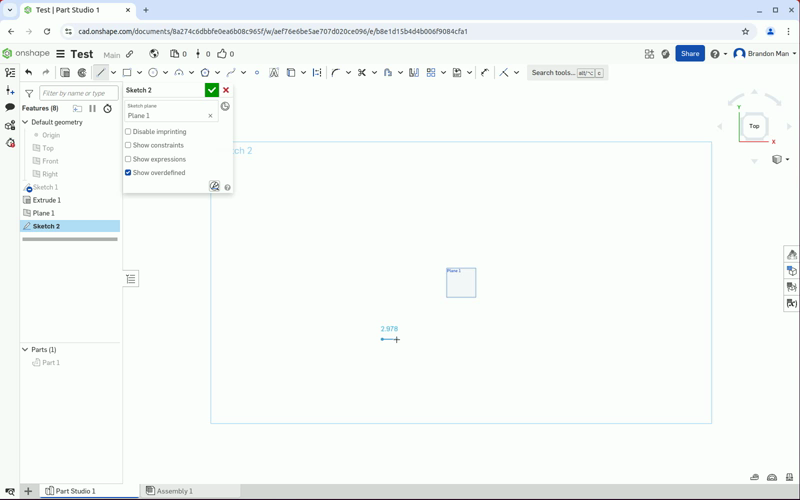
key_down(shift)
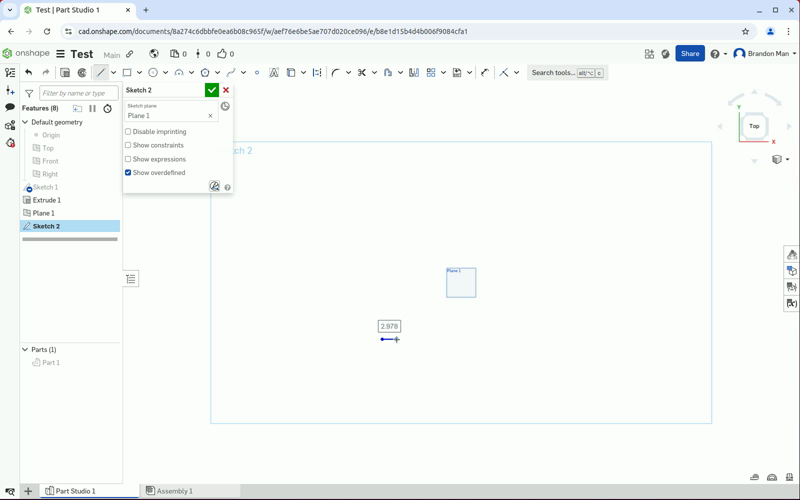
mouse_move(396, 226)
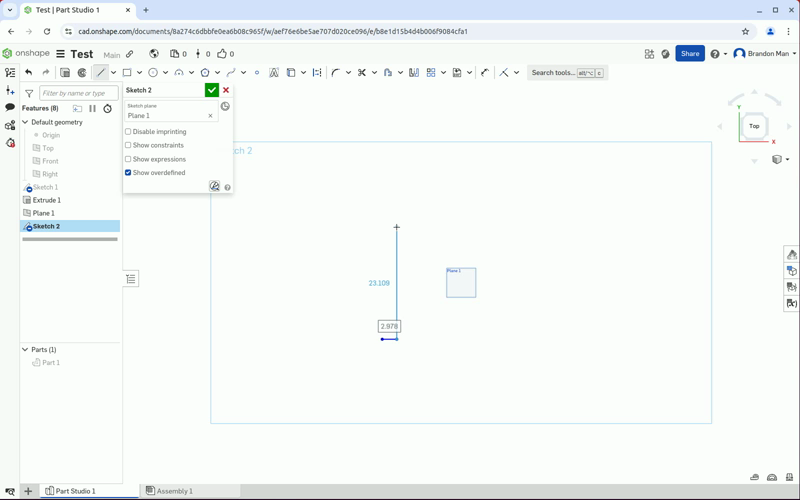
click(396, 226)
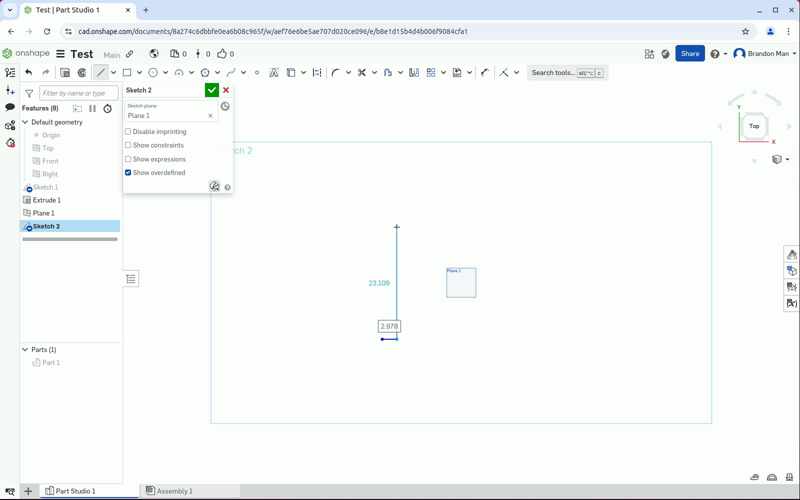
key_up(shift)
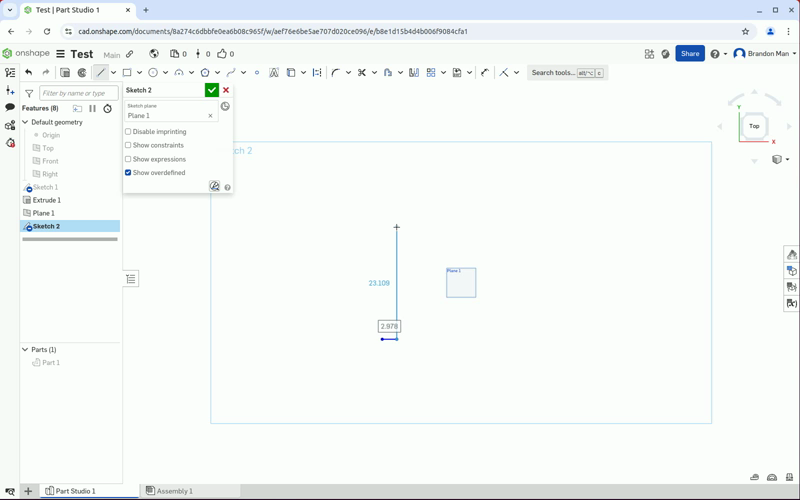
key_down(shift)
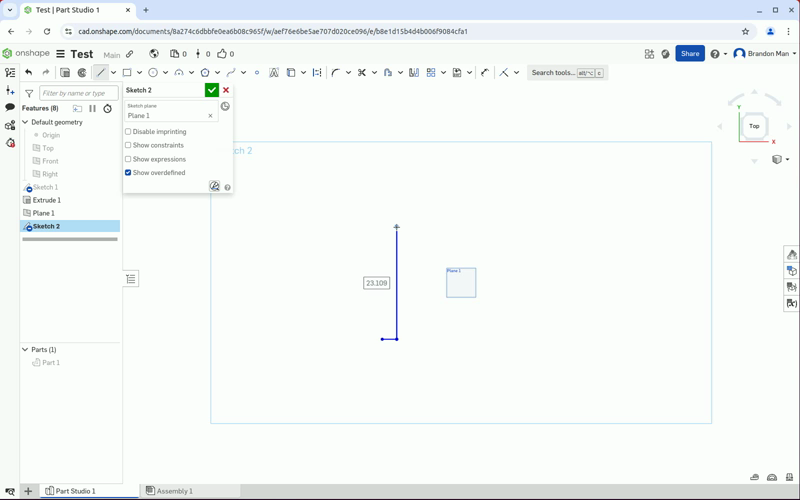
mouse_move(426, 226)
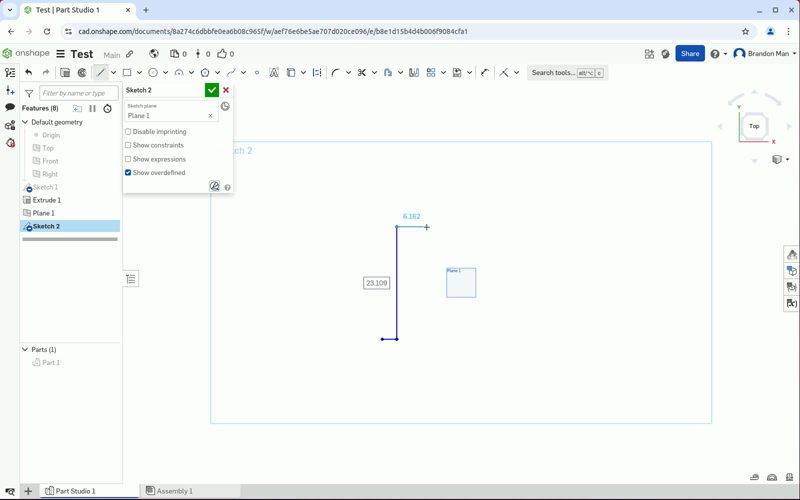
mouse_move(382, 226)
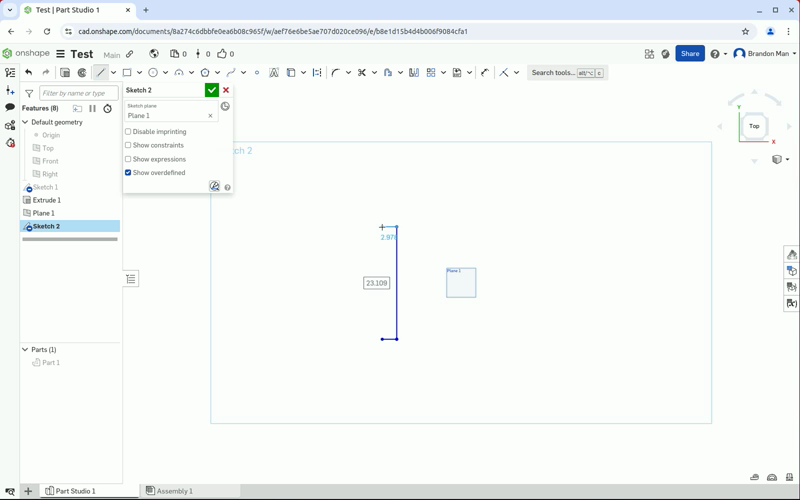
click(382, 226)
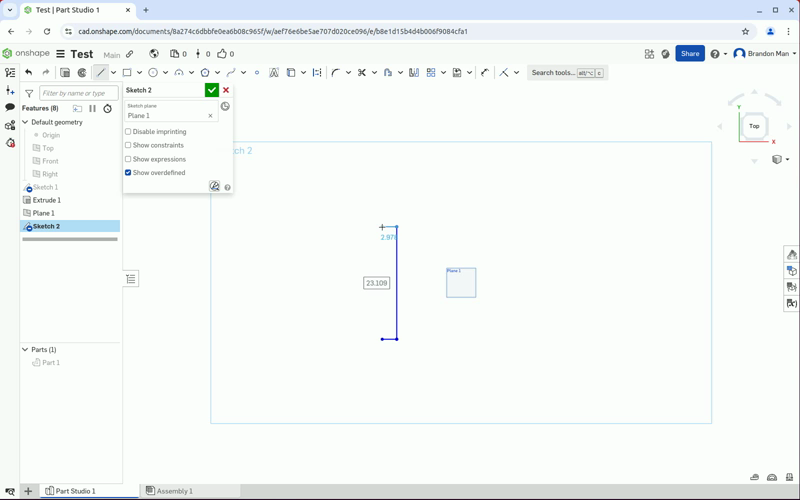
key_up(shift)
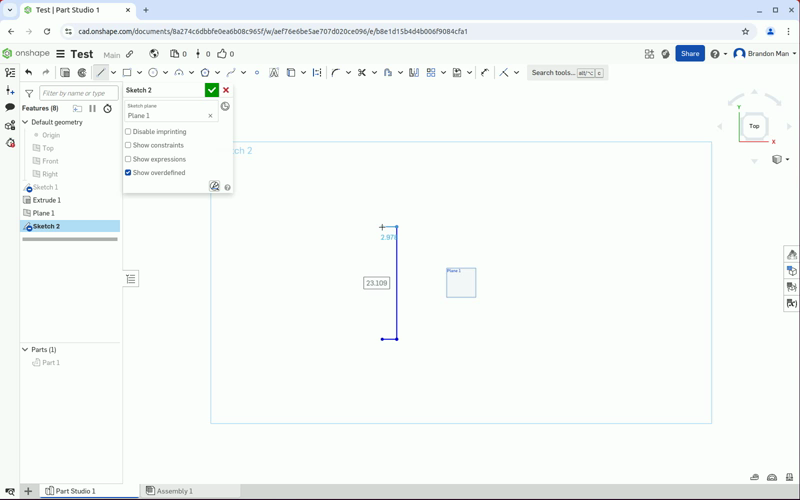
key_down(shift)
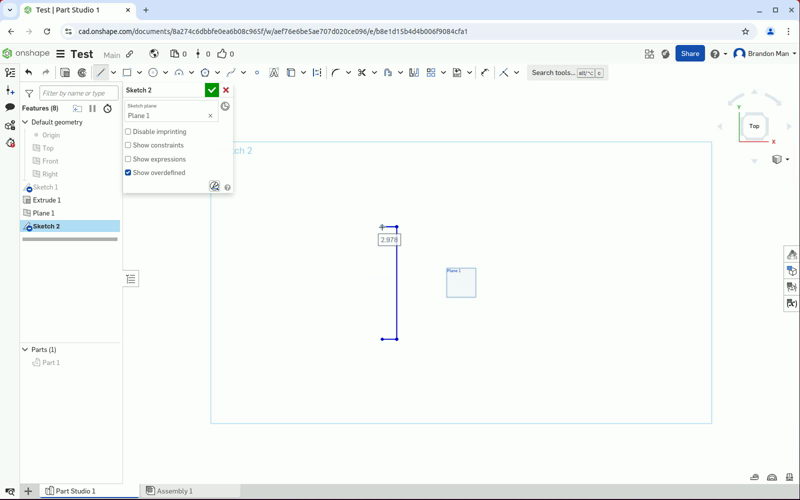
mouse_move(382, 339)
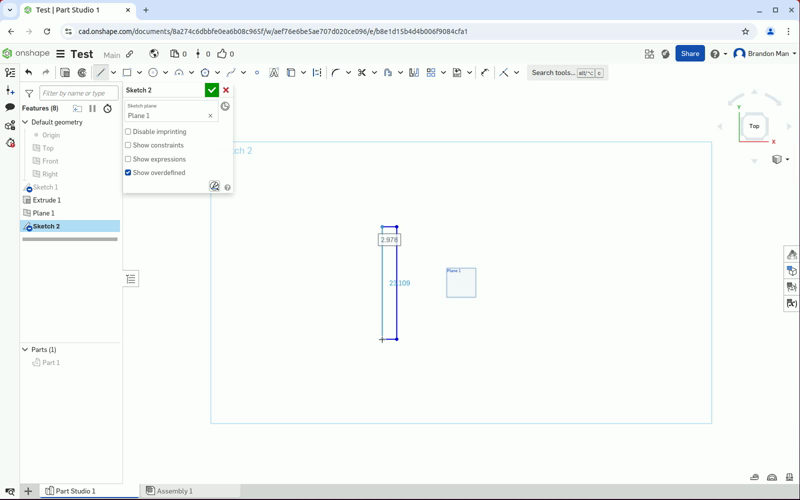
key_up(shift)
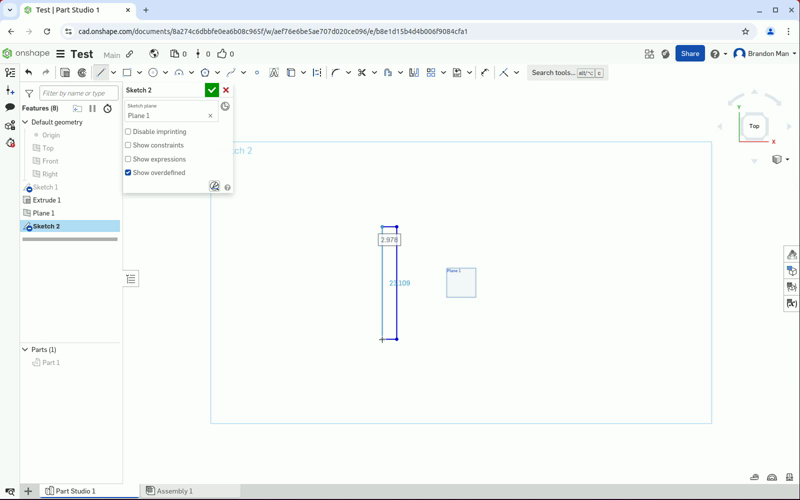
click(382, 339)
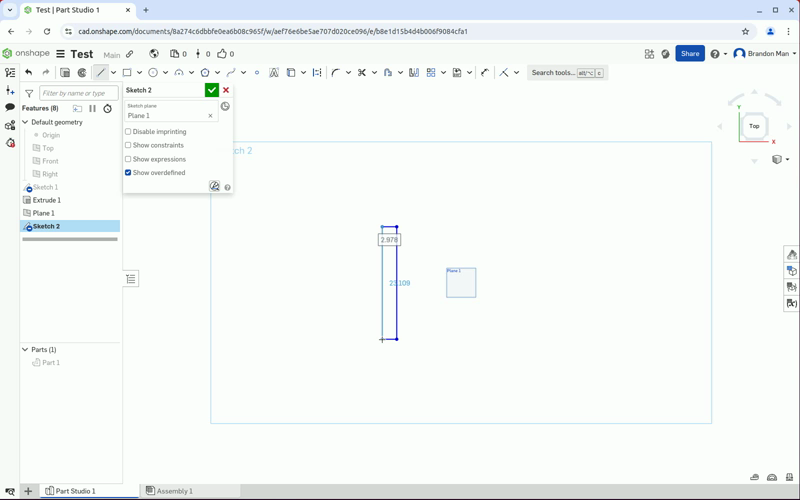
key(esc)
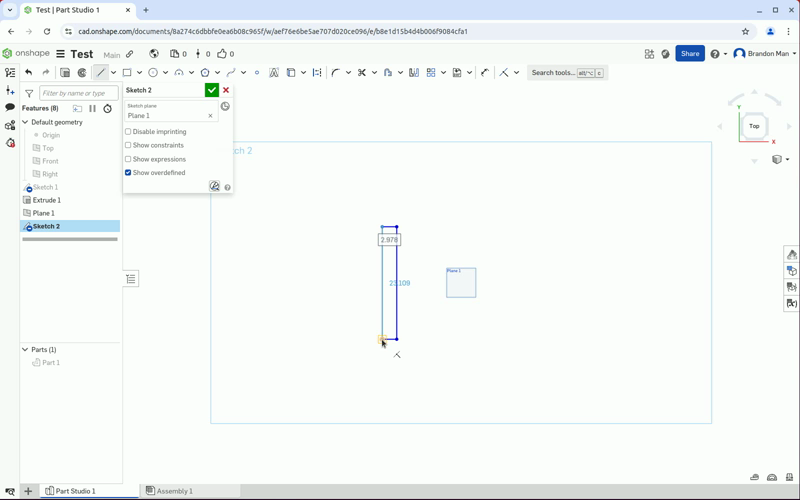
mouse_move(393, 274)
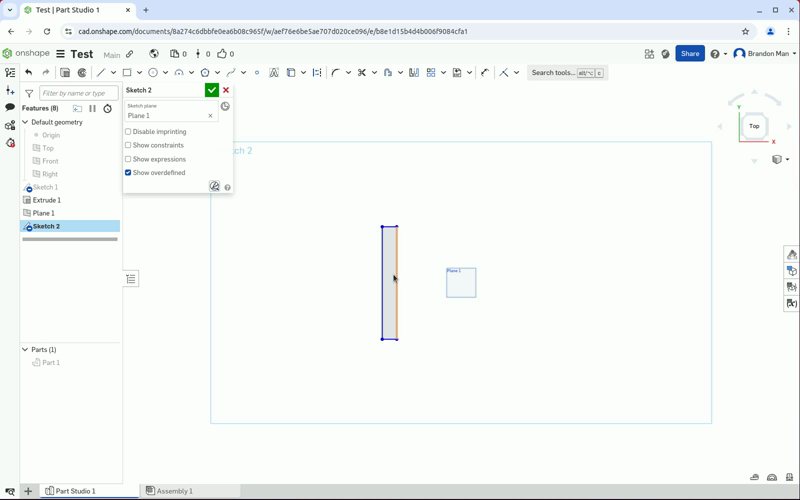
scroll(6)
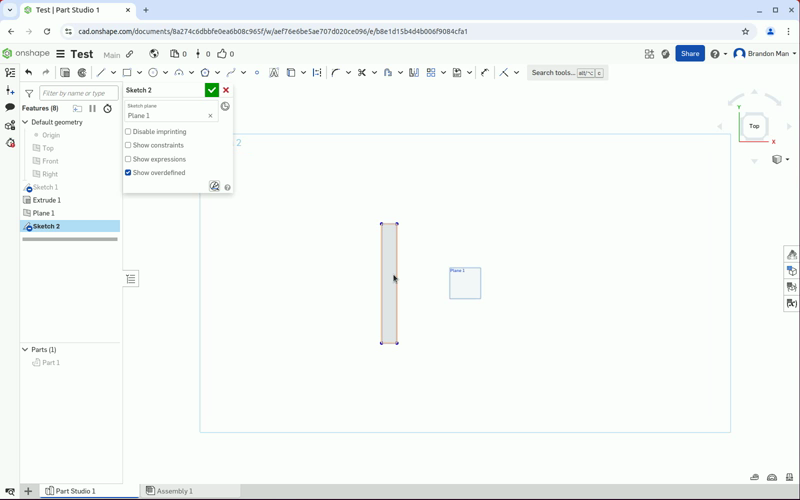
scroll(6)
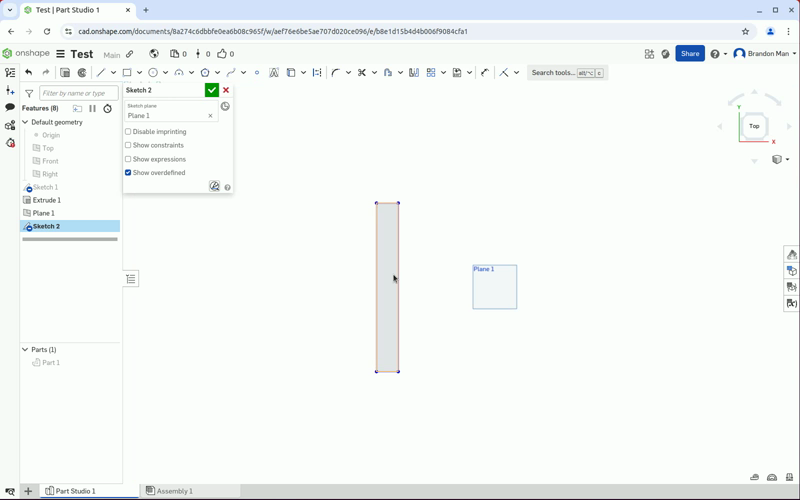
scroll(6)
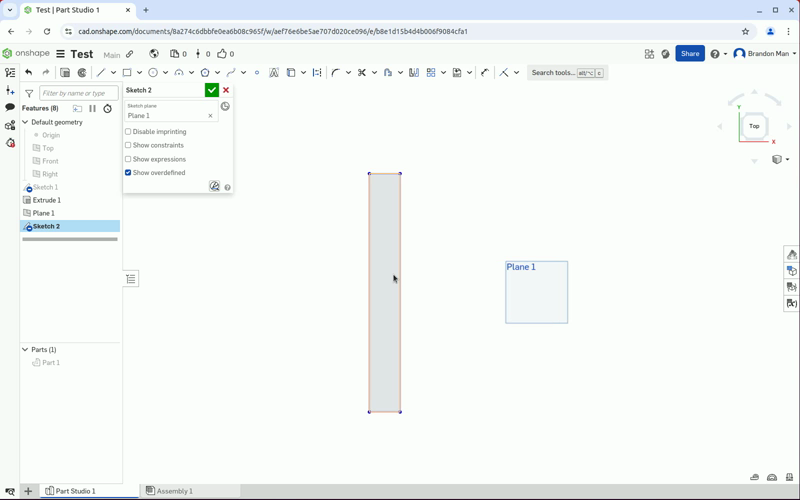
scroll(6)
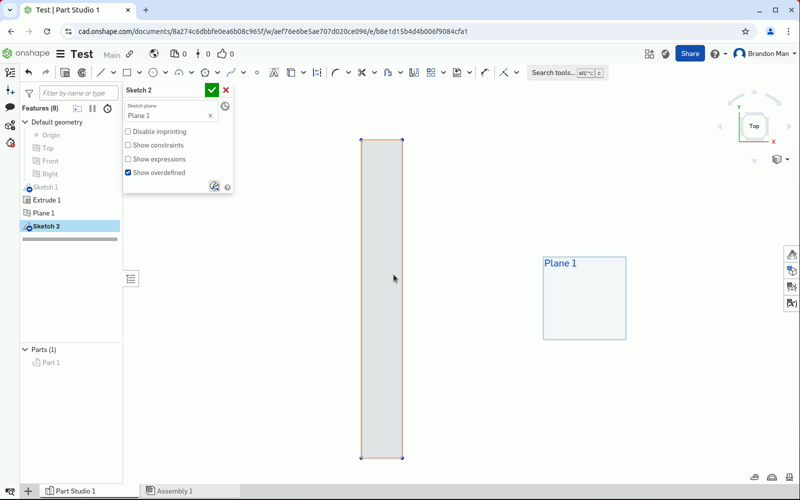
scroll(6)
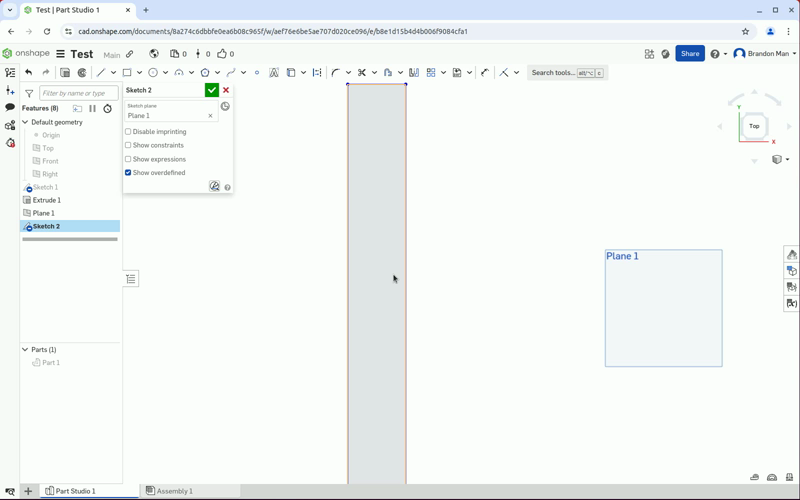
scroll(6)
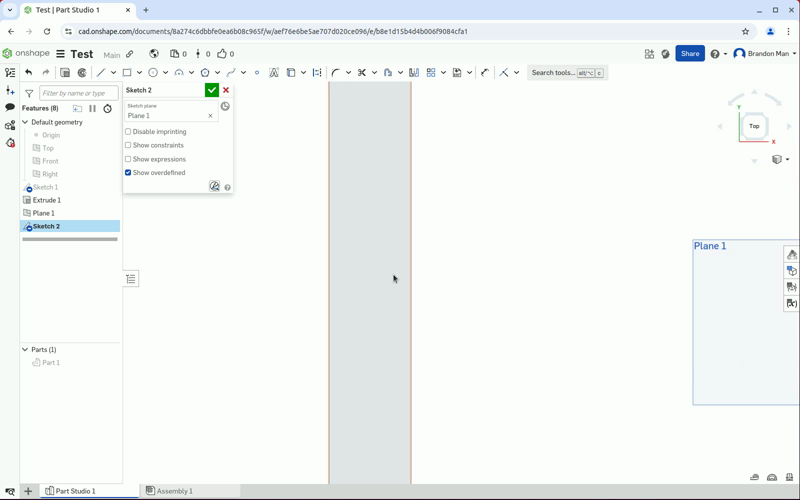
scroll(6)
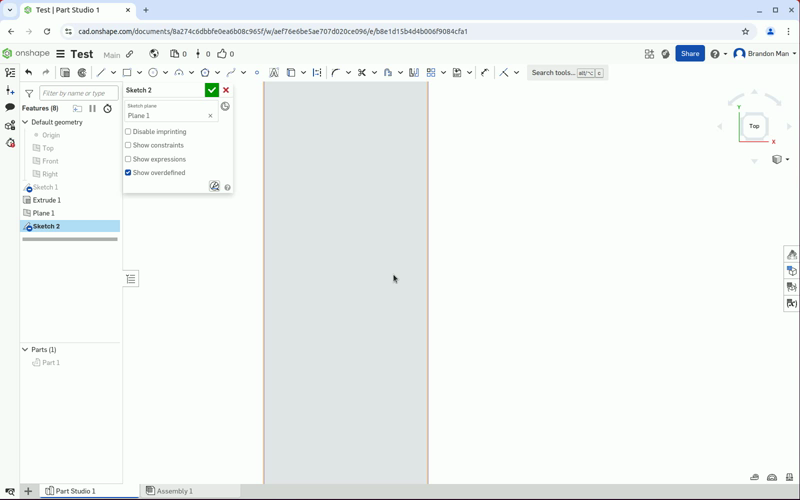
click(393, 274)
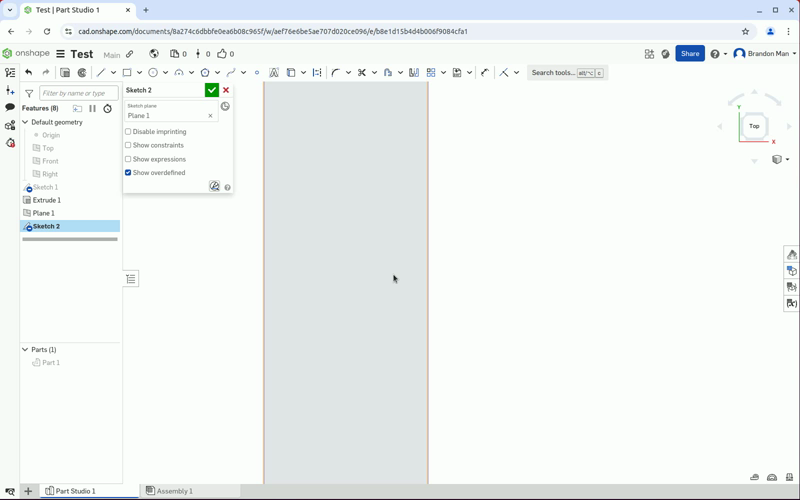
scroll(-6)
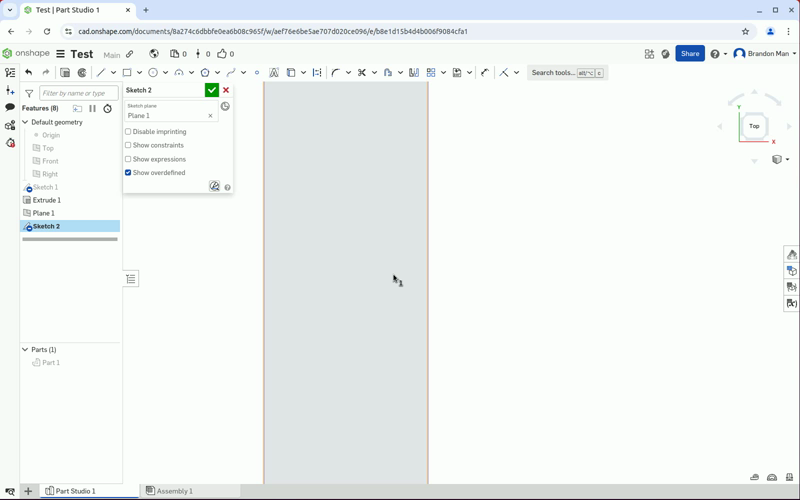
scroll(-6)
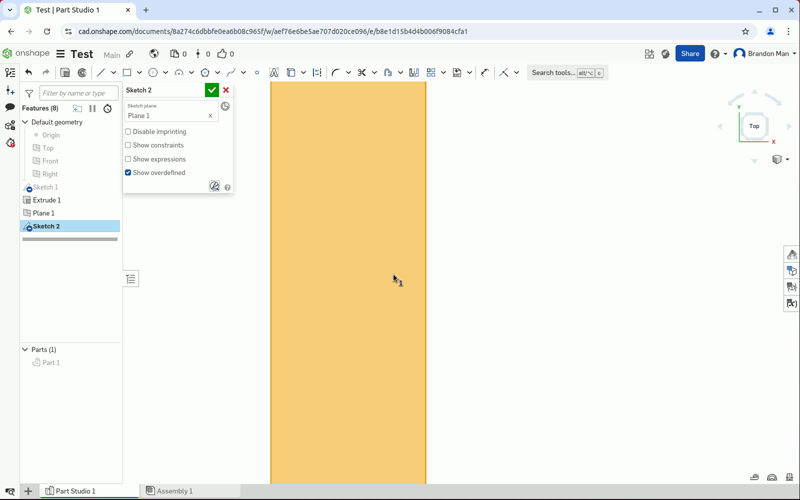
scroll(-6)
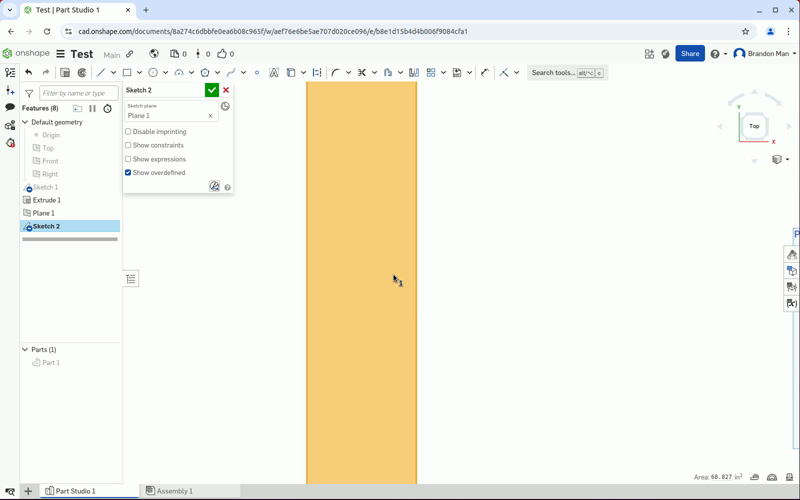
scroll(-6)
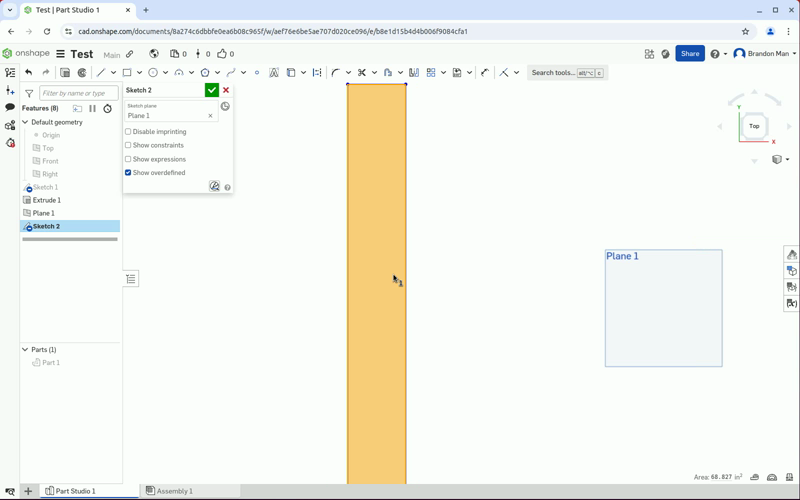
scroll(-6)
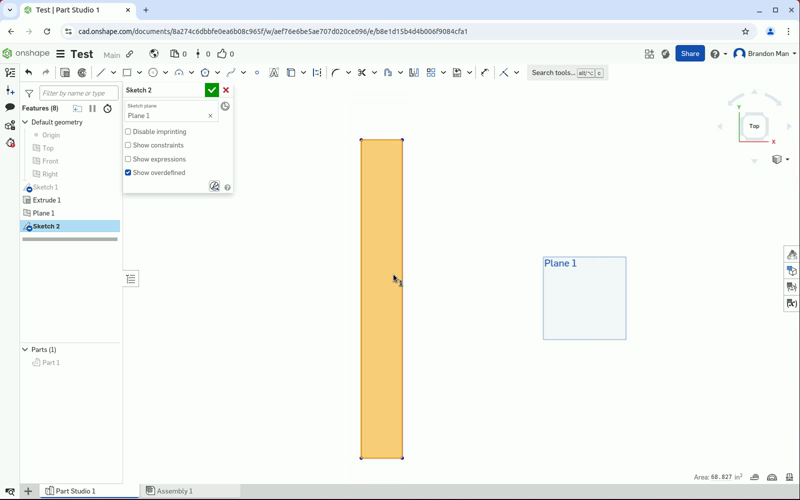
scroll(-6)
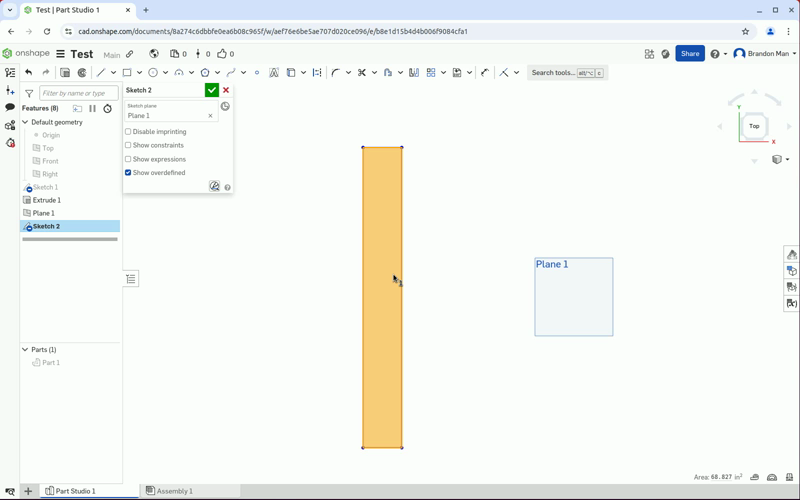
scroll(-6)
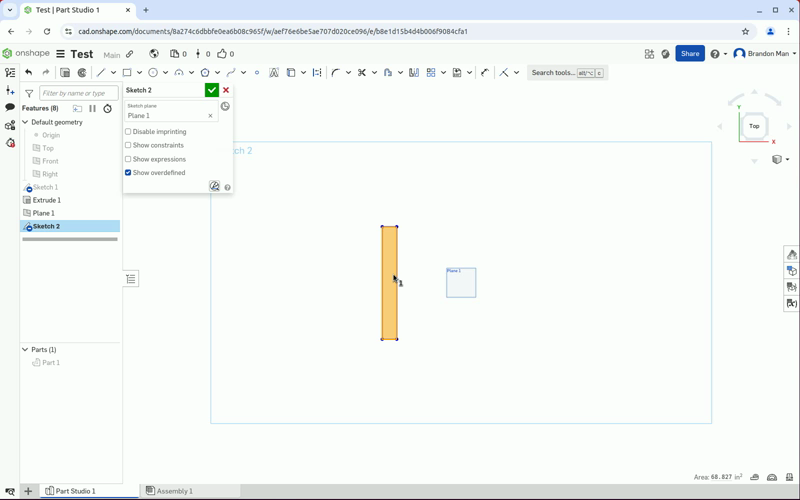
mouse_move(73, 352)
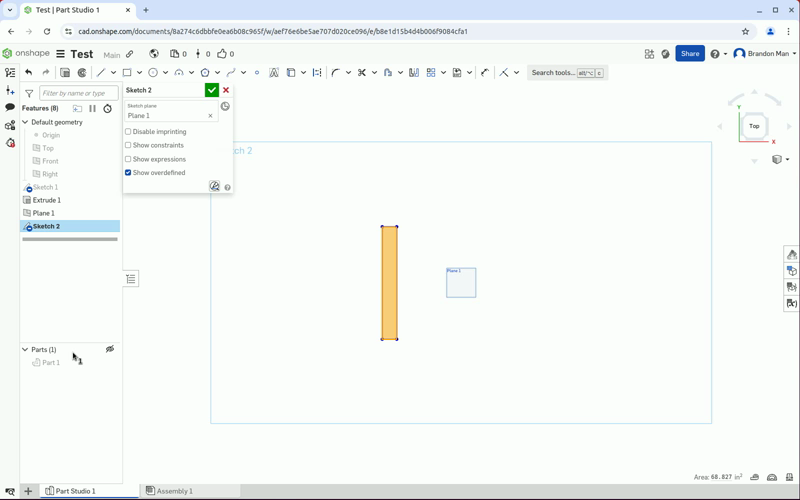
key(shift+y)
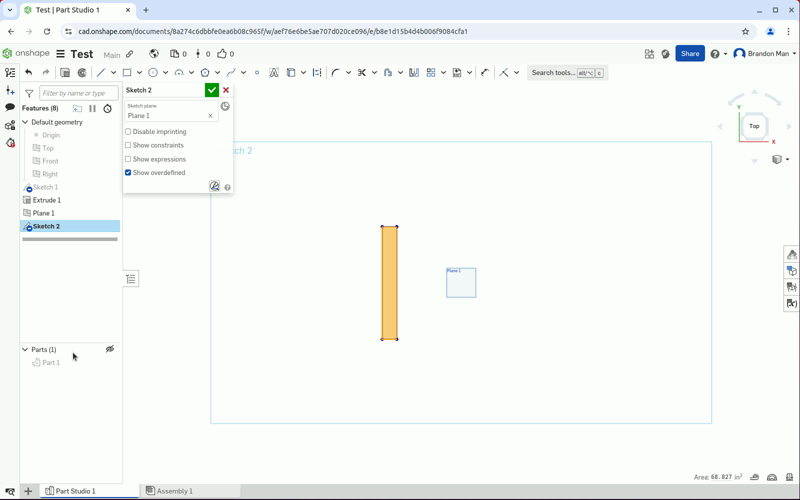
key(shift+e)
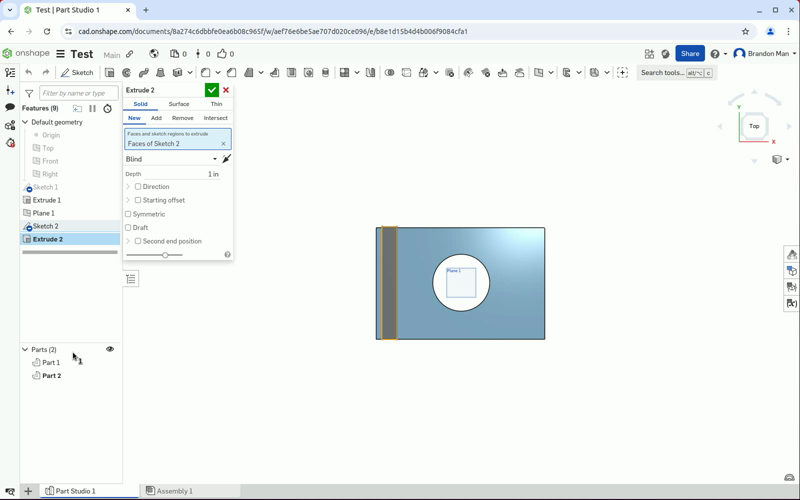
mouse_move(143, 106)
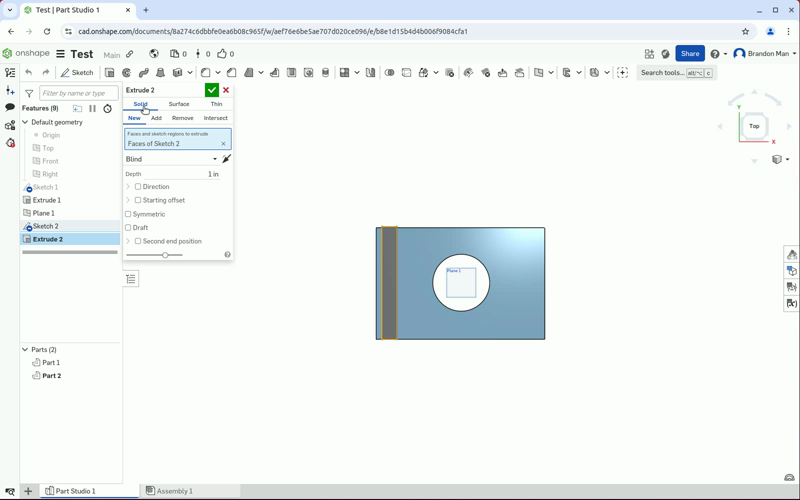
click(143, 106)
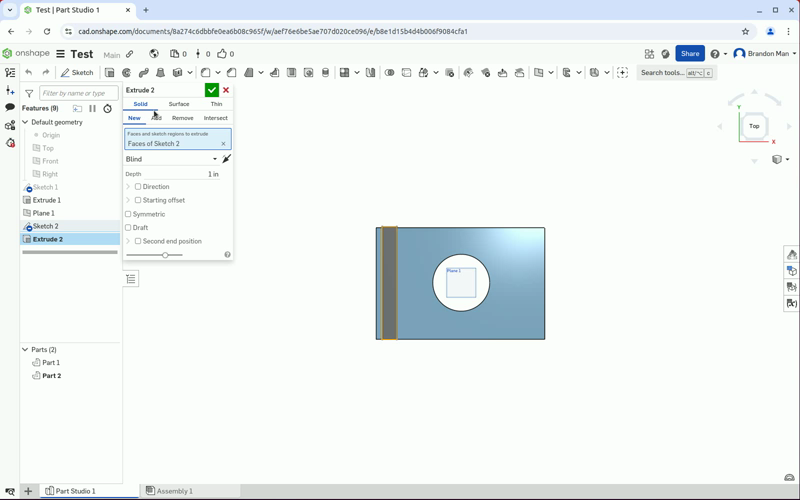
mouse_move(186, 120)
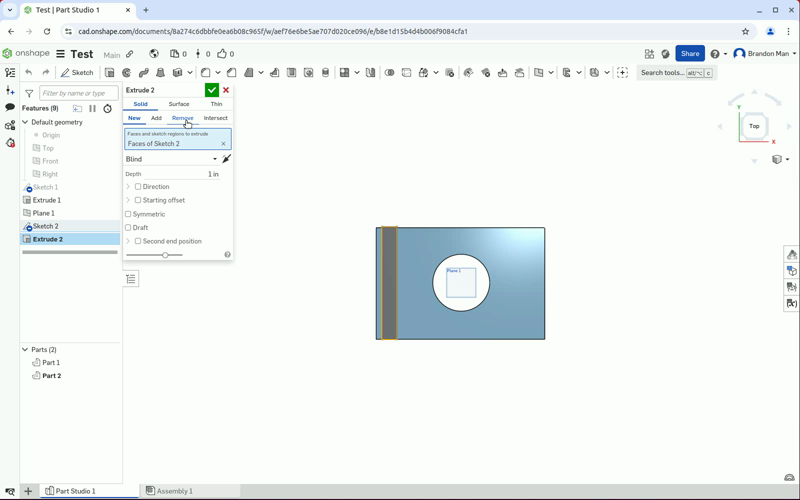
click(186, 120)
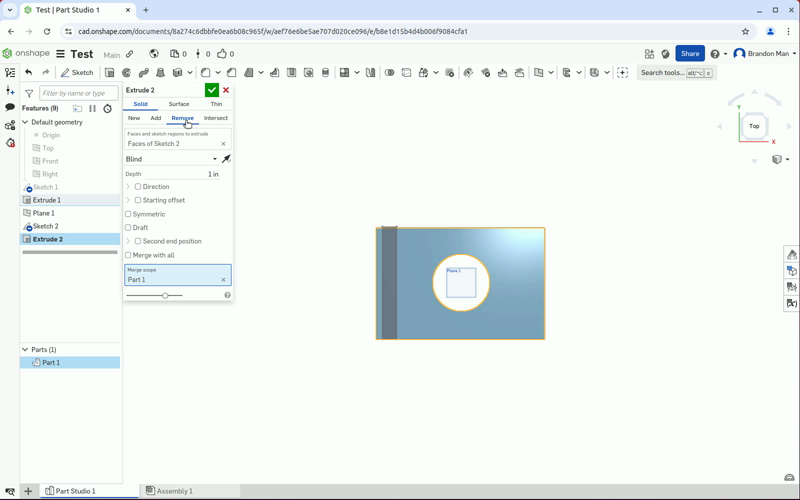
key(tab, 4)
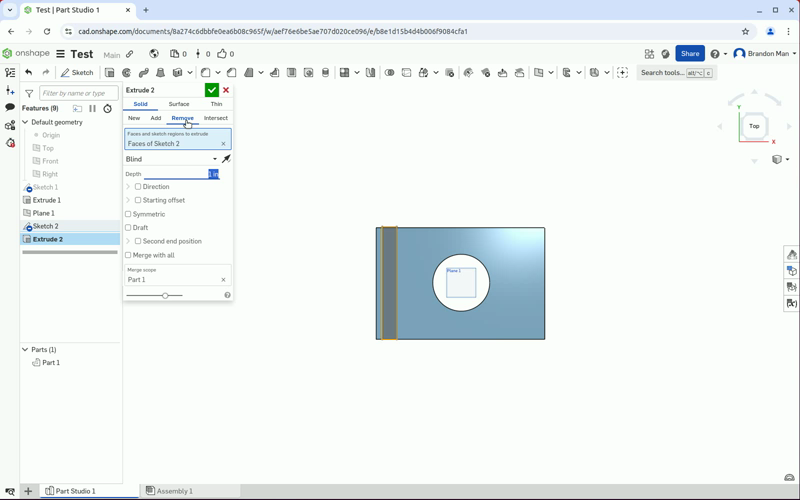
text(1.204)
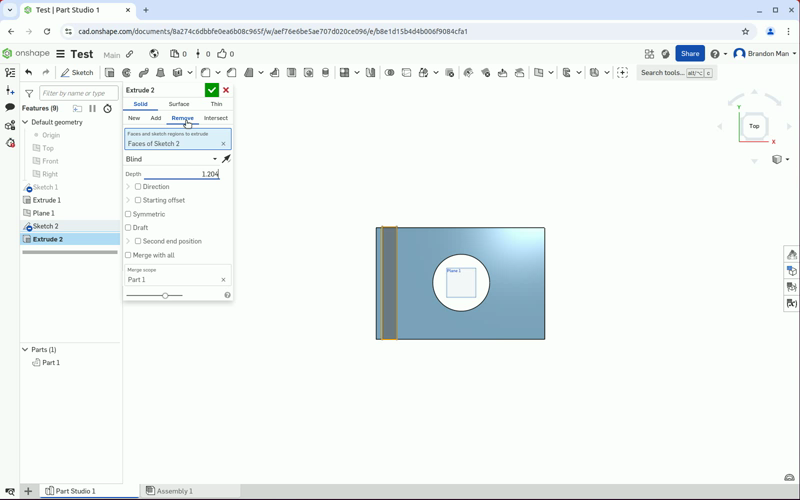
key(tab, 6)
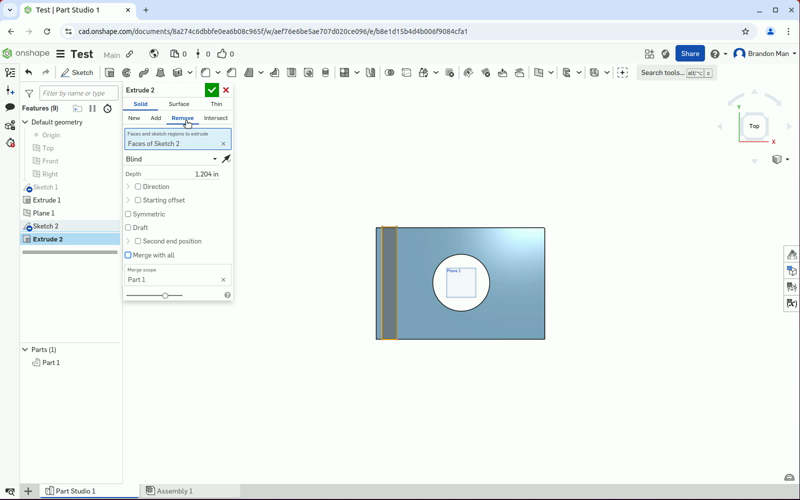
key(space)
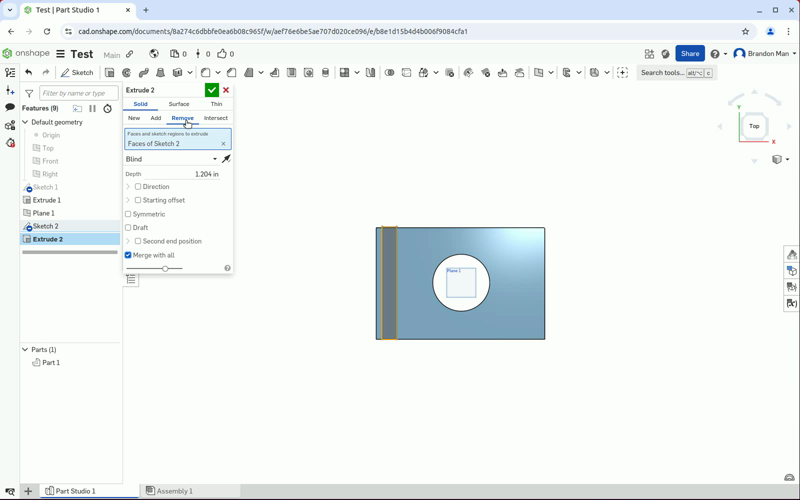
key(enter)
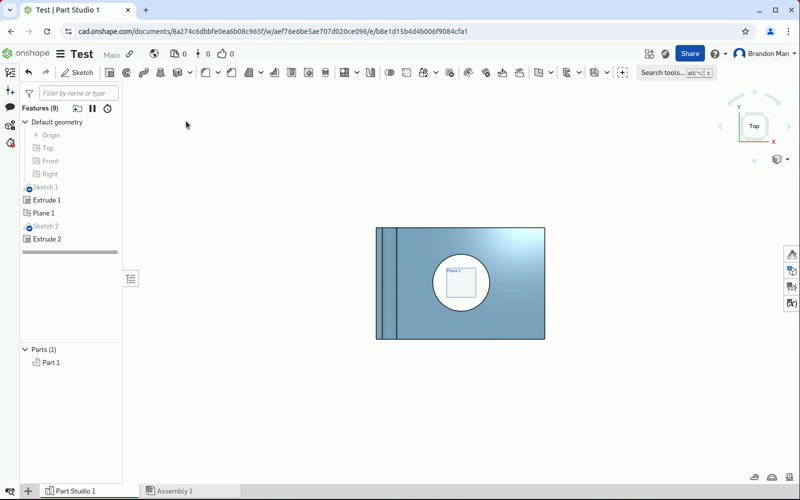
key(shift+h)
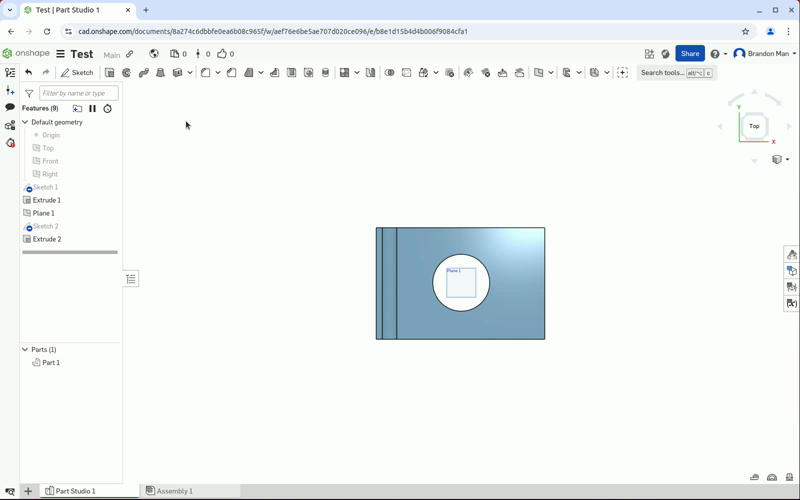
key(shift+h)
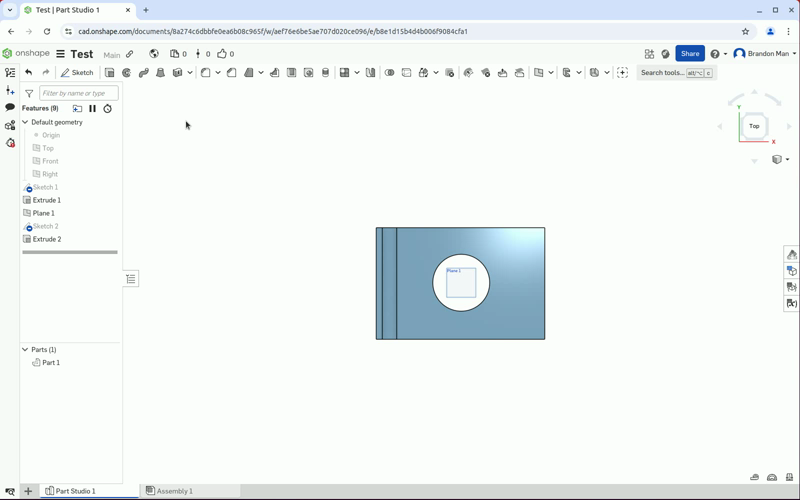
mouse_move(73, 189)
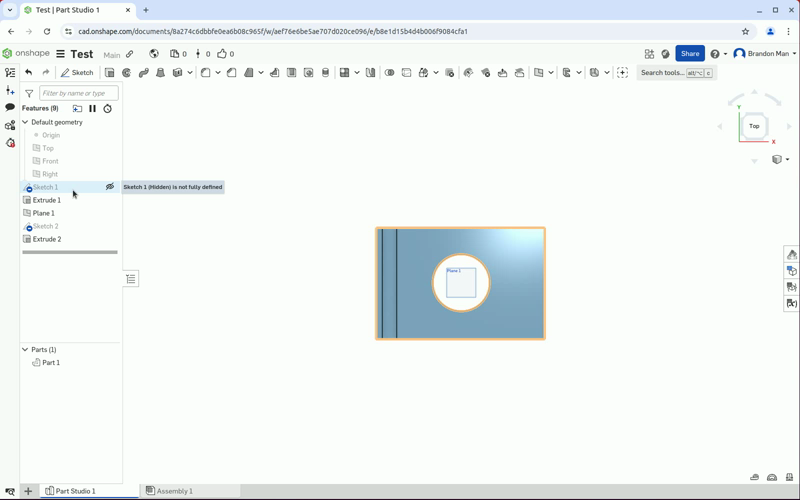
click(73, 189)
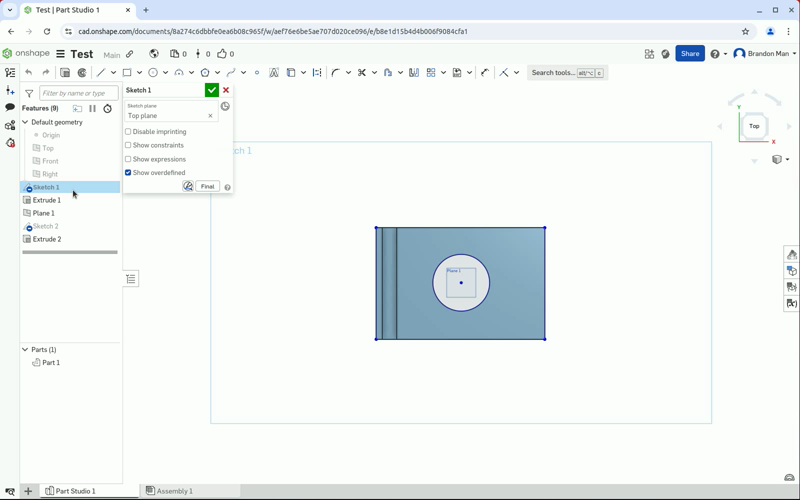
mouse_move(229, 92)
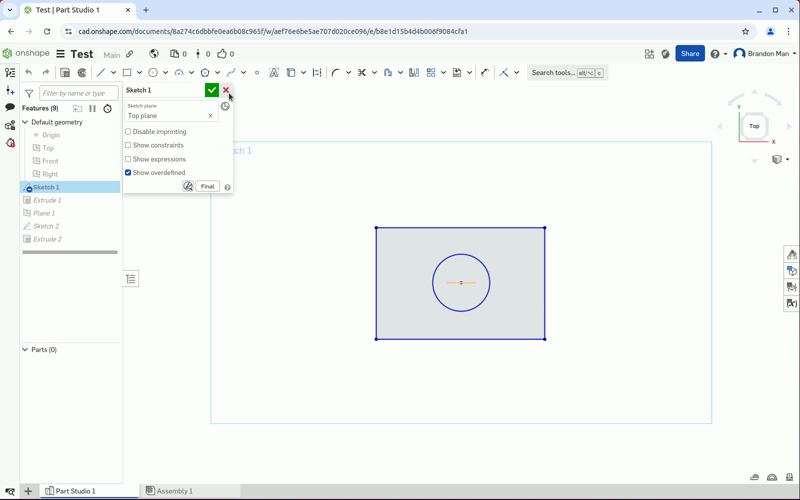
click(229, 92)
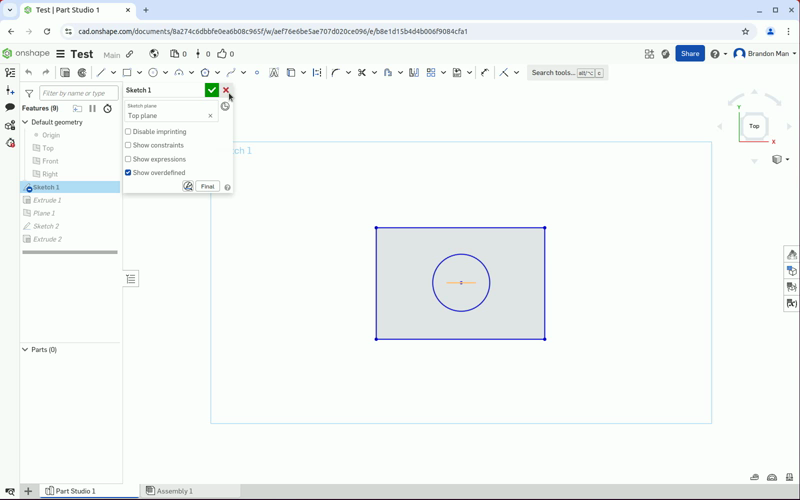
key(shift+s)
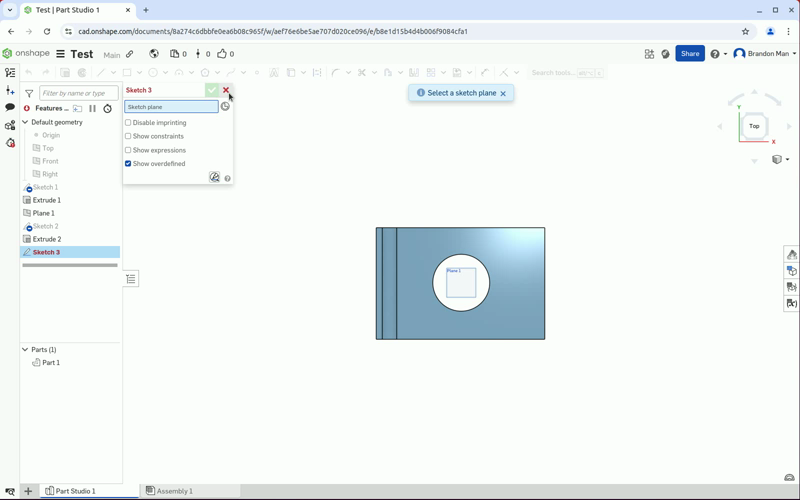
mouse_move(73, 215)
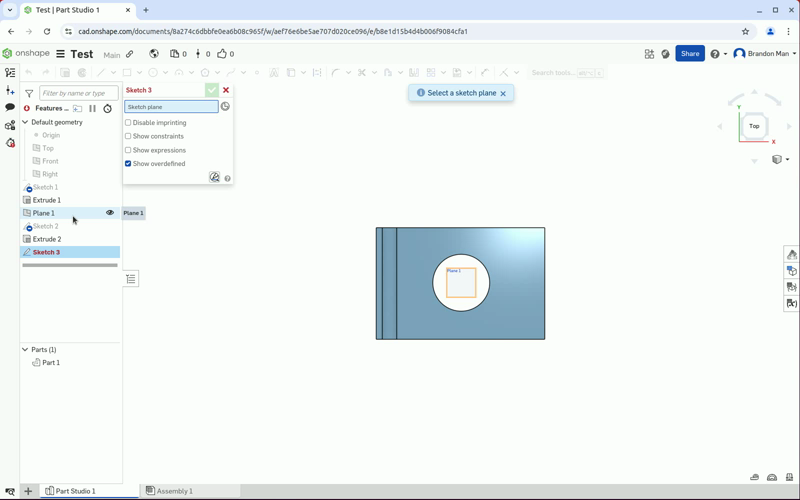
click(73, 215)
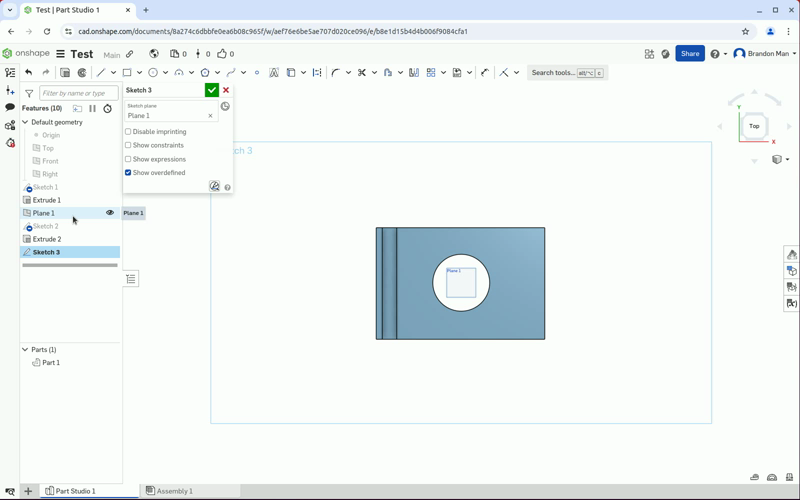
mouse_move(73, 352)
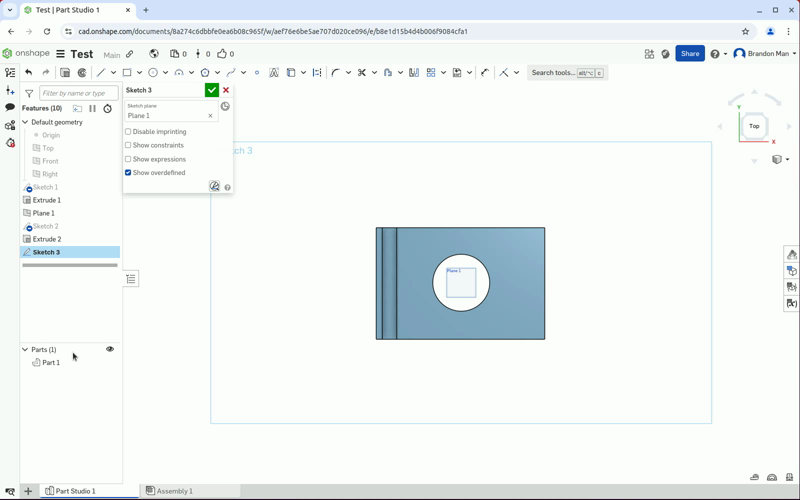
key(y)
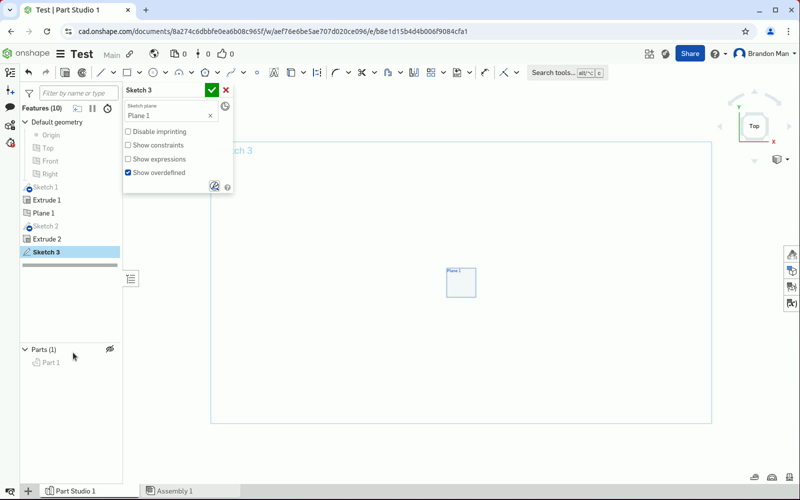
key(l)
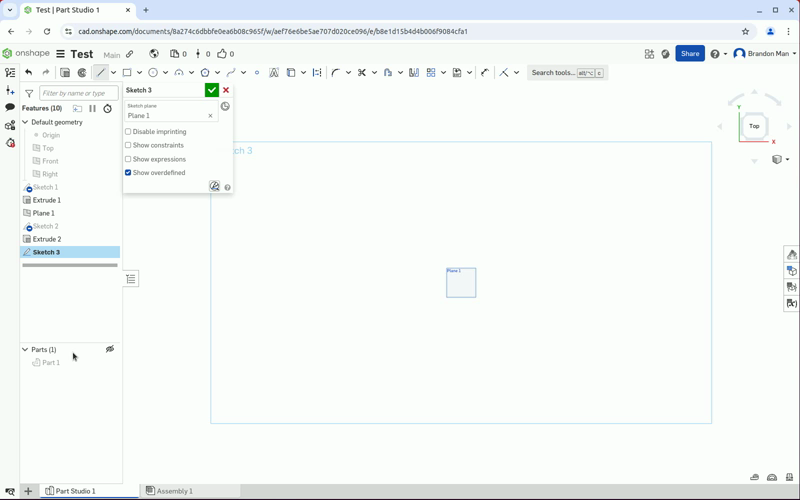
key_down(shift)
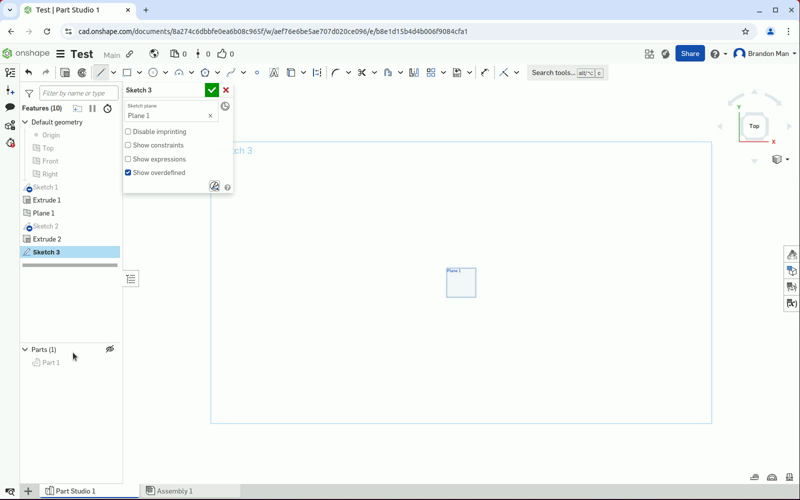
mouse_move(451, 339)
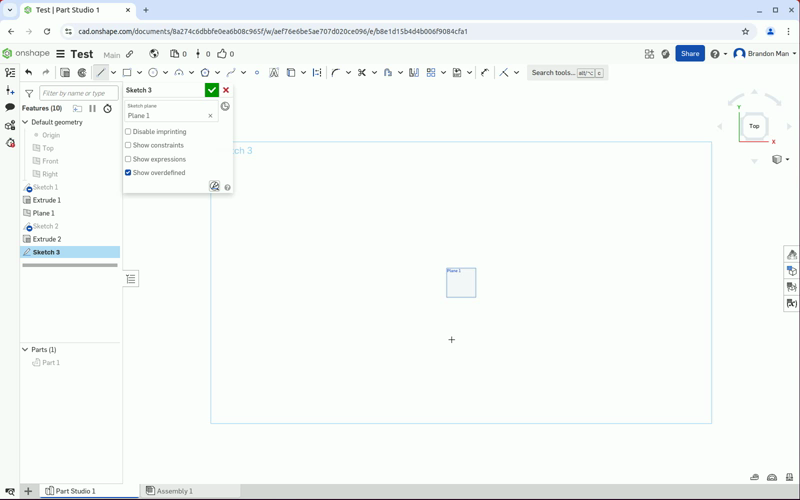
click(451, 339)
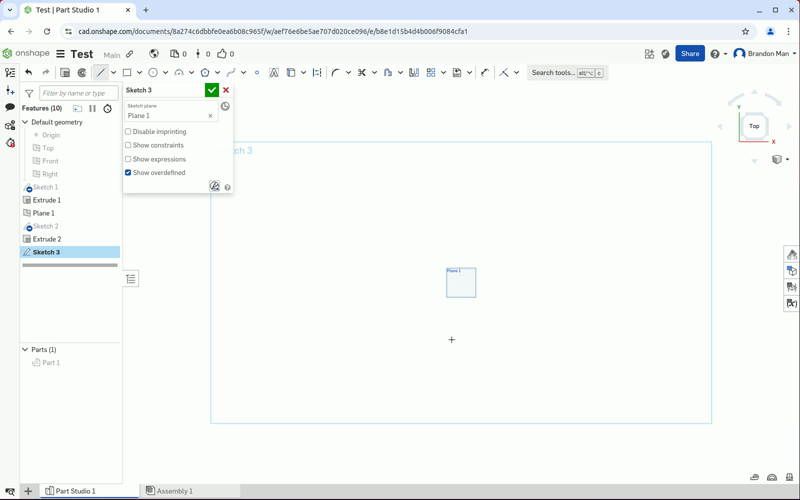
key_up(shift)
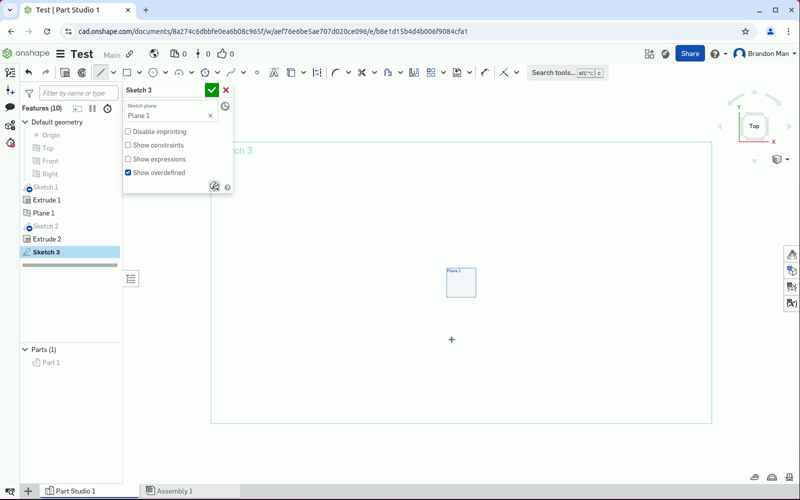
key_down(shift)
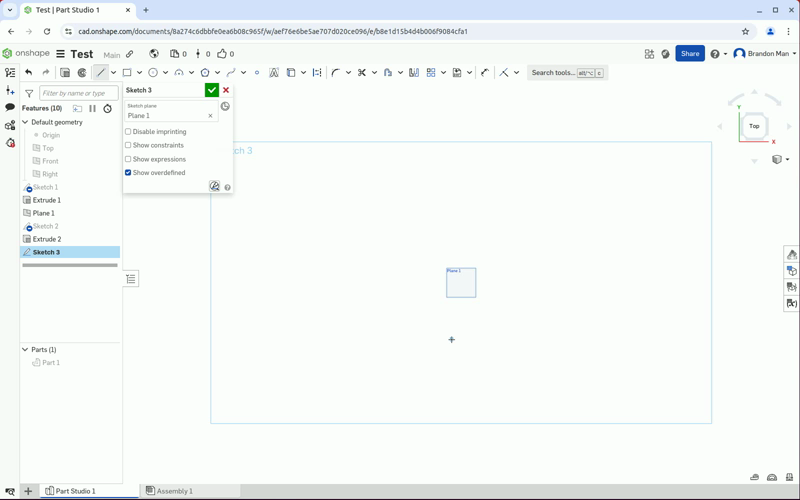
mouse_move(481, 339)
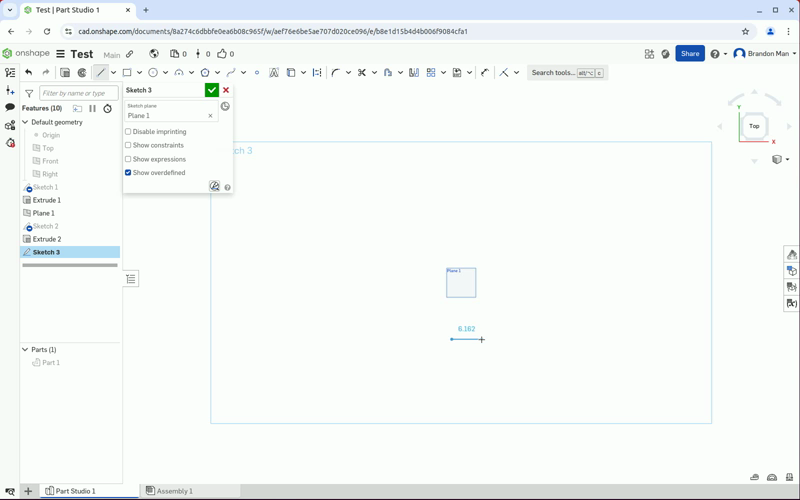
mouse_move(480, 339)
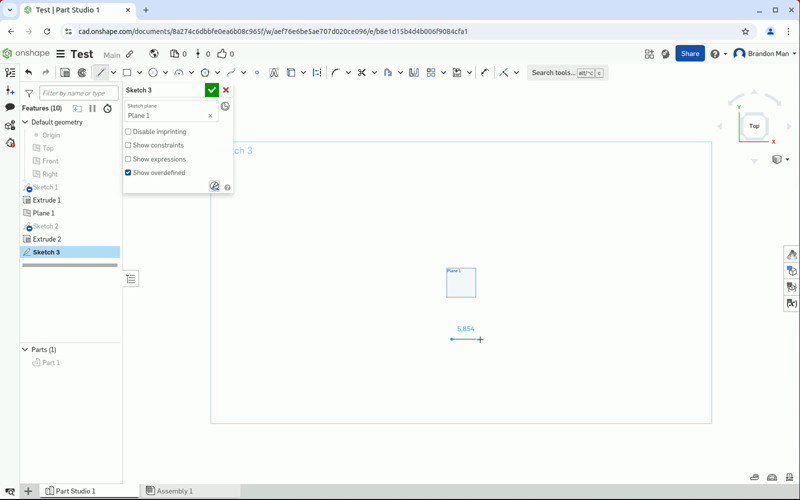
click(480, 339)
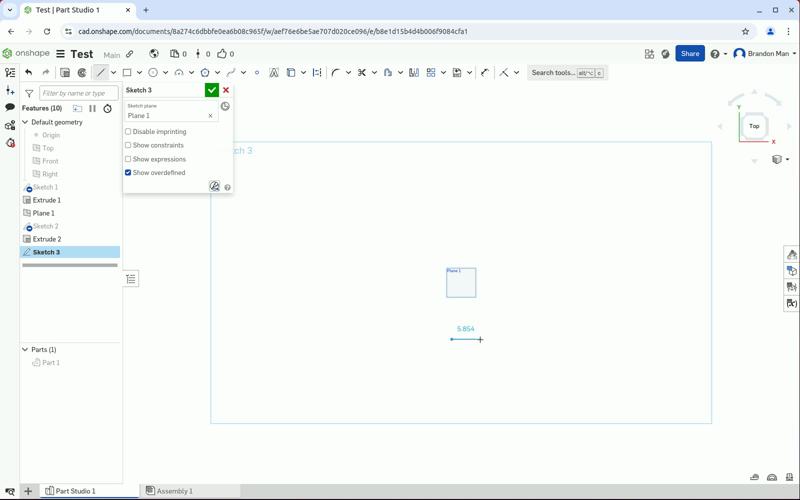
key_up(shift)
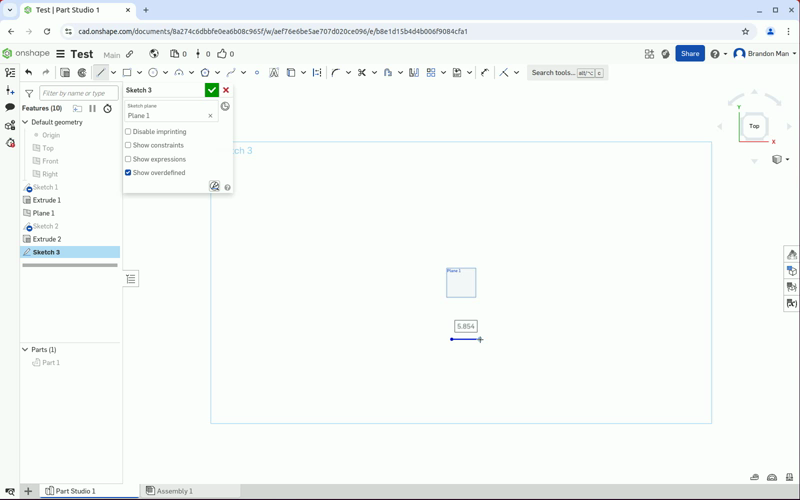
key_down(shift)
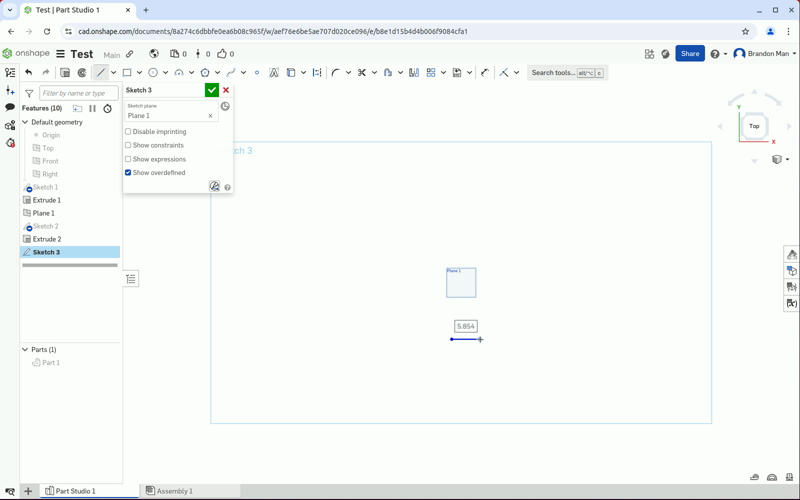
mouse_move(510, 339)
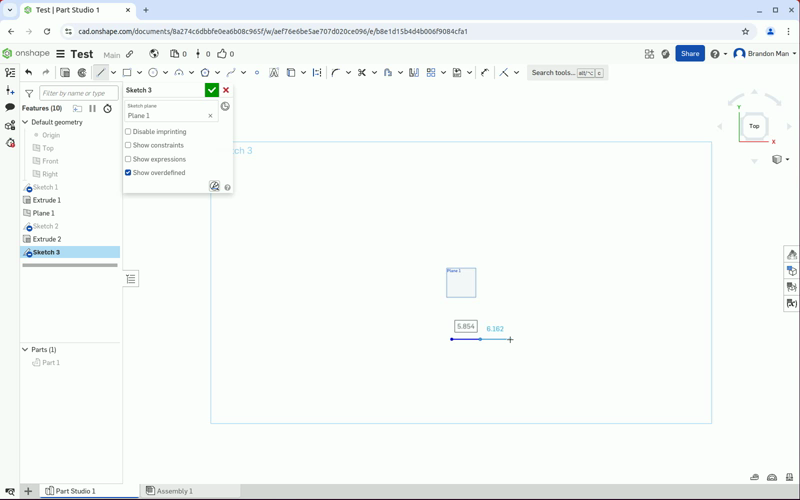
mouse_move(480, 303)
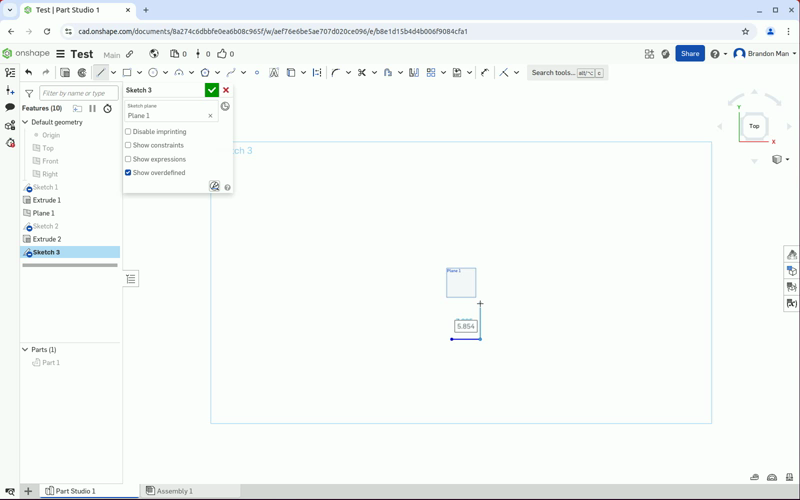
click(480, 303)
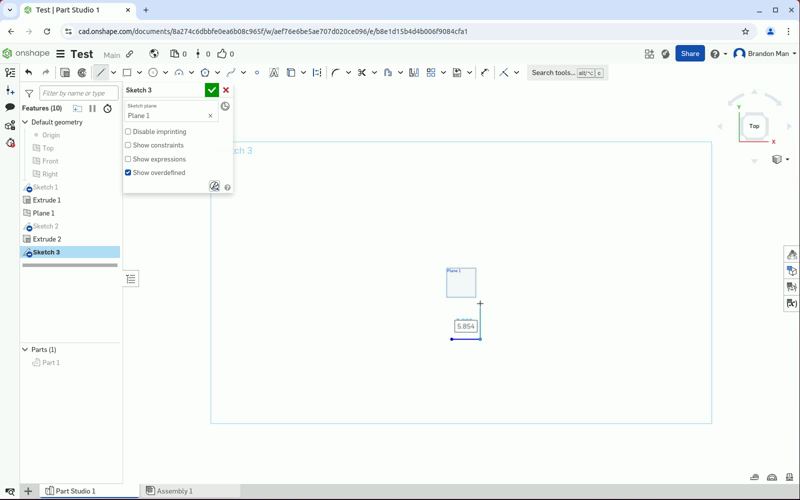
key_up(shift)
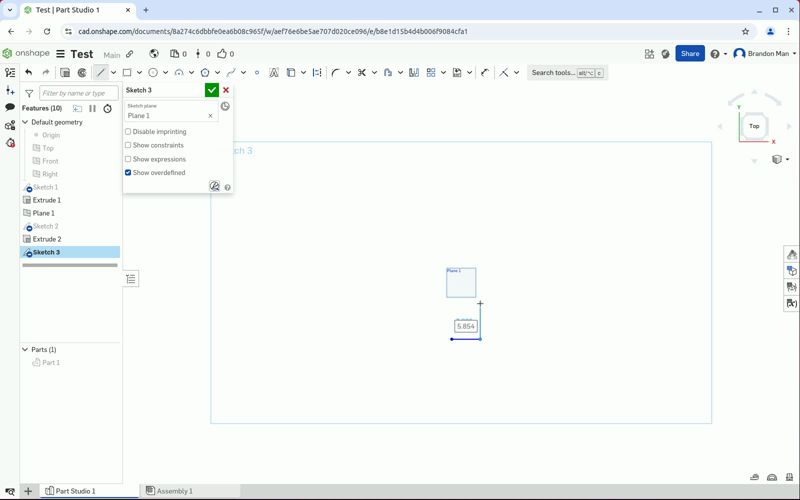
key(esc)
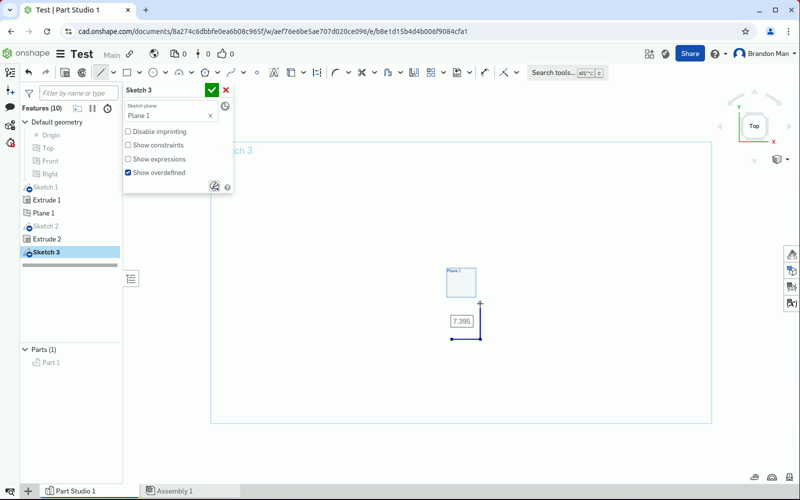
key(a)
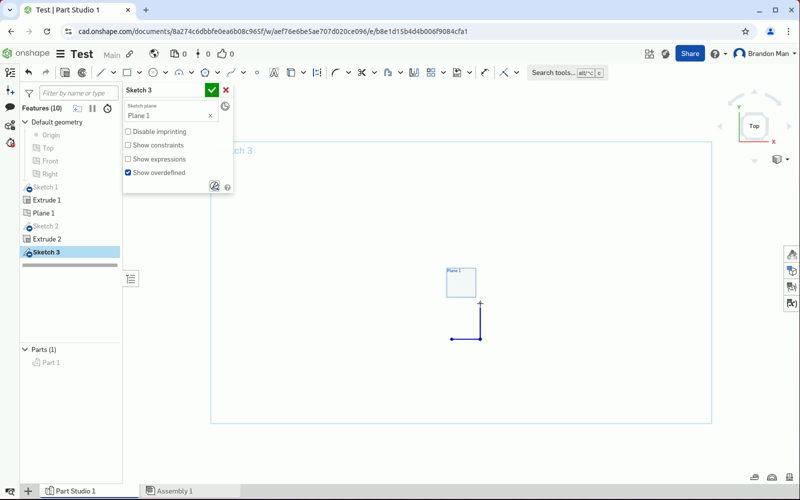
mouse_move(480, 303)
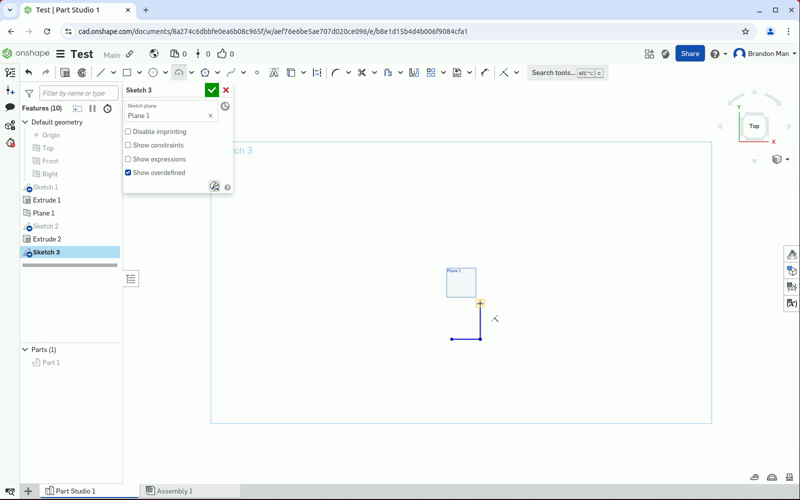
click(480, 303)
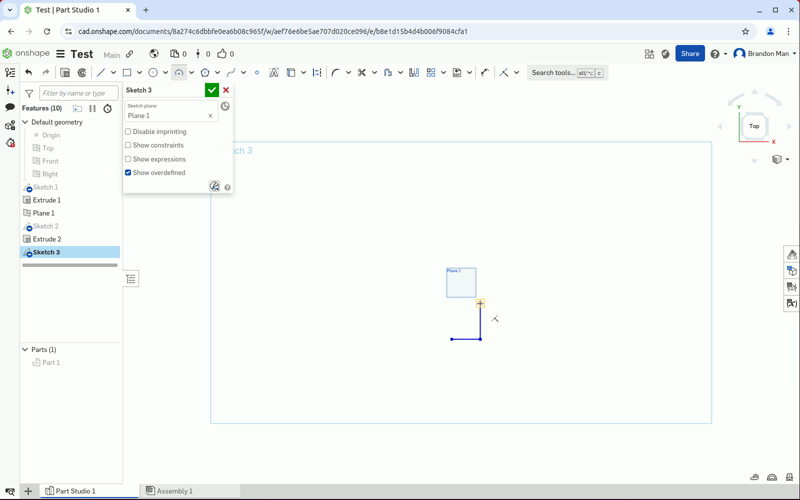
key_down(shift)
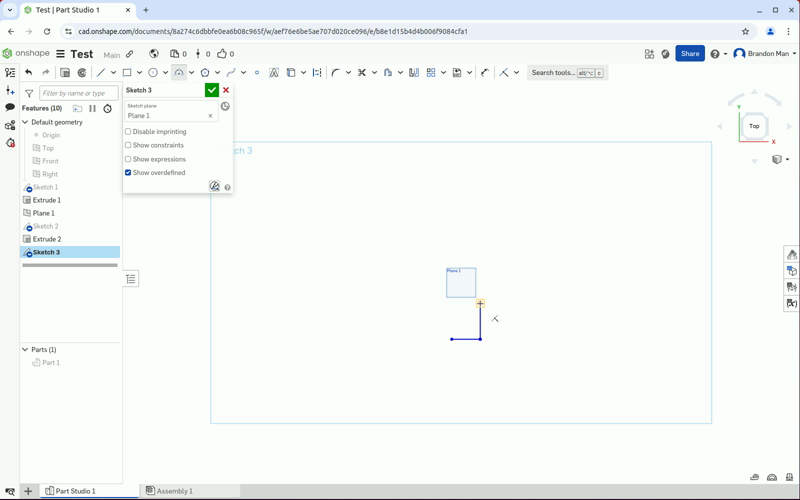
mouse_move(451, 309)
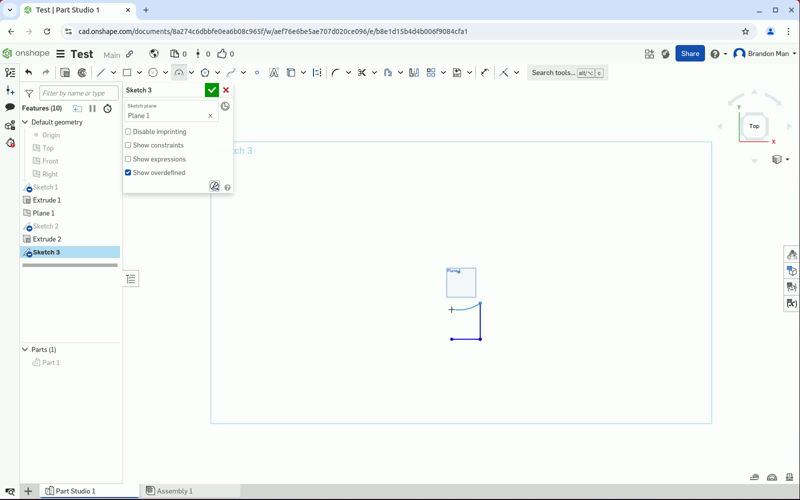
click(451, 309)
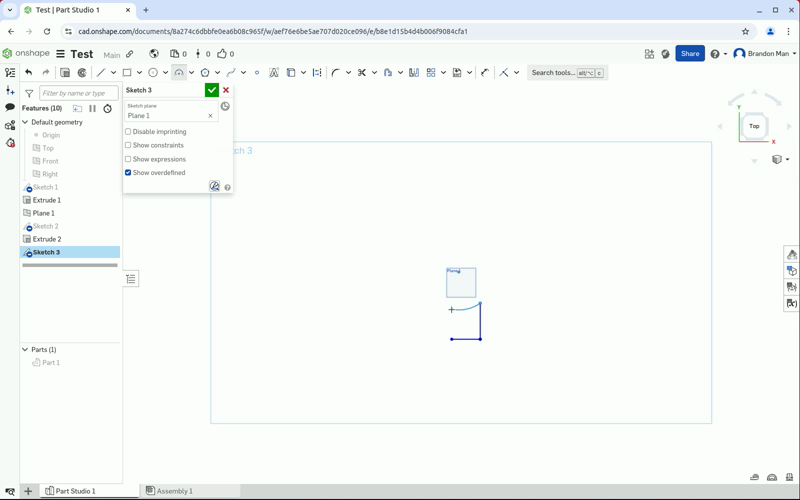
mouse_move(466, 310)
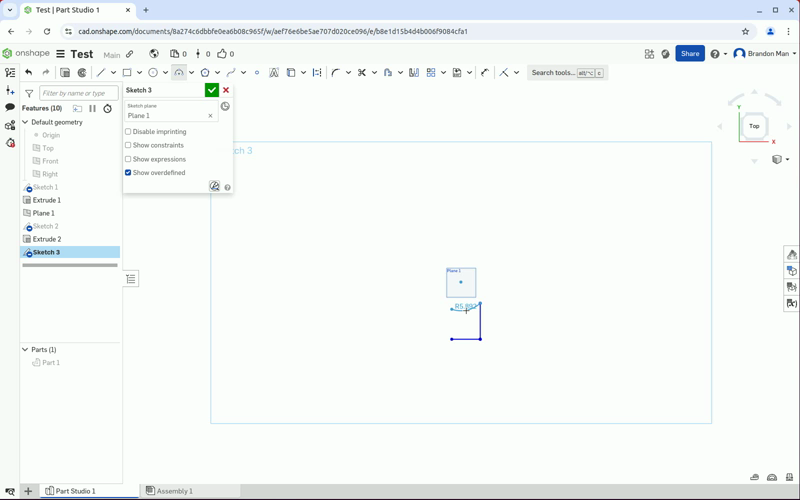
click(466, 310)
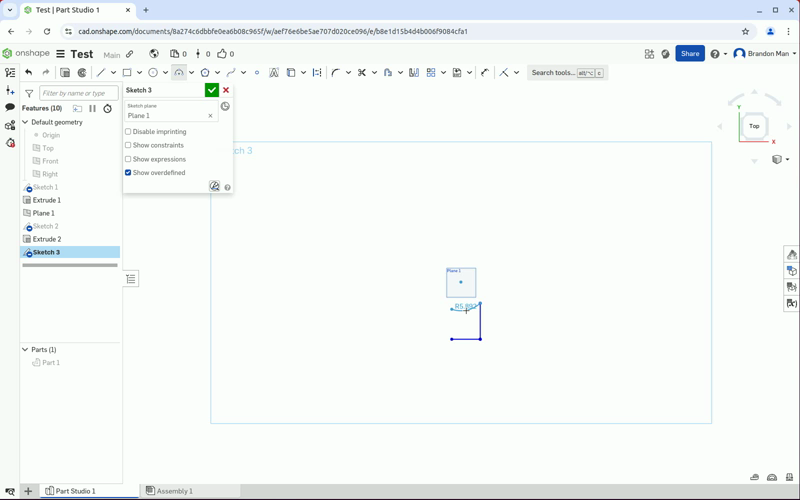
key_up(shift)
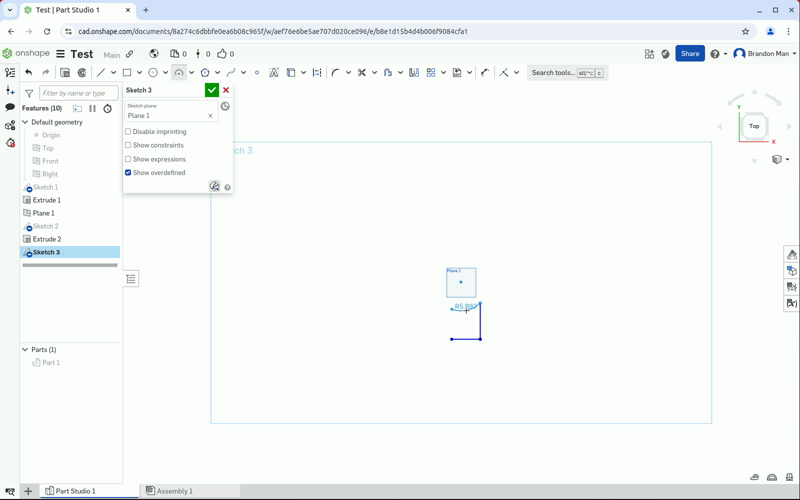
key(esc)
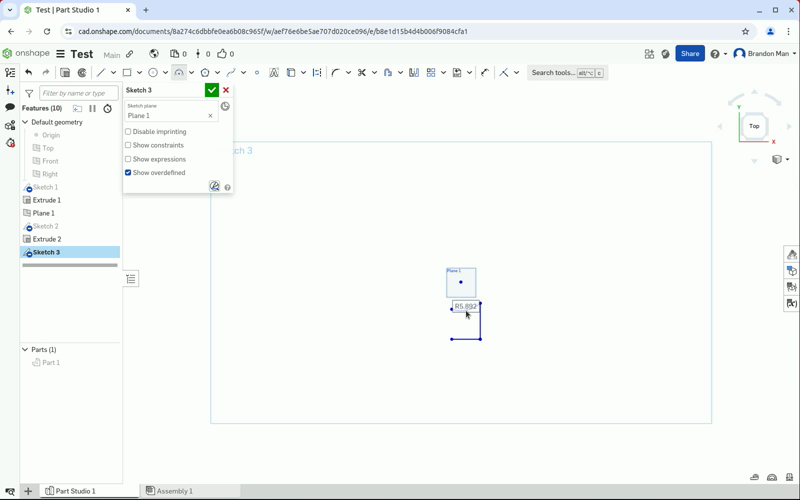
key(l)
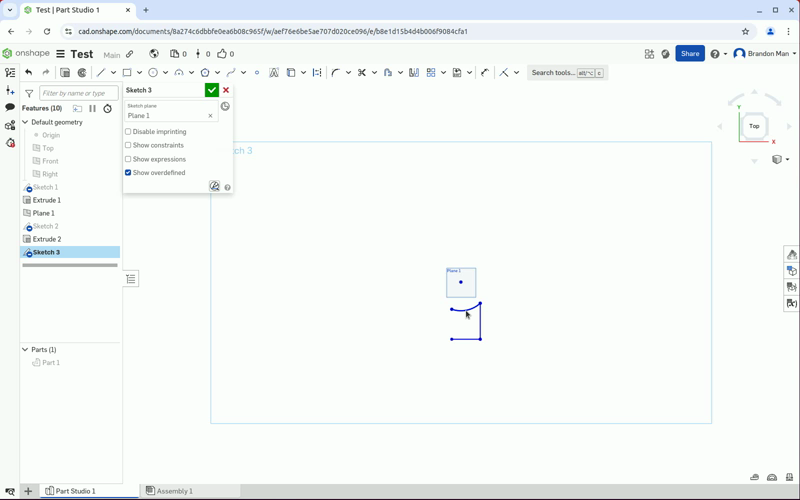
mouse_move(451, 309)
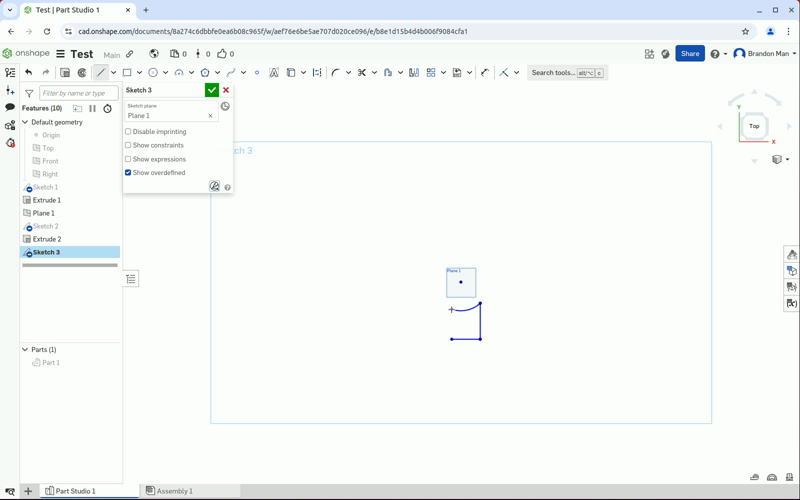
click(451, 309)
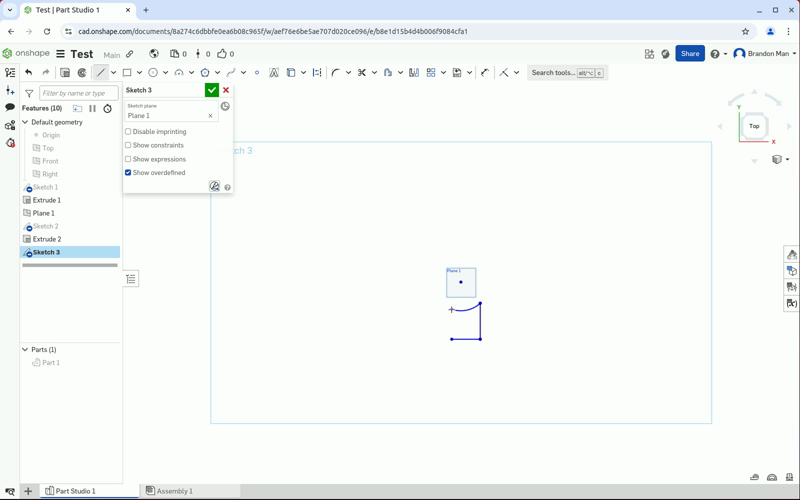
mouse_move(481, 309)
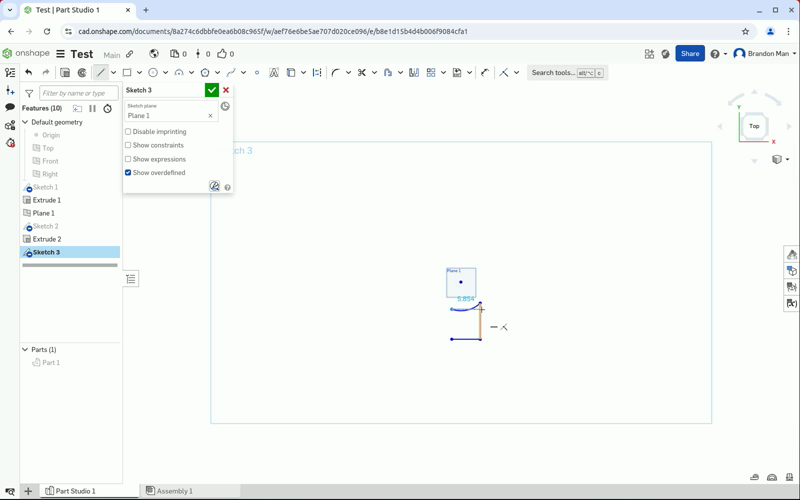
key_down(shift)
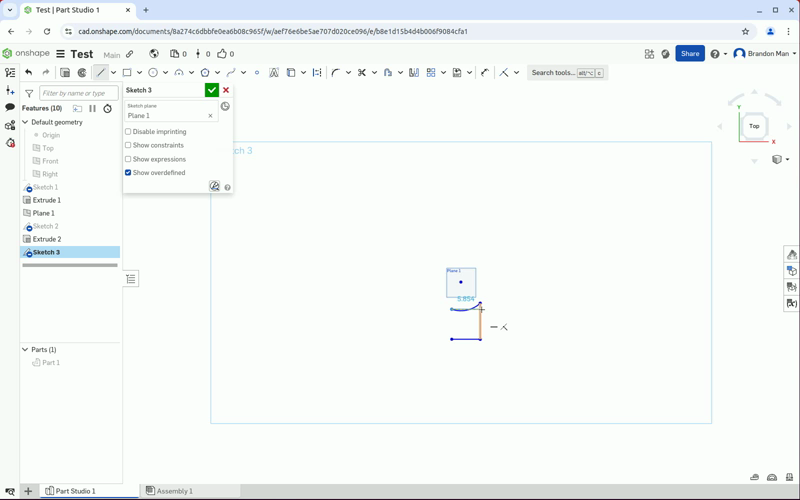
mouse_move(451, 339)
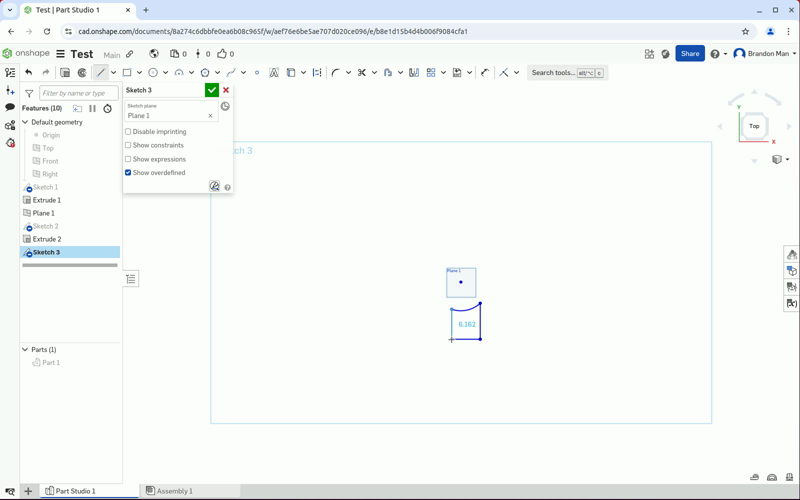
key_up(shift)
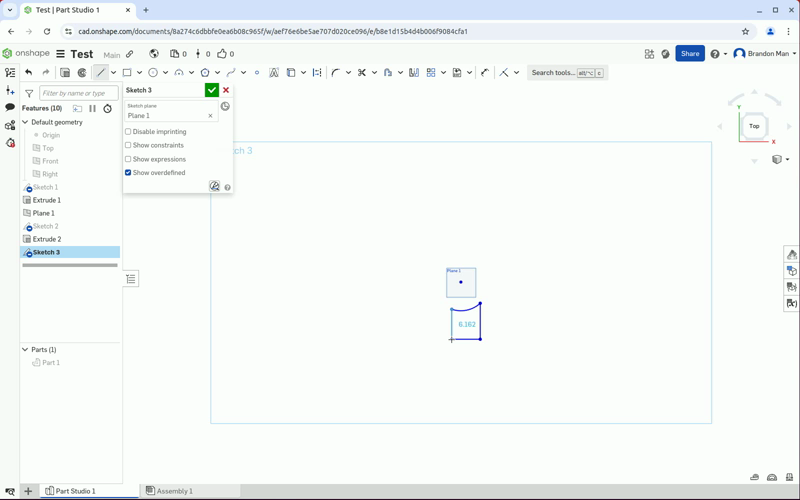
click(451, 339)
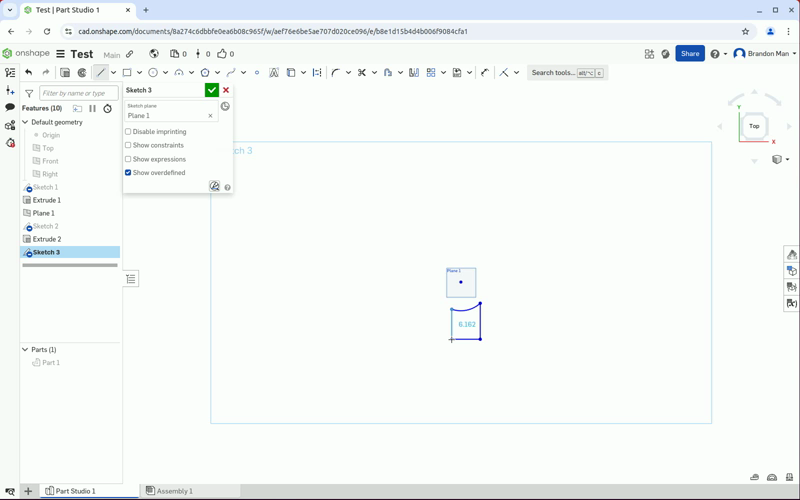
key(esc)
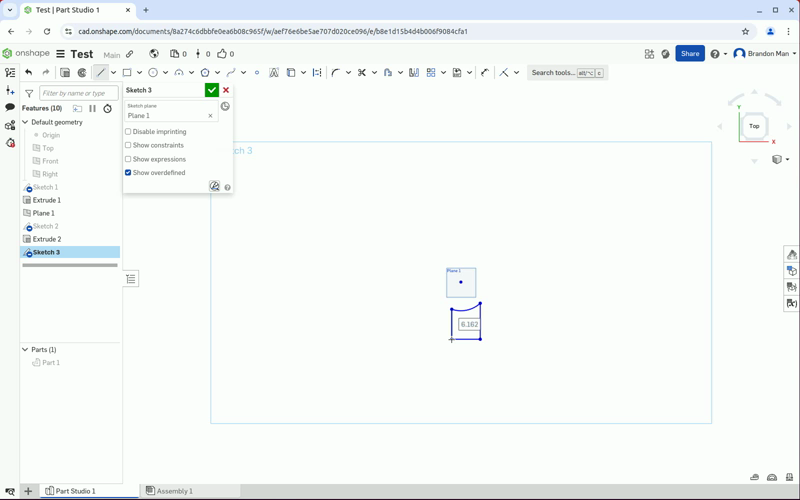
mouse_move(469, 314)
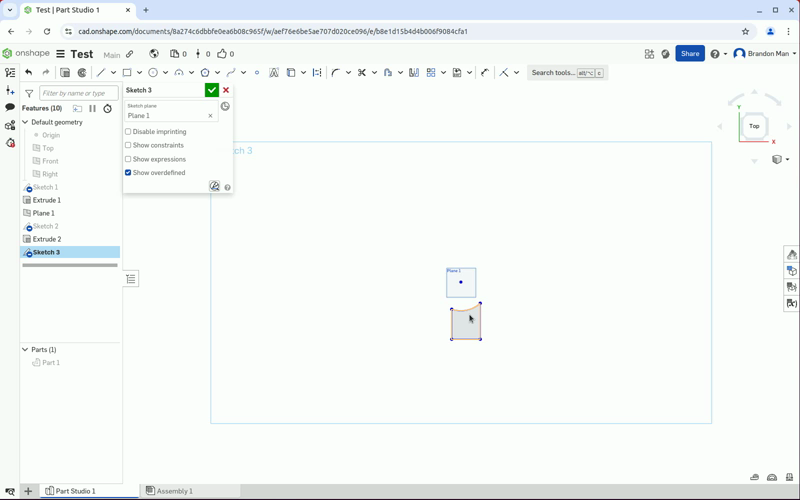
scroll(6)
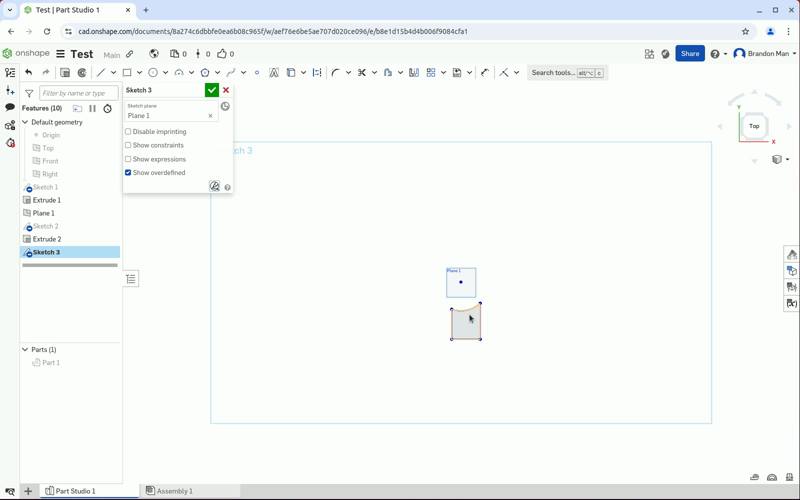
scroll(6)
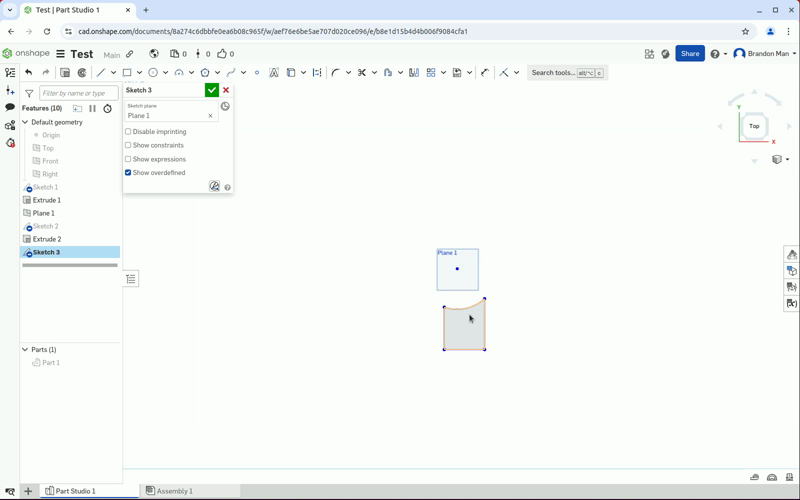
scroll(6)
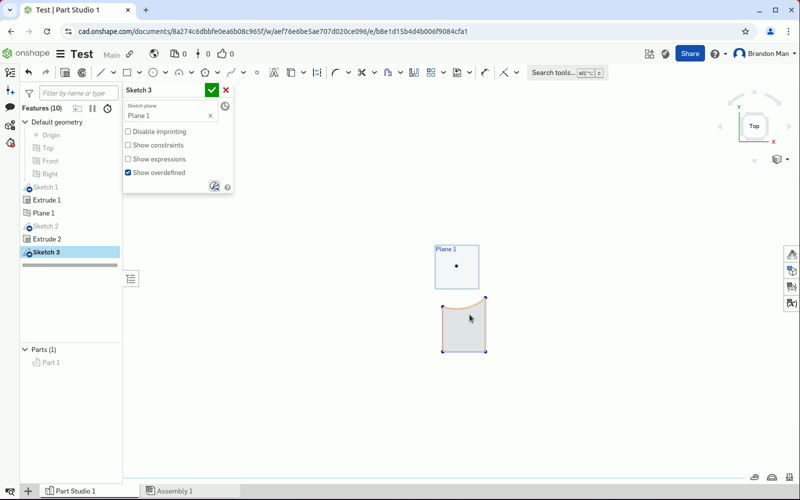
scroll(6)
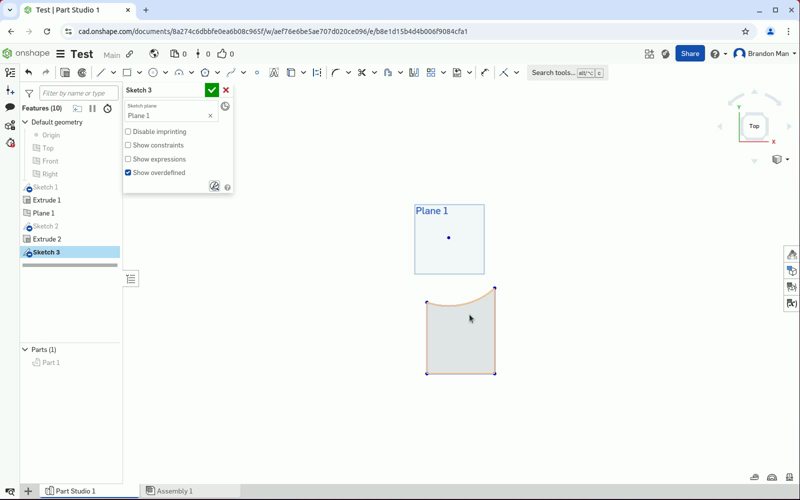
scroll(6)
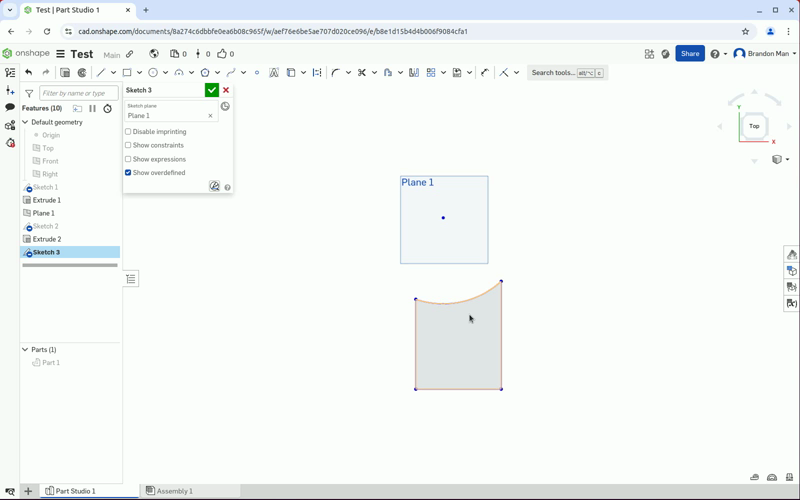
scroll(6)
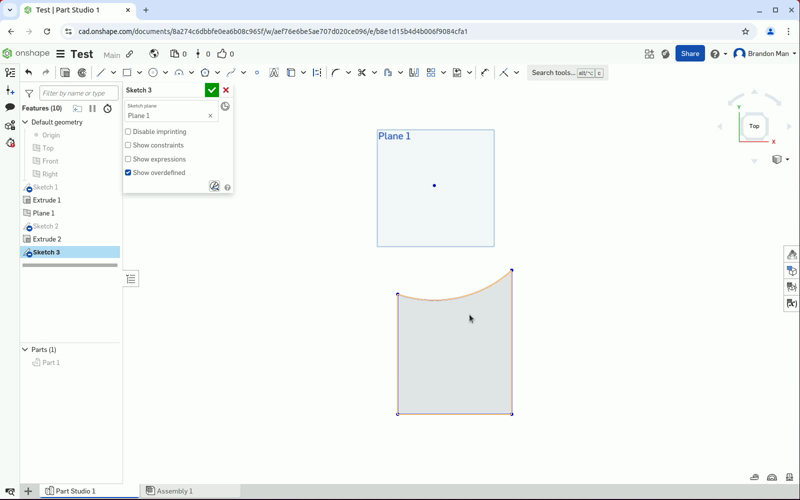
scroll(6)
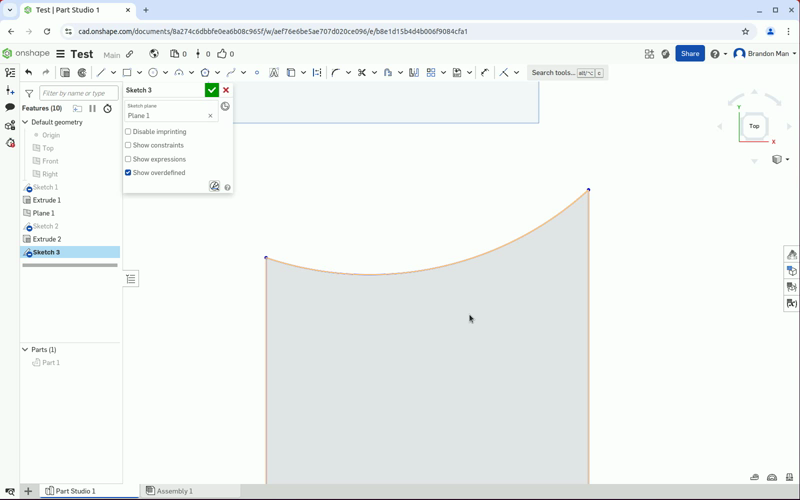
click(469, 314)
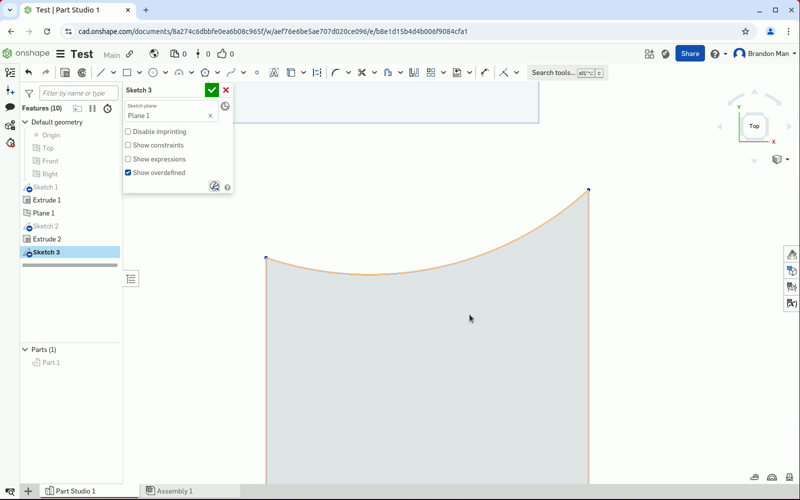
scroll(-6)
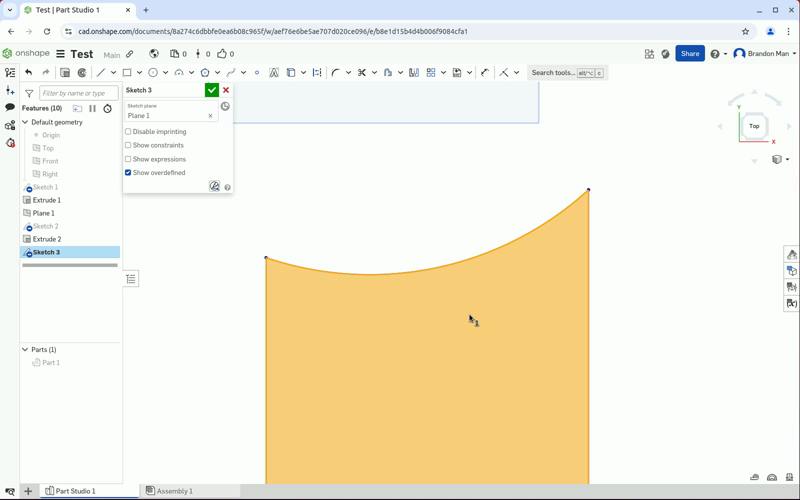
scroll(-6)
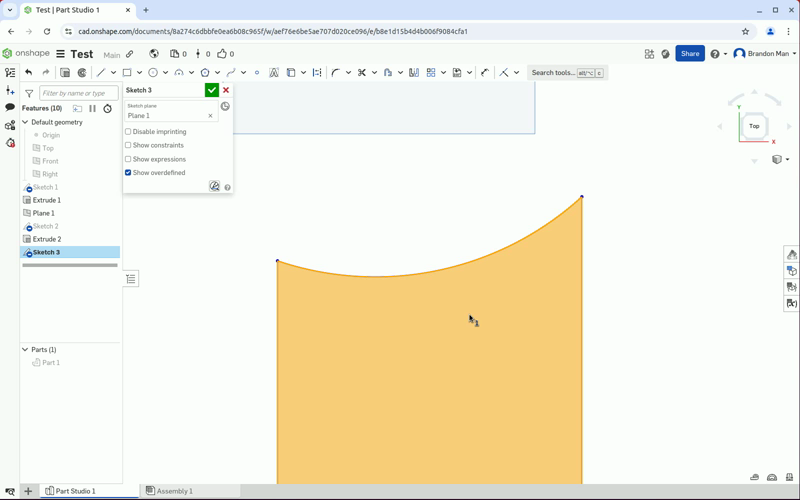
scroll(-6)
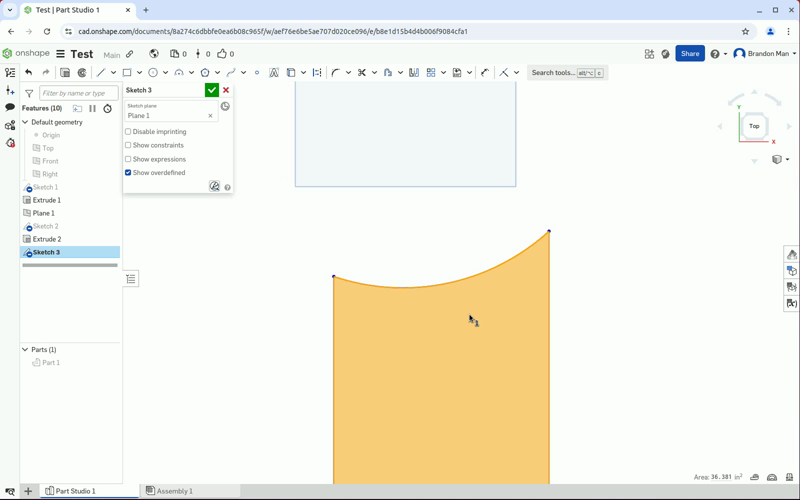
scroll(-6)
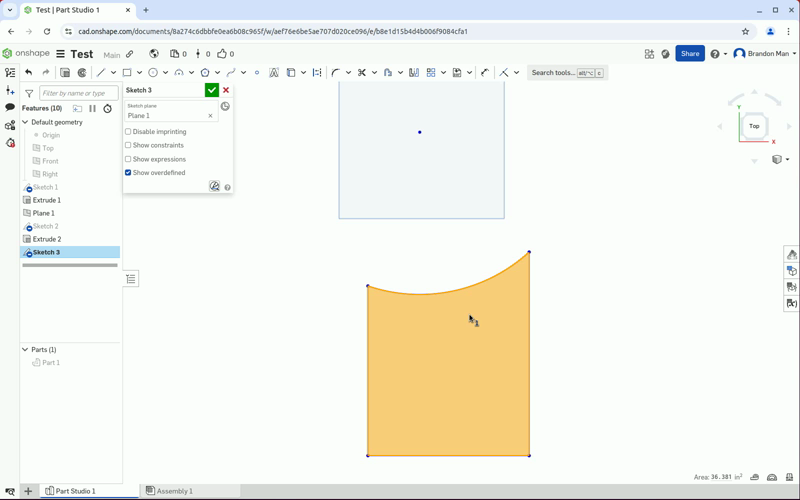
scroll(-6)
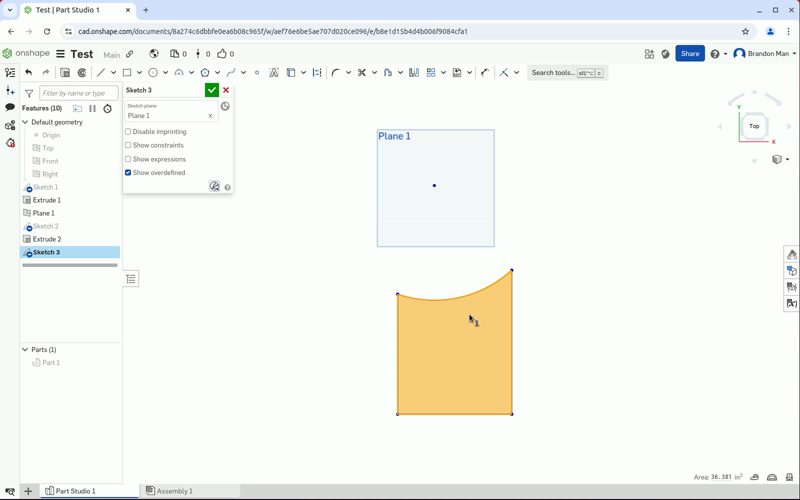
scroll(-6)
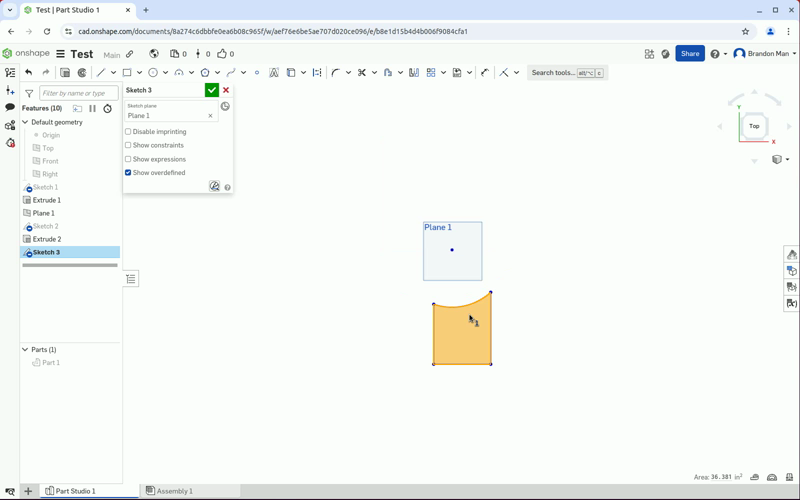
scroll(-6)
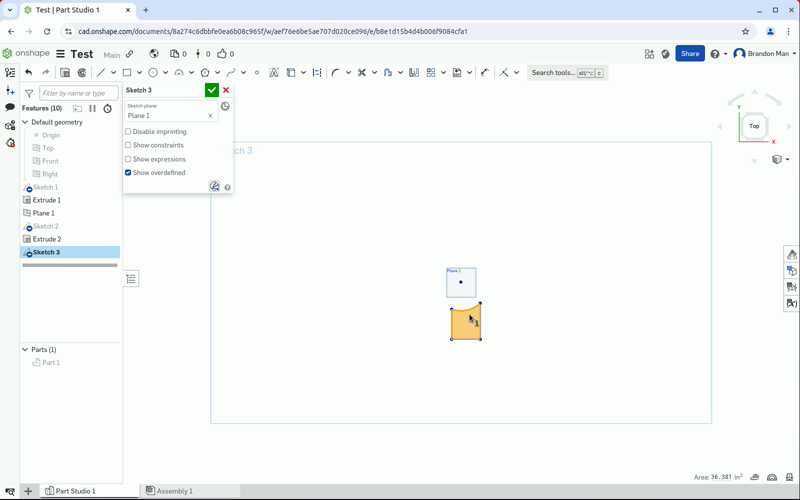
mouse_move(73, 352)
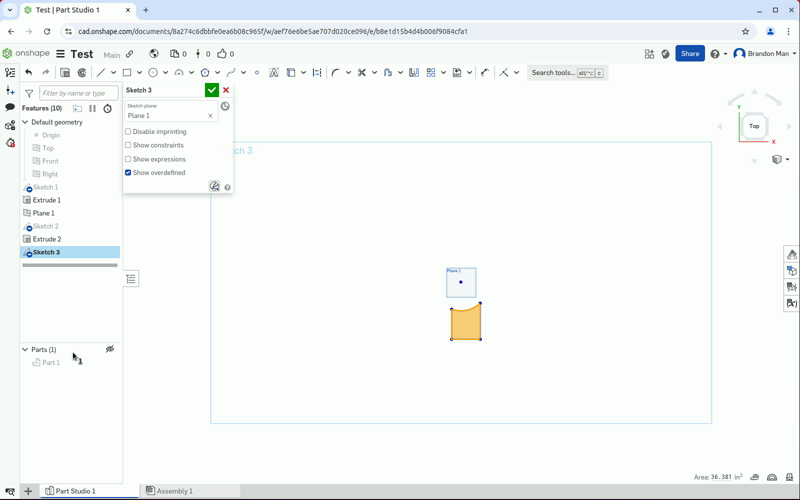
key(shift+y)
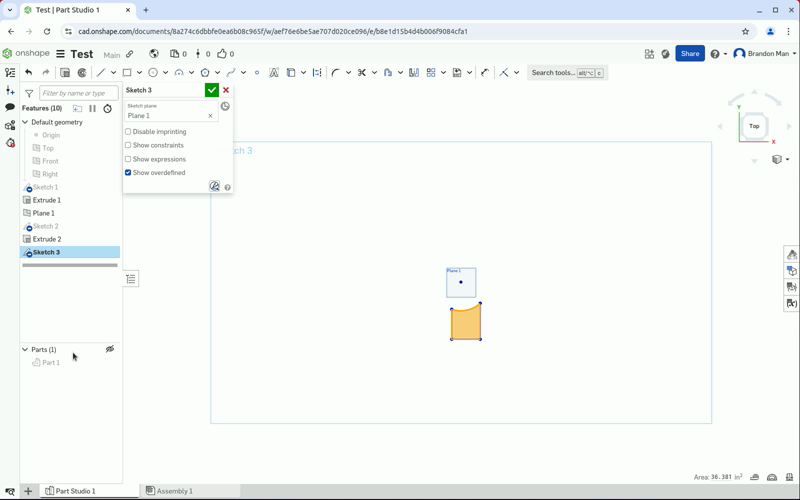
key(shift+e)
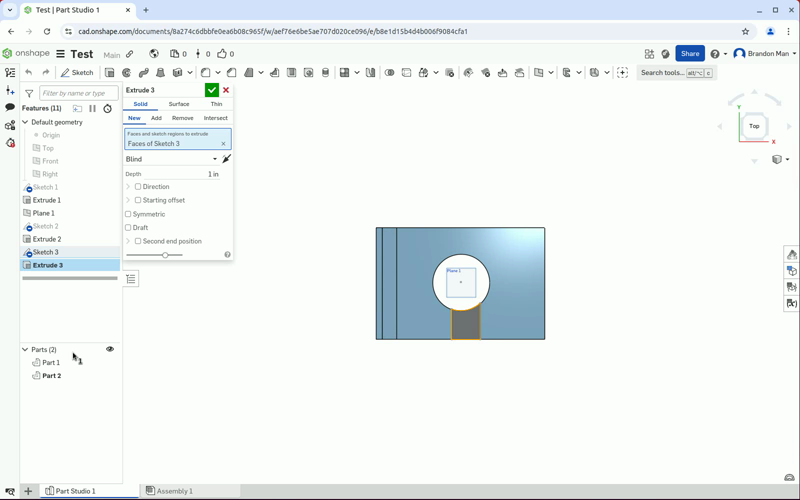
mouse_move(143, 106)
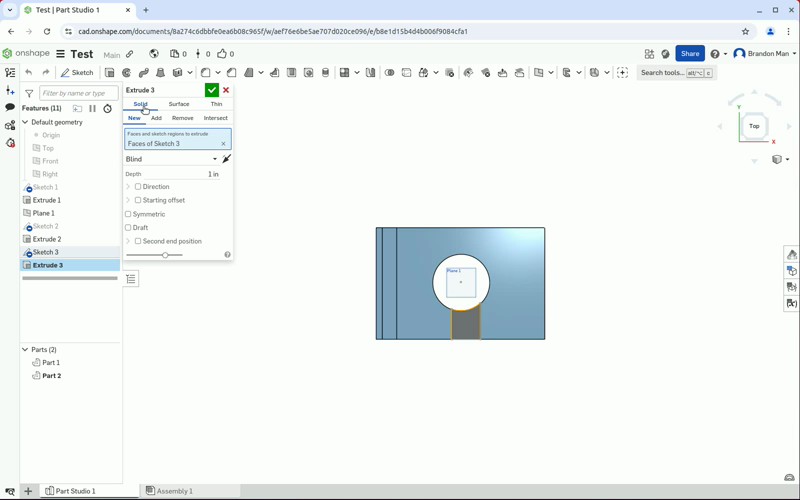
click(143, 106)
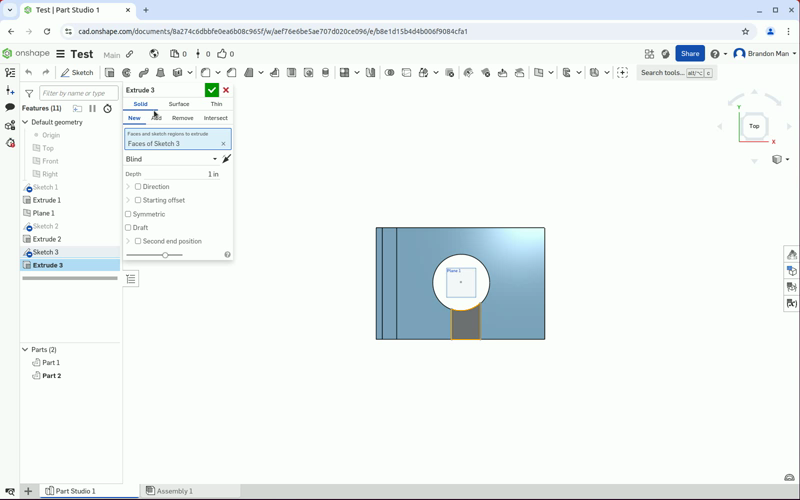
mouse_move(186, 120)
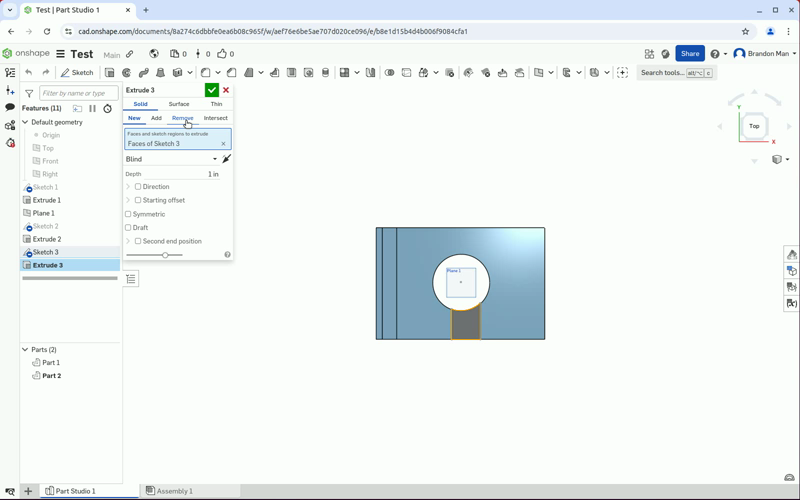
click(186, 120)
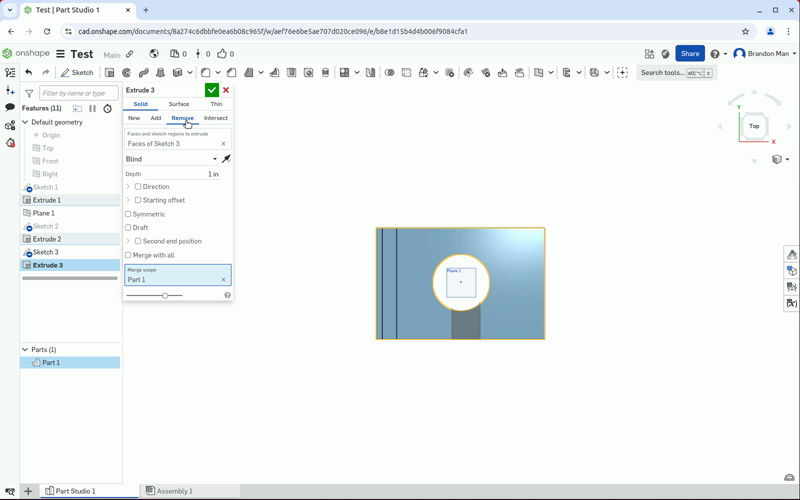
key(tab, 4)
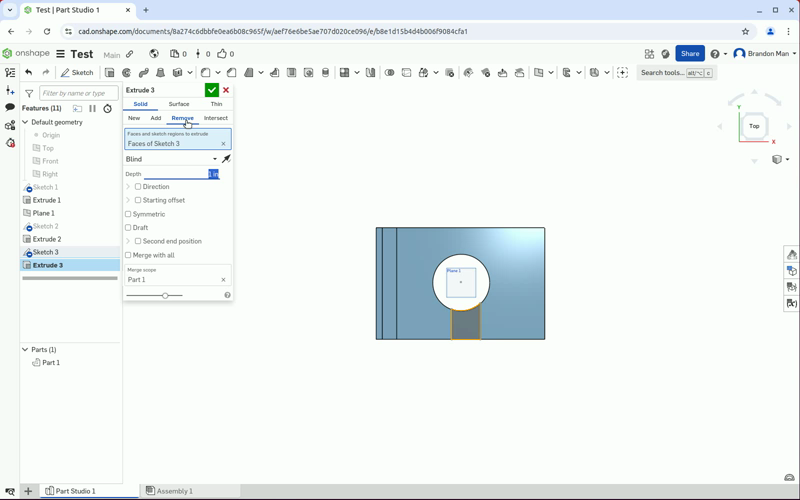
text(1.204)
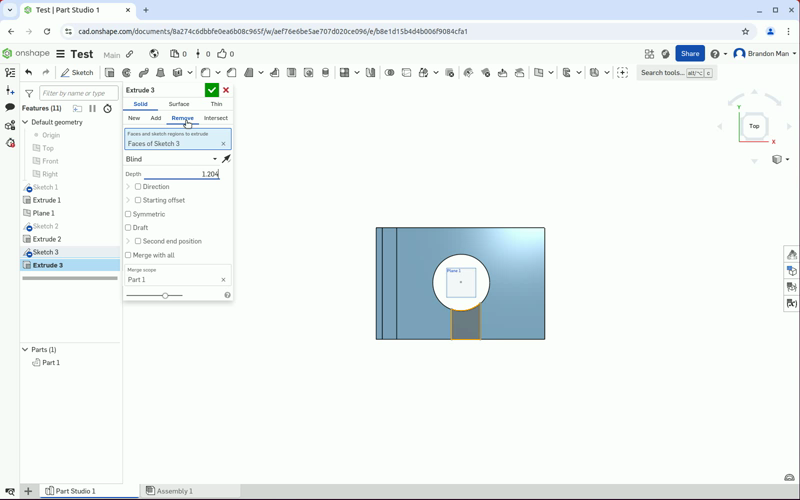
key(tab, 6)
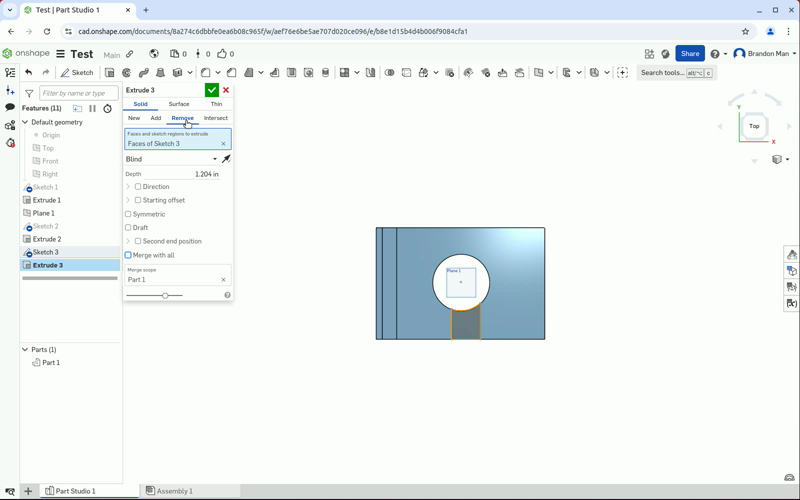
key(space)
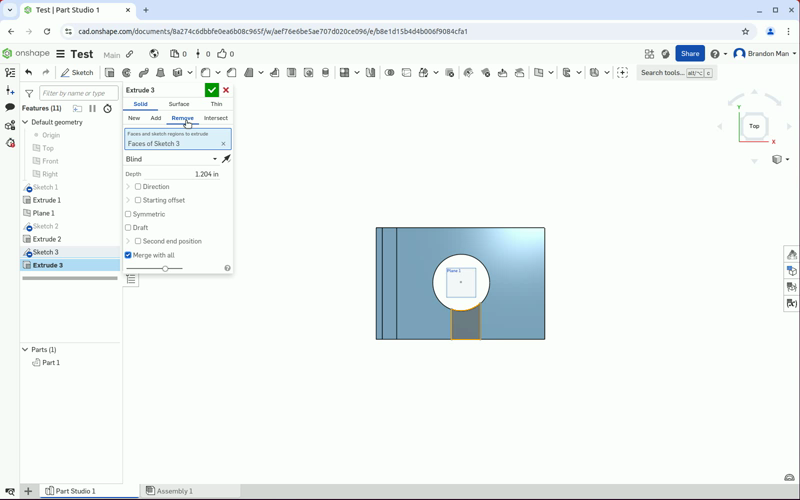
key(enter)
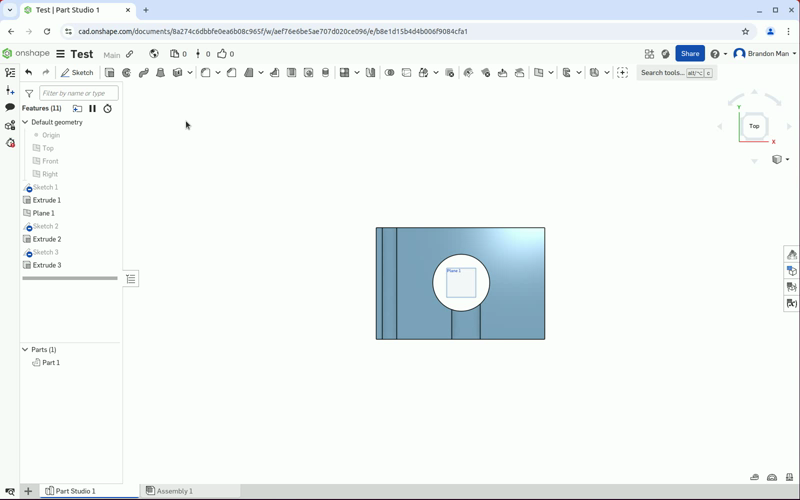
key(shift+h)
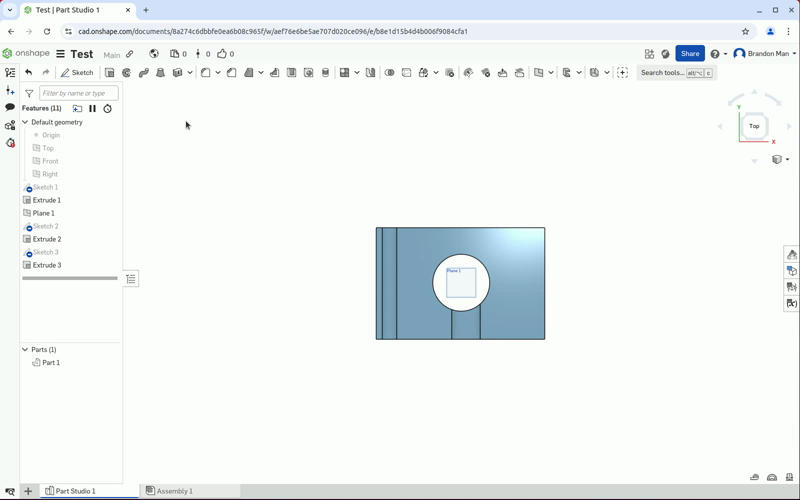
key(shift+h)
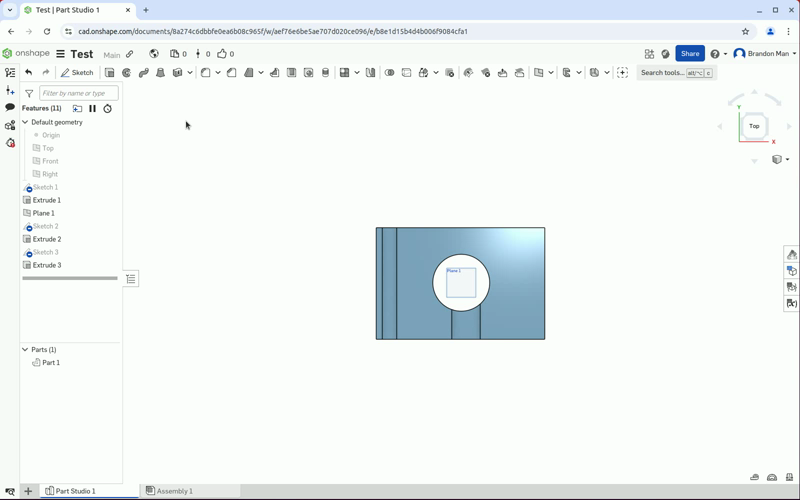
mouse_move(73, 189)
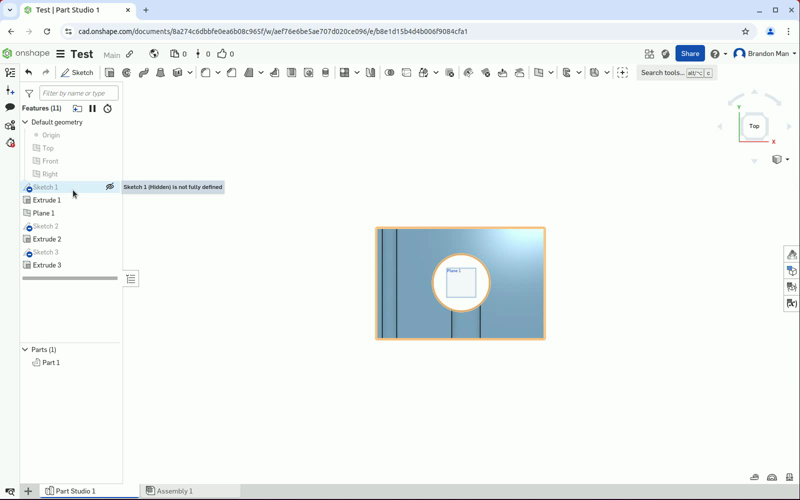
click(73, 189)
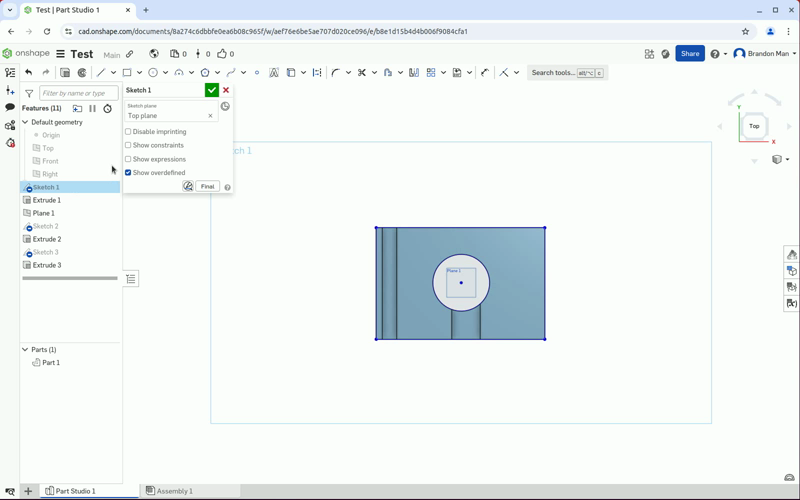
mouse_move(229, 92)
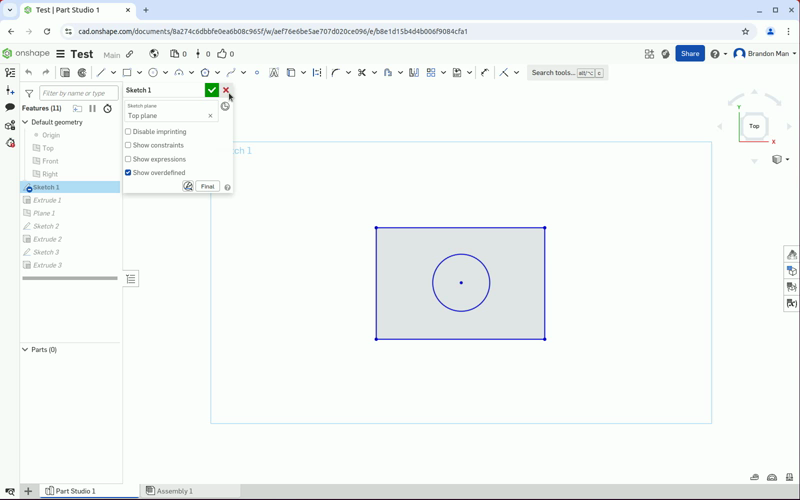
click(229, 92)
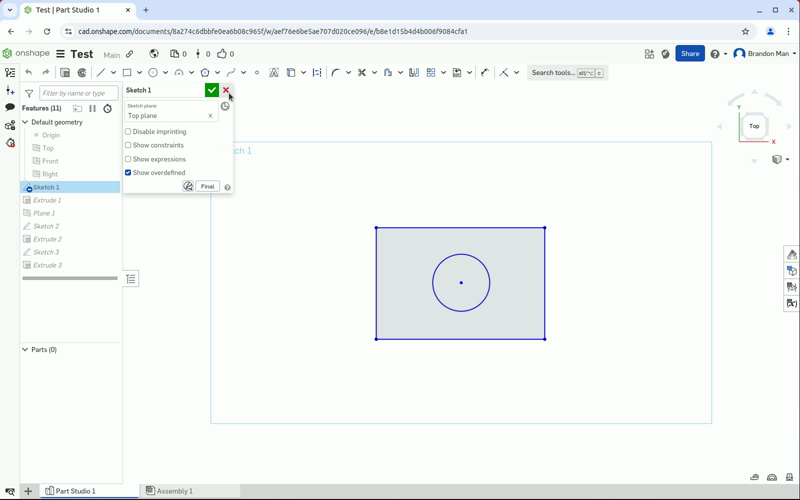
key(shift+s)
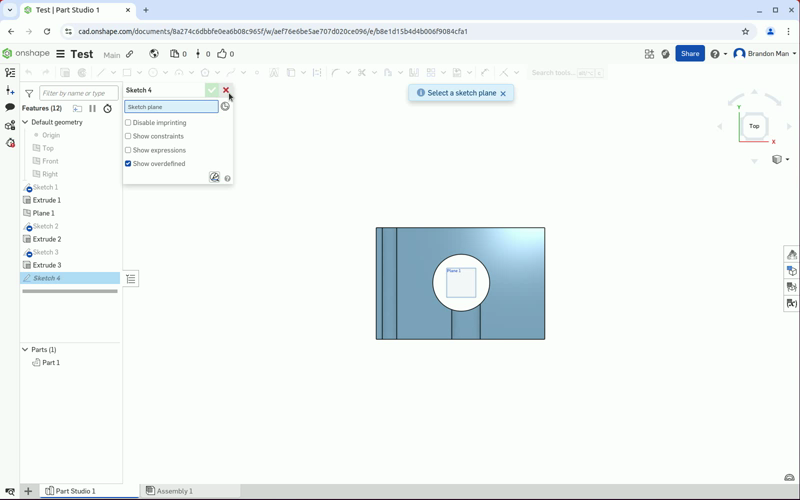
mouse_move(73, 215)
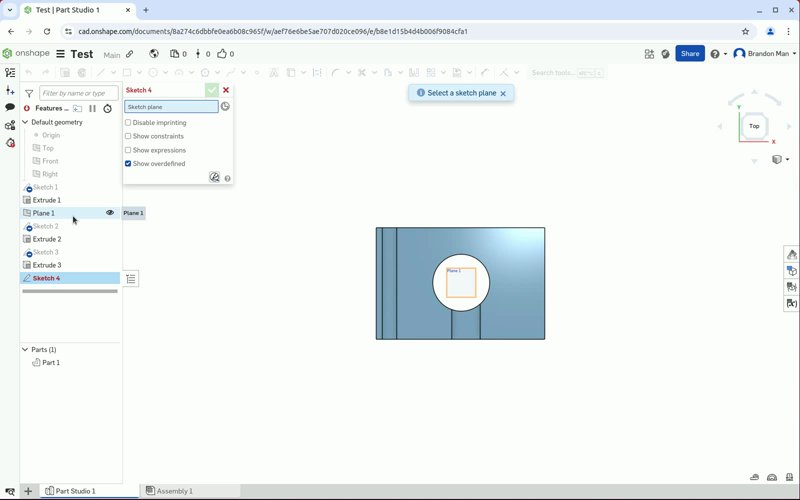
click(73, 215)
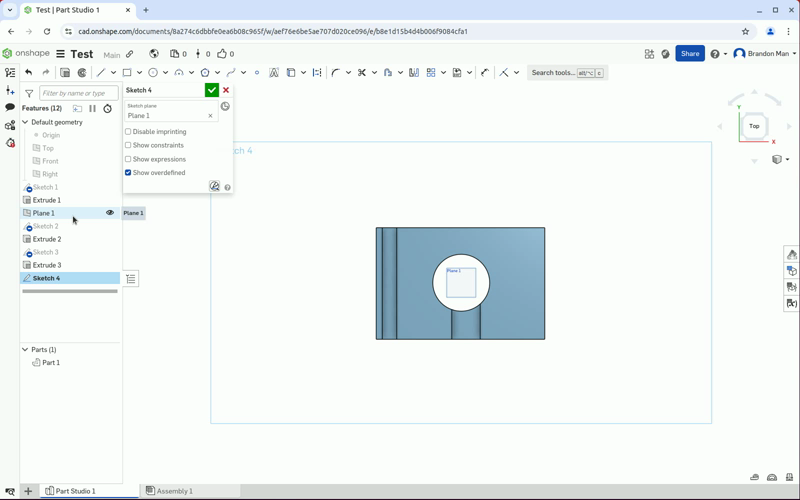
mouse_move(73, 352)
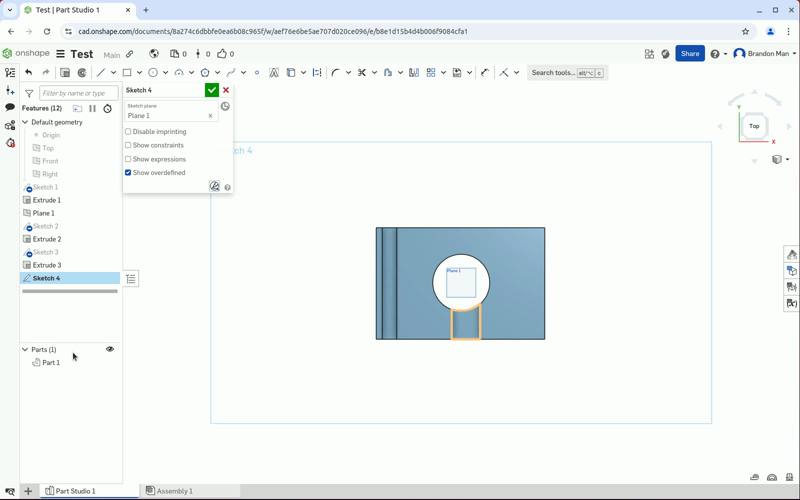
key(y)
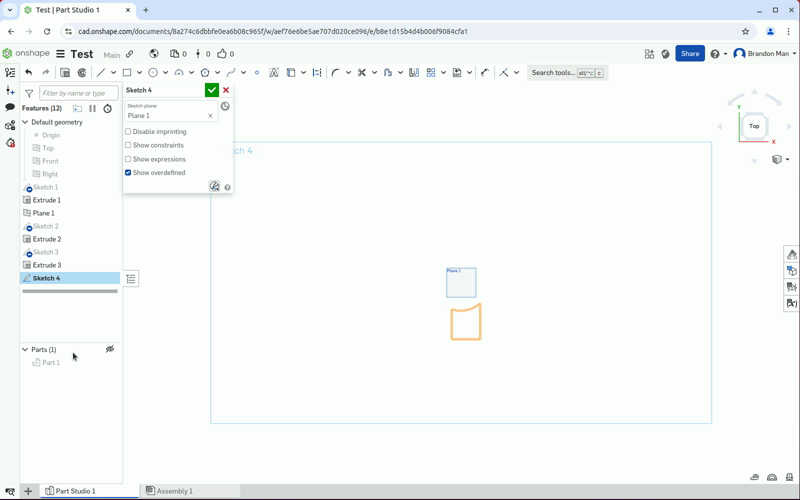
key(a)
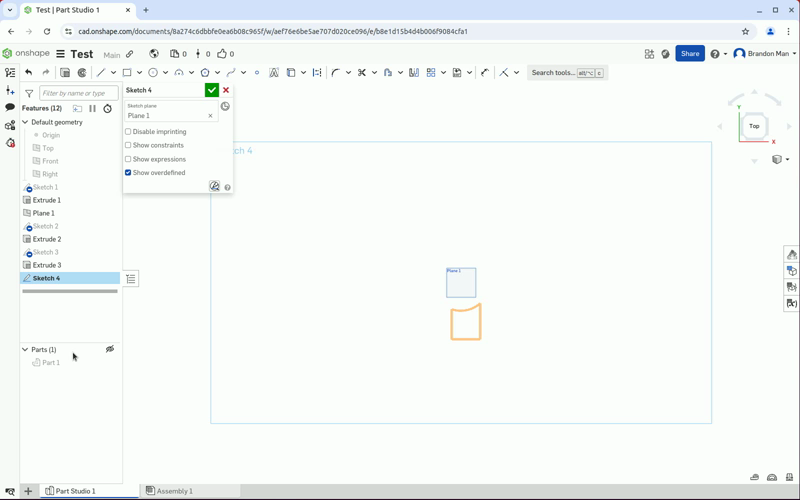
key_down(shift)
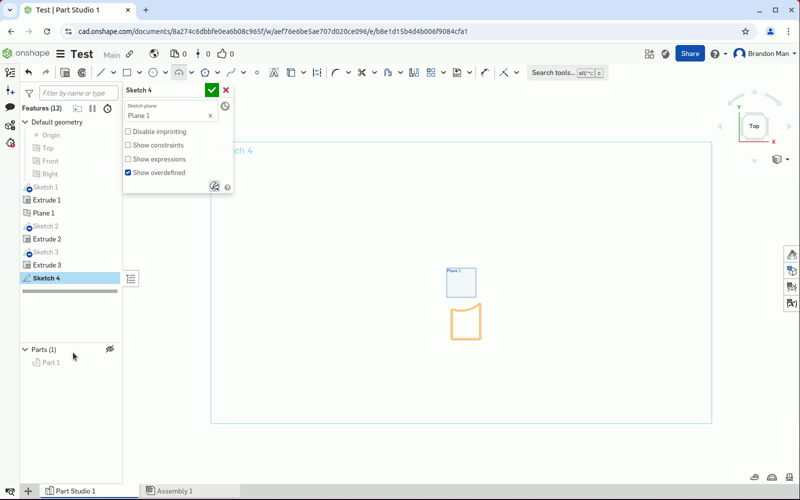
mouse_move(451, 255)
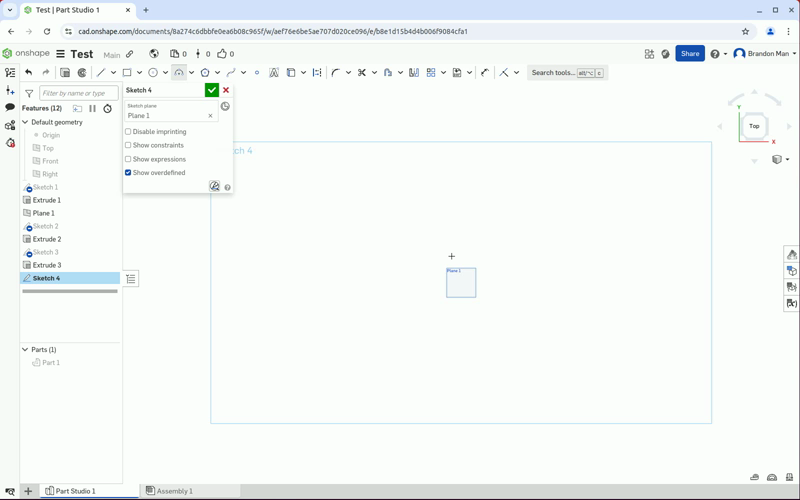
click(451, 255)
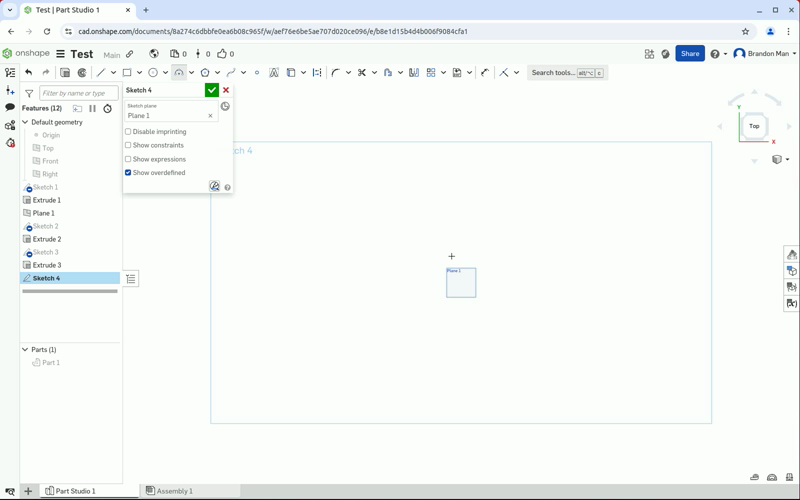
key_up(shift)
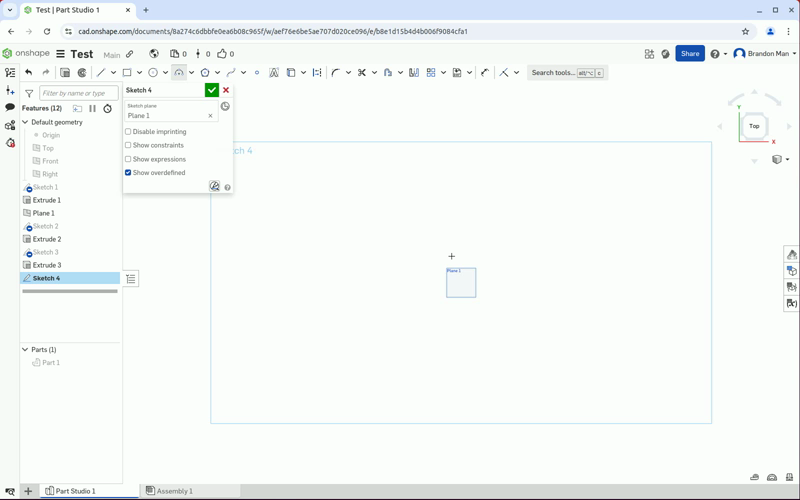
key_down(shift)
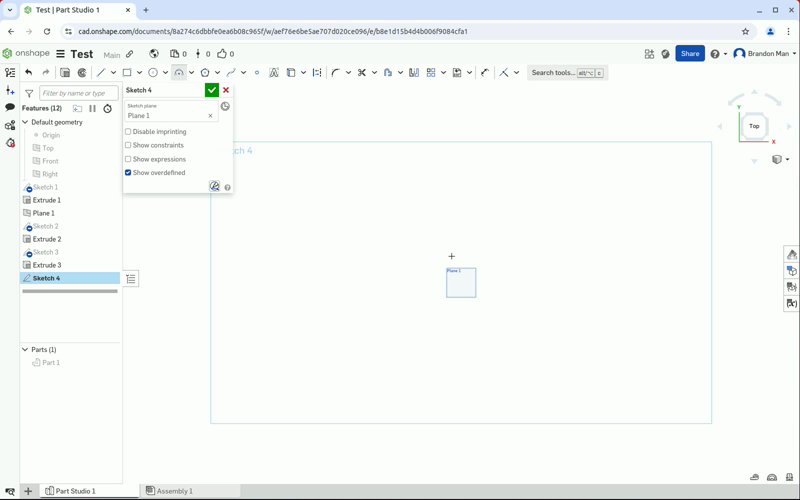
mouse_move(480, 261)
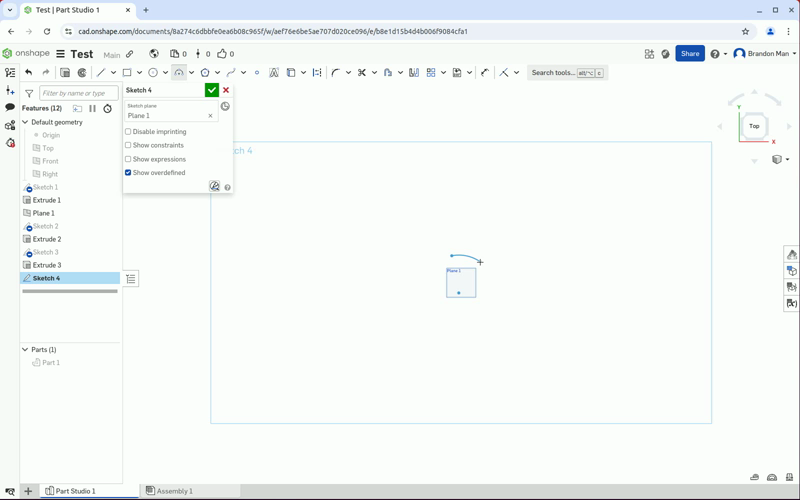
click(480, 261)
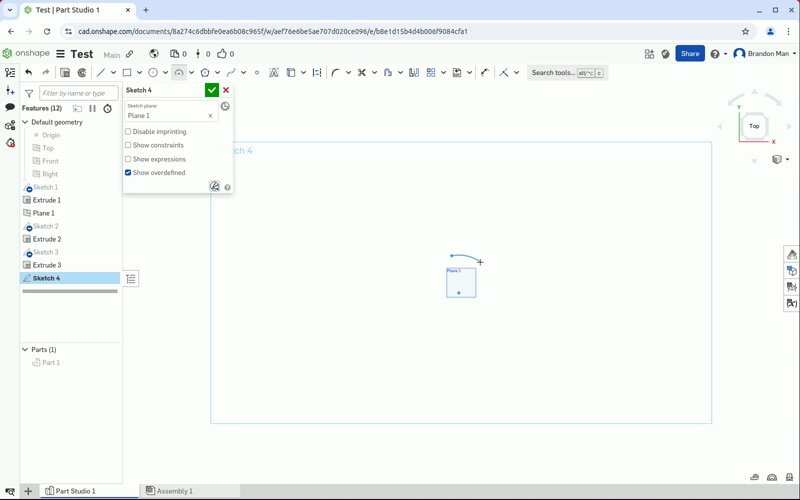
mouse_move(466, 255)
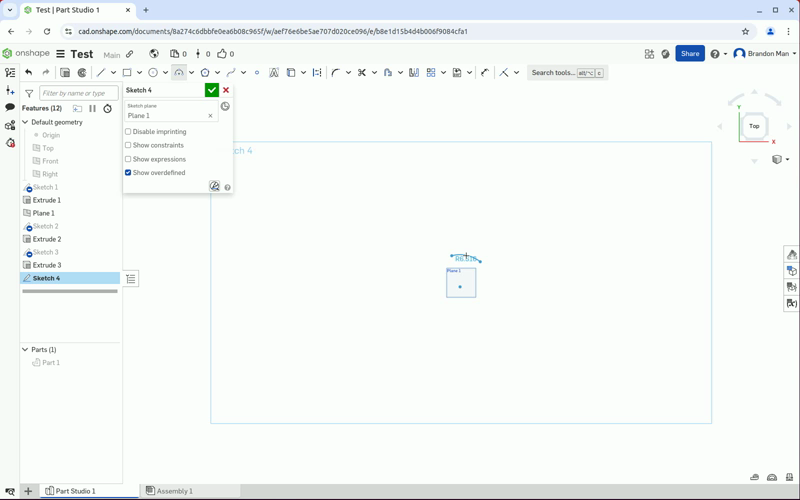
click(466, 255)
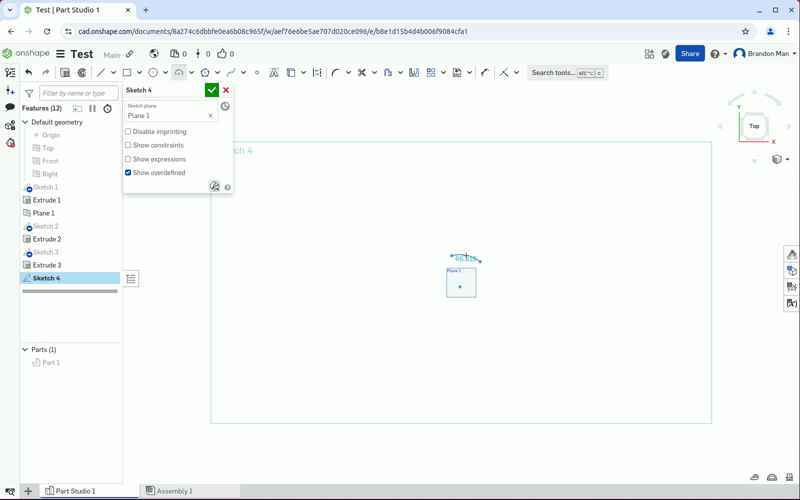
key_up(shift)
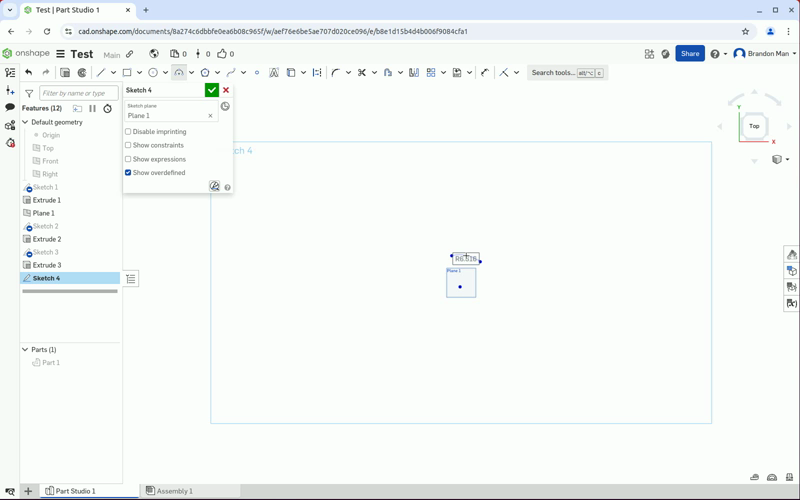
key(esc)
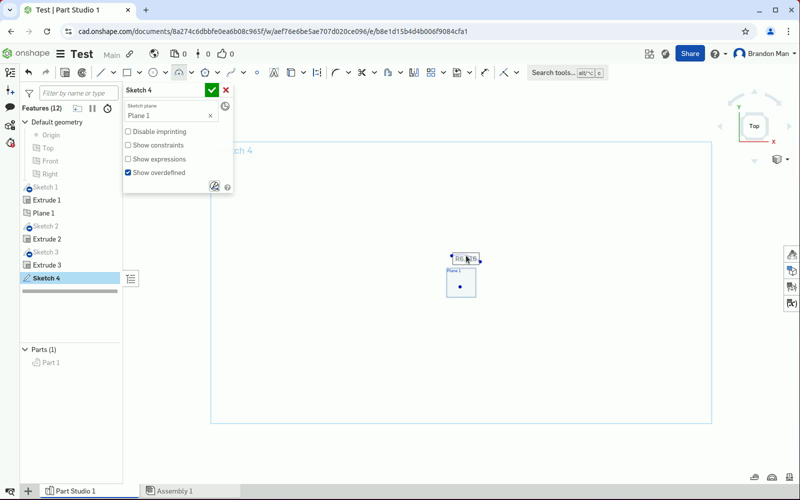
key(l)
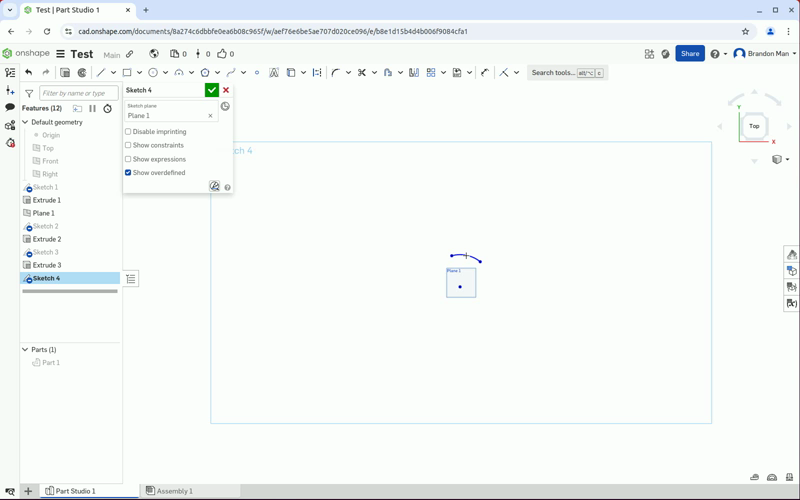
mouse_move(480, 261)
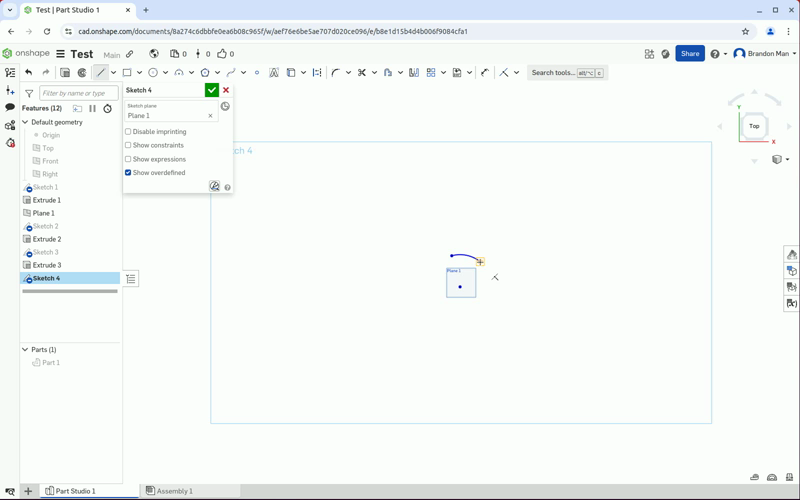
click(480, 261)
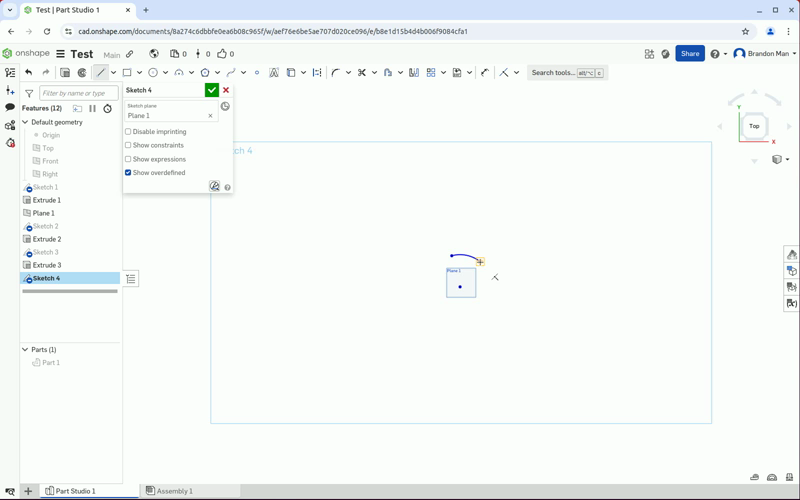
key_down(shift)
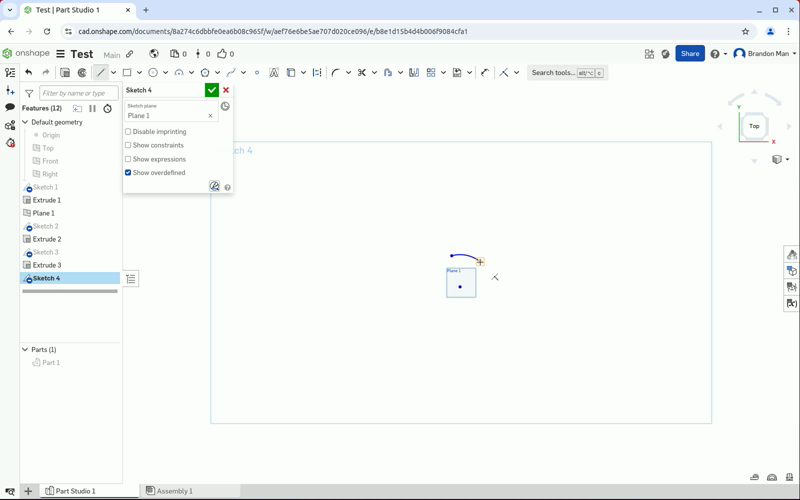
mouse_move(510, 261)
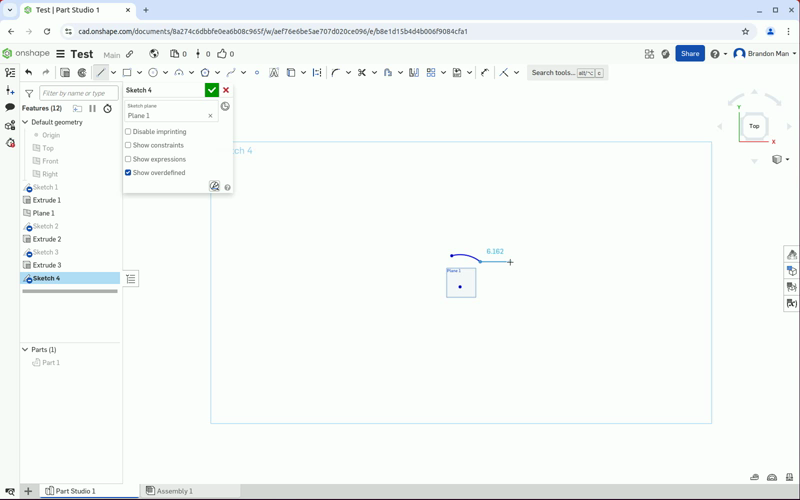
mouse_move(480, 225)
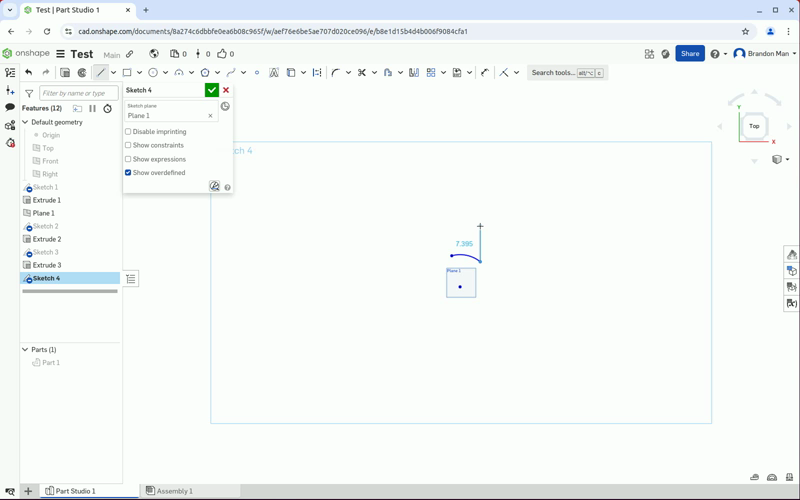
click(480, 225)
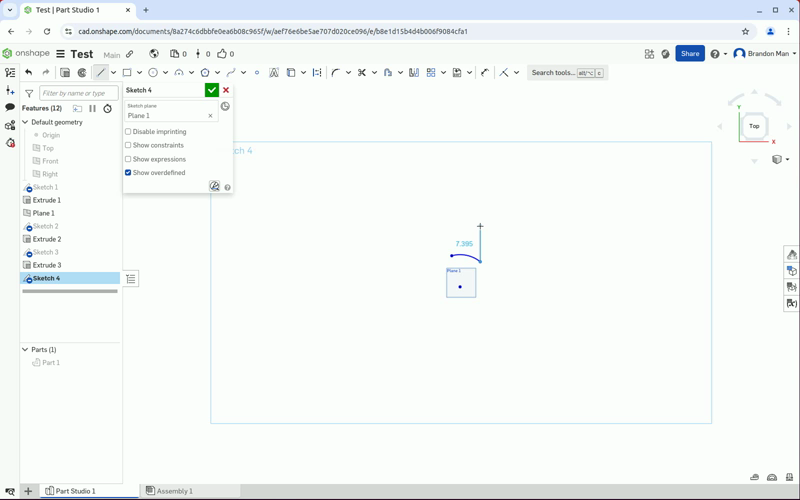
key_up(shift)
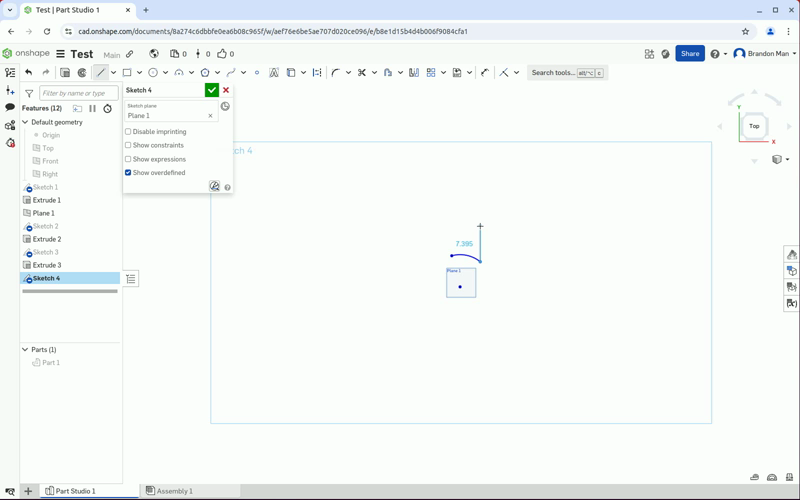
key_down(shift)
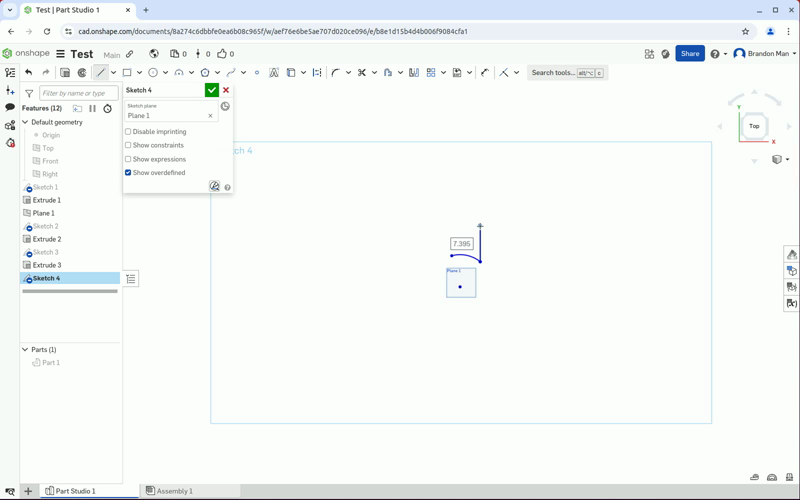
mouse_move(510, 225)
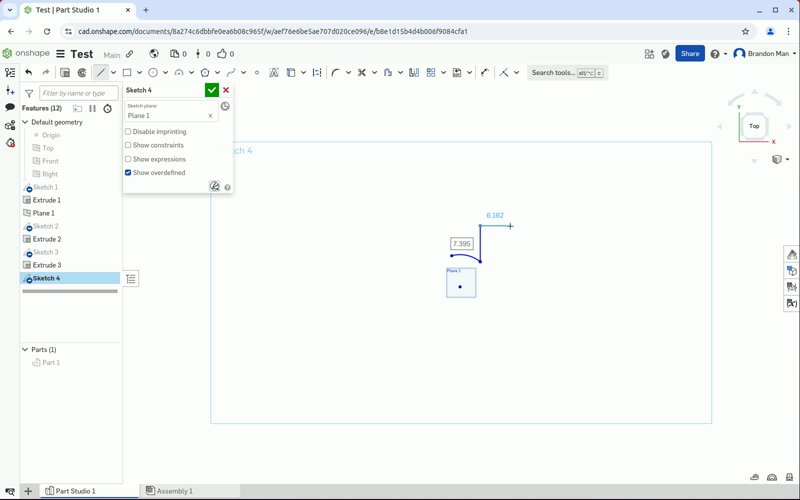
mouse_move(451, 225)
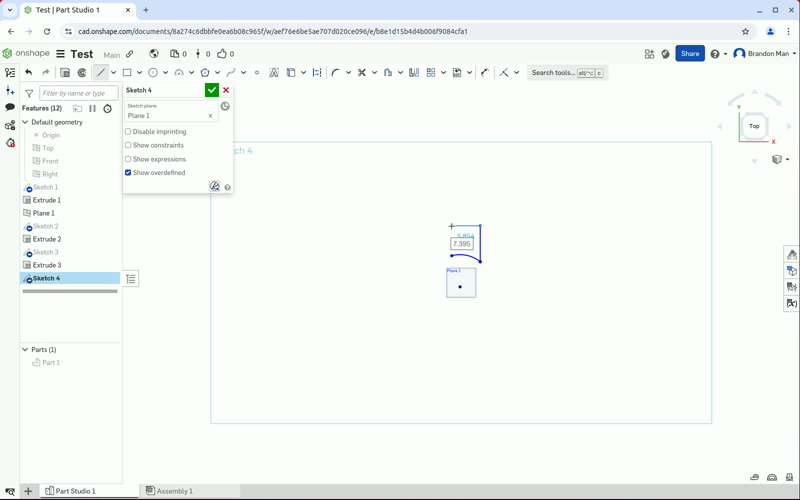
click(451, 225)
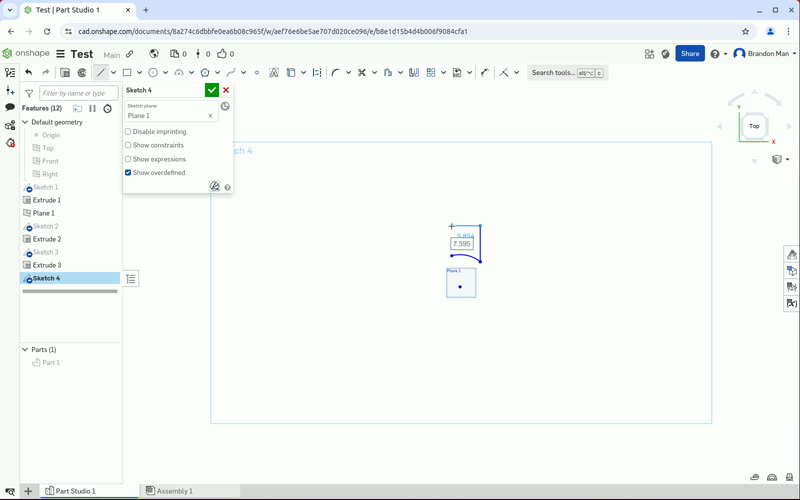
key_up(shift)
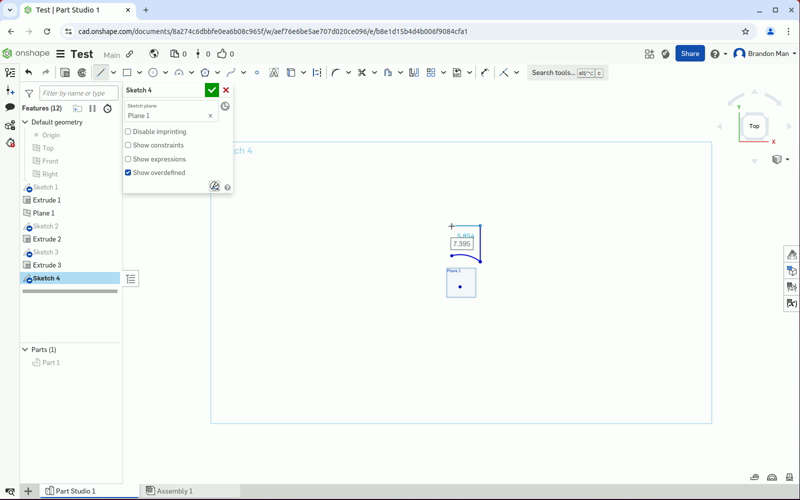
mouse_move(481, 225)
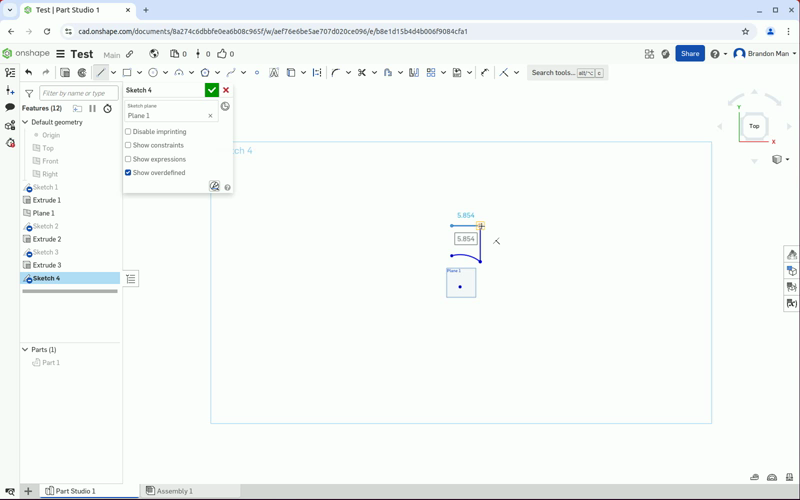
key_down(shift)
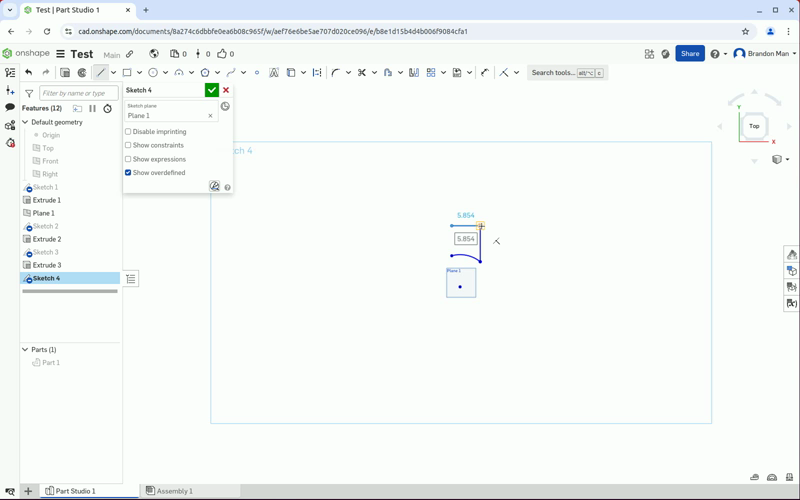
mouse_move(451, 255)
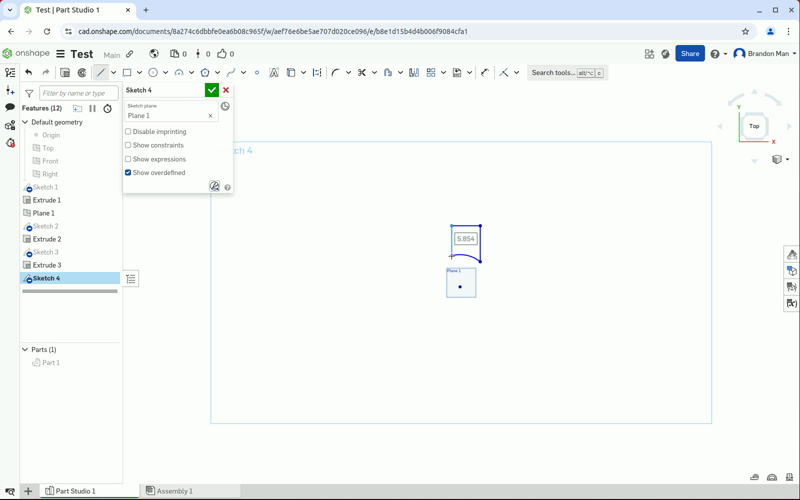
key_up(shift)
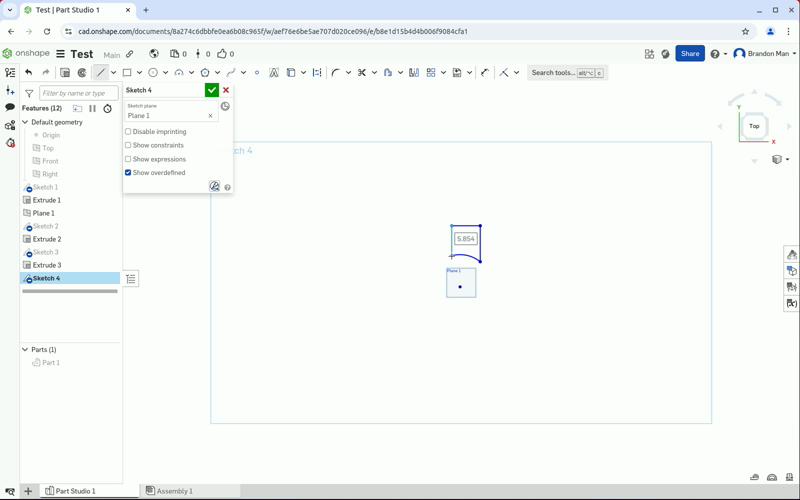
click(451, 255)
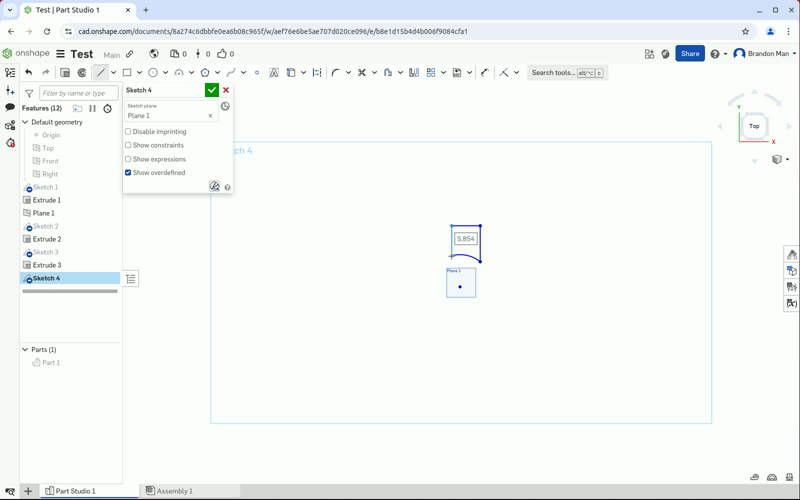
key(esc)
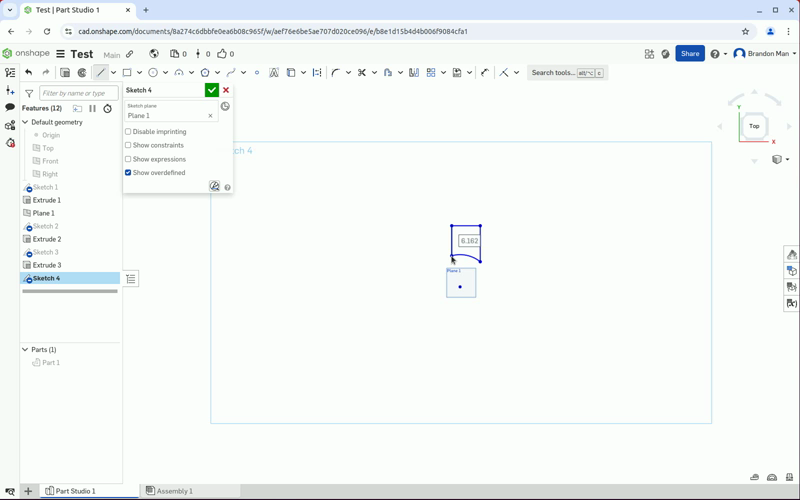
mouse_move(472, 250)
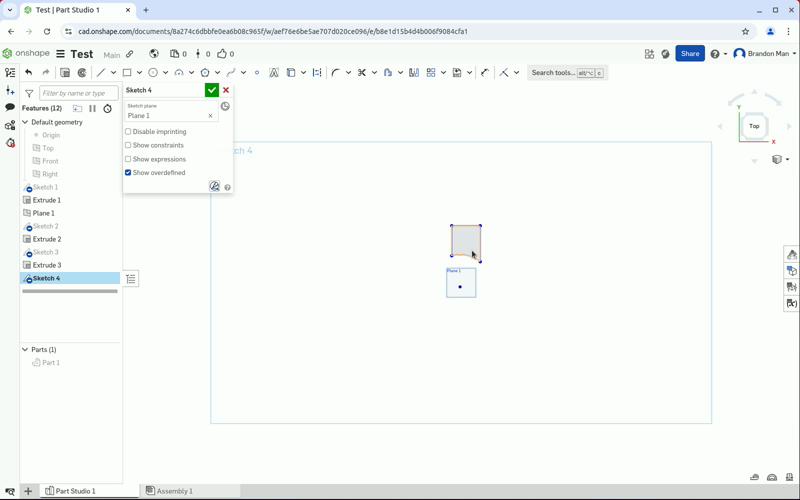
scroll(6)
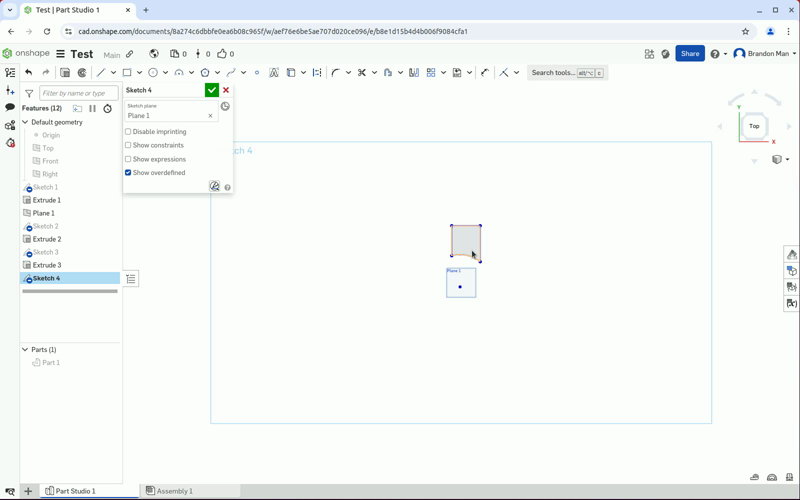
scroll(6)
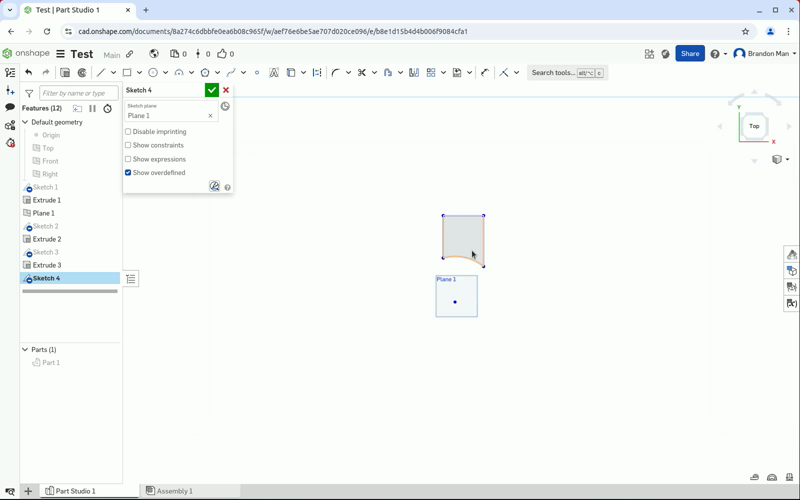
scroll(6)
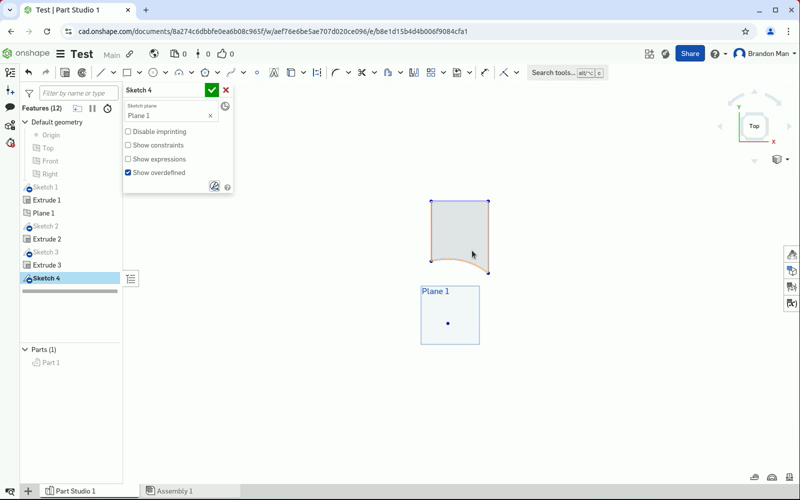
scroll(6)
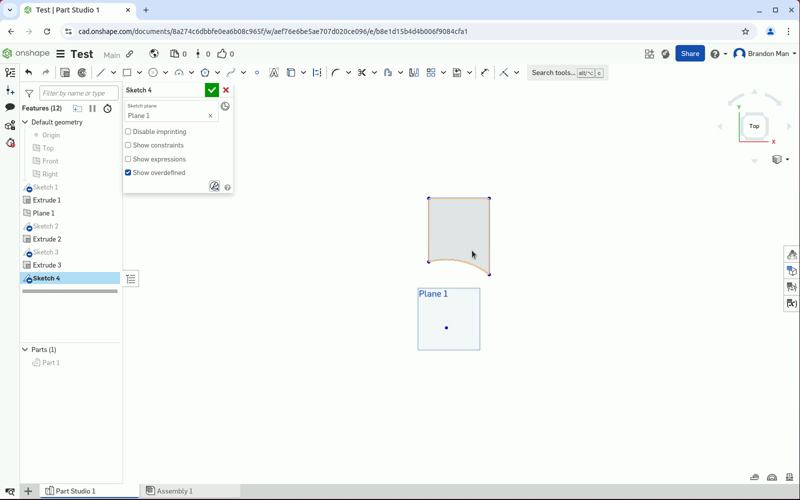
scroll(6)
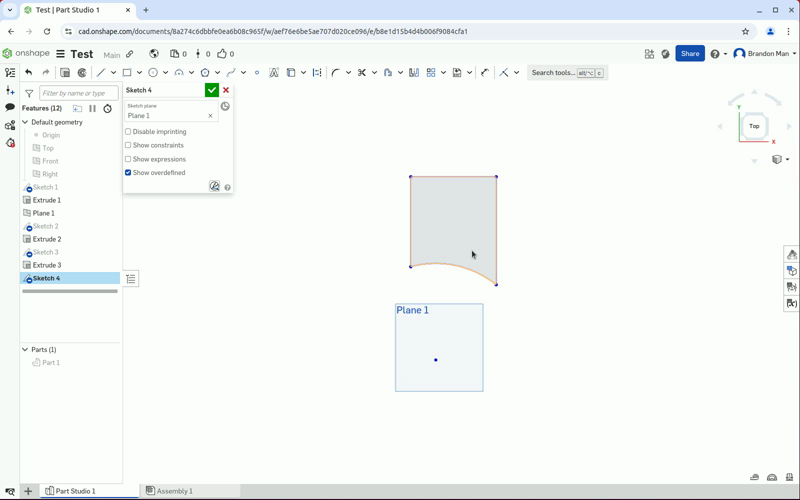
scroll(6)
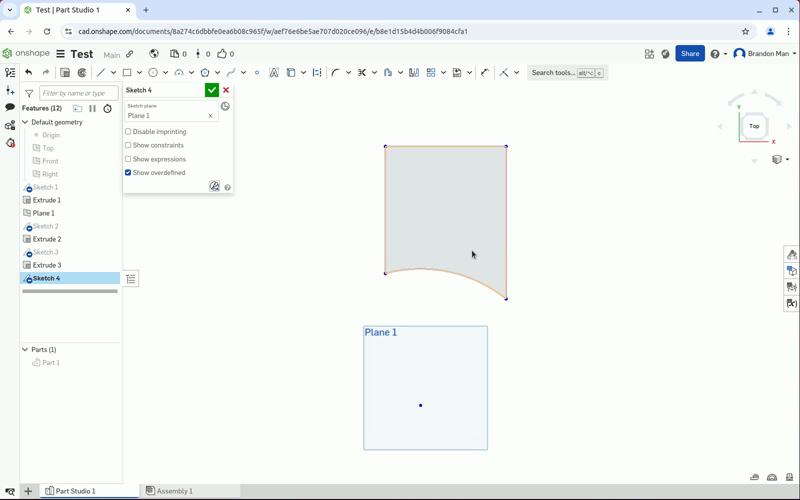
scroll(6)
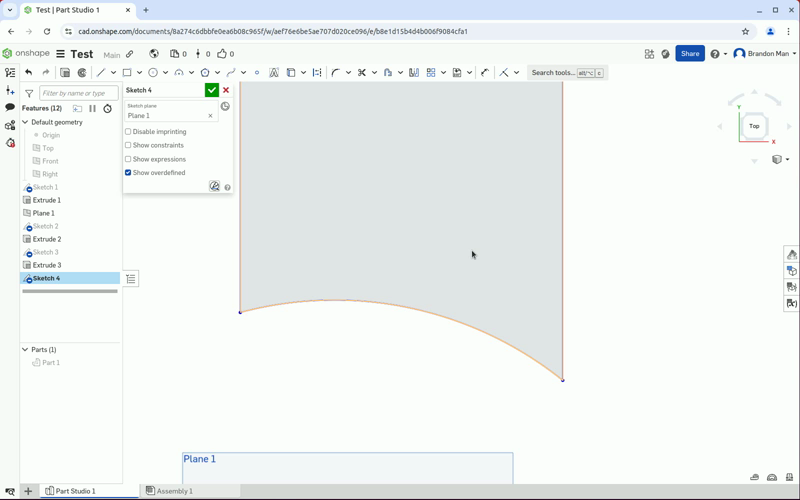
click(472, 250)
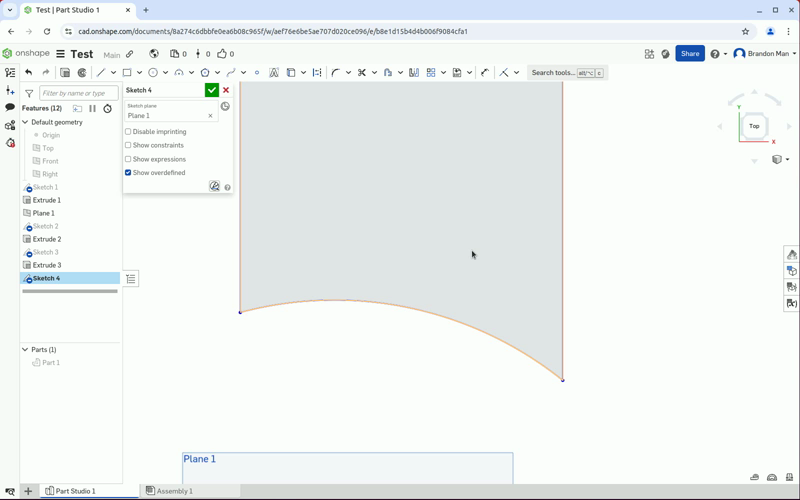
scroll(-6)
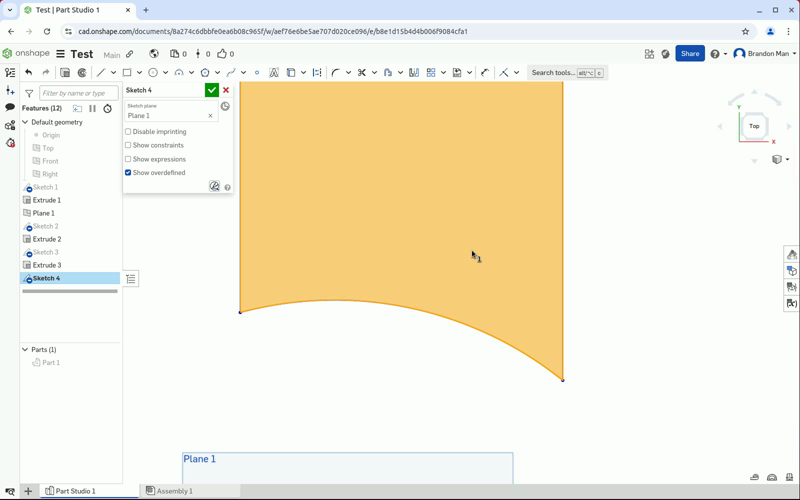
scroll(-6)
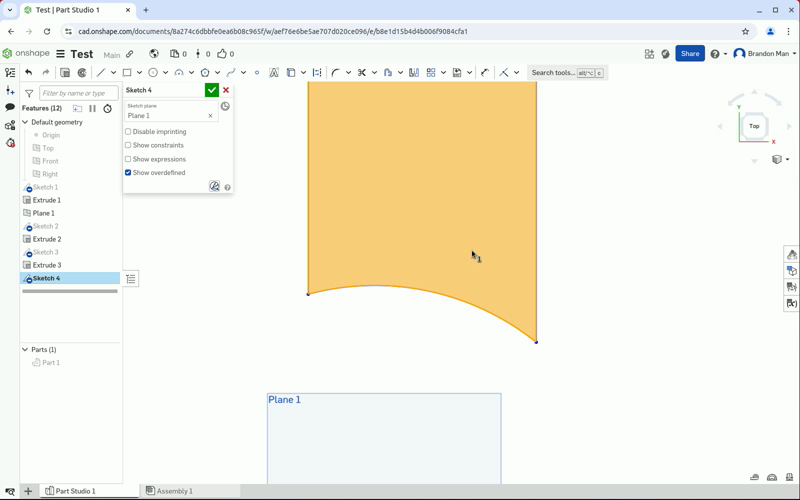
scroll(-6)
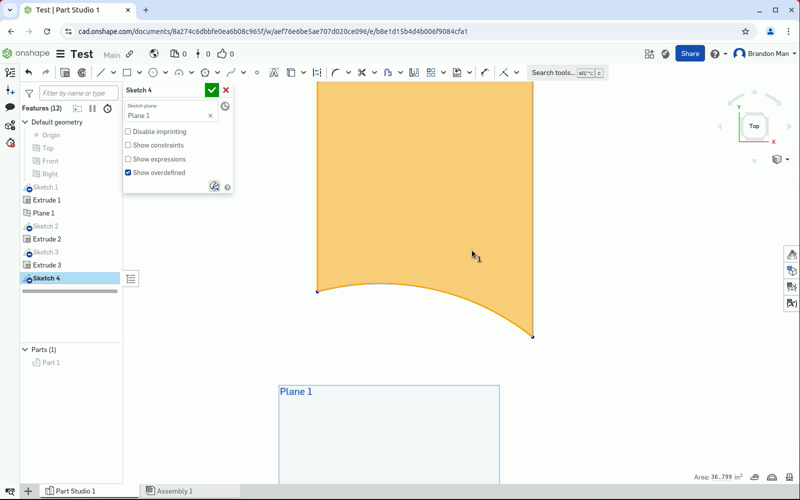
scroll(-6)
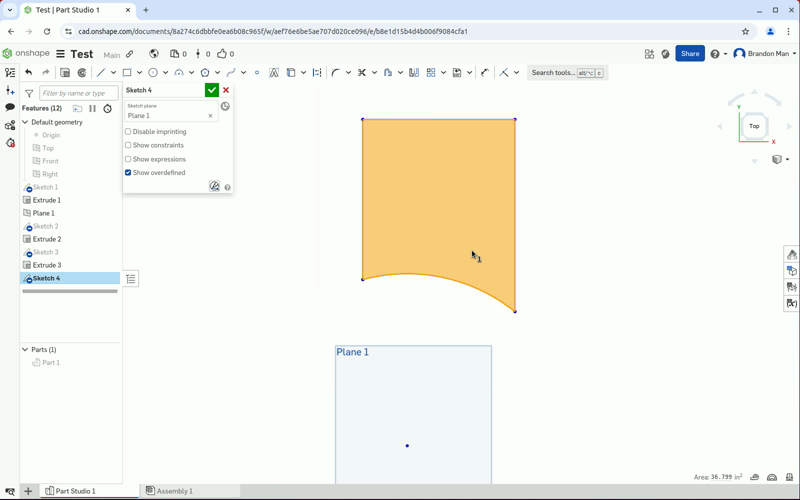
scroll(-6)
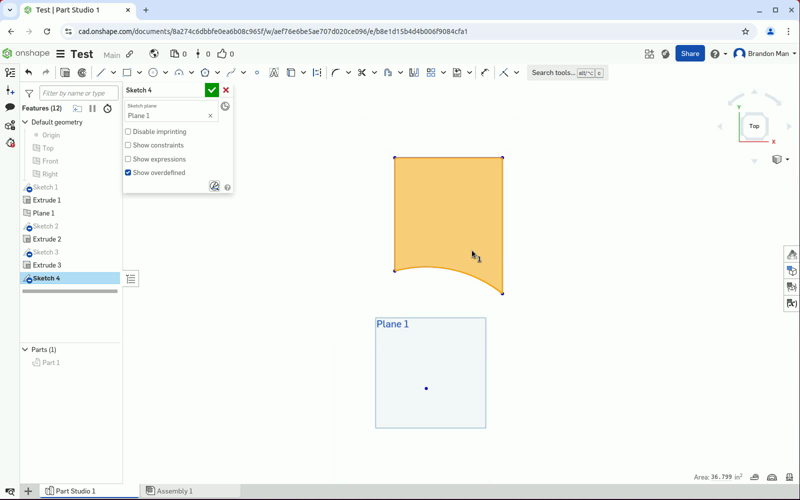
scroll(-6)
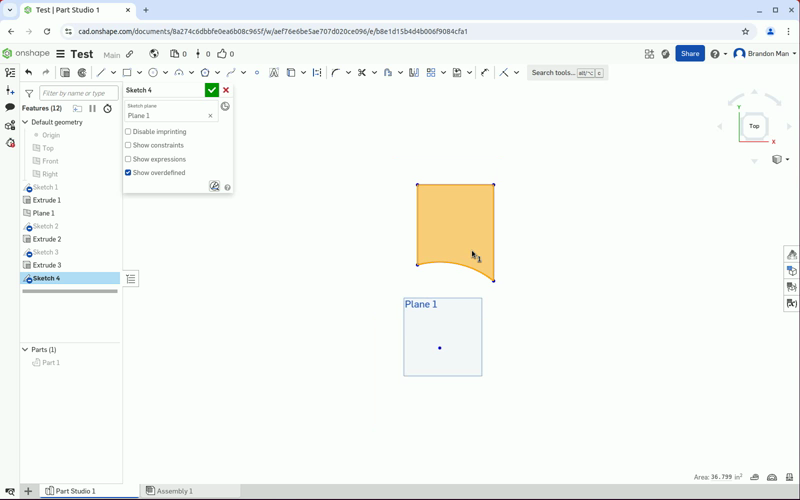
scroll(-6)
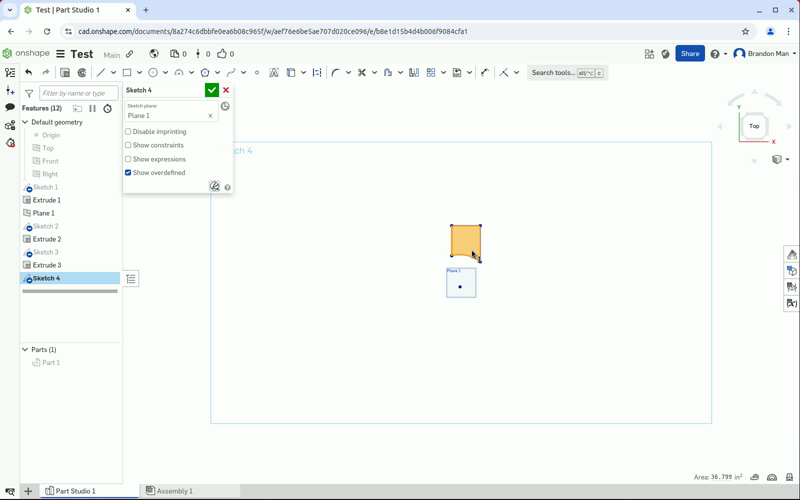
mouse_move(73, 352)
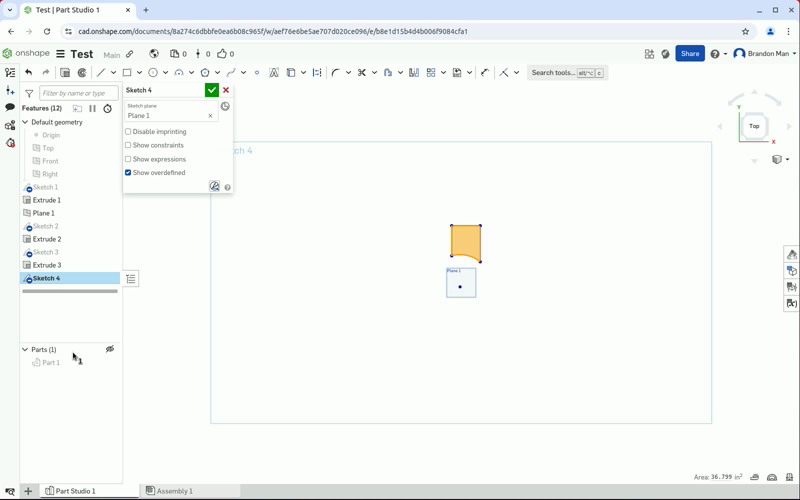
key(shift+y)
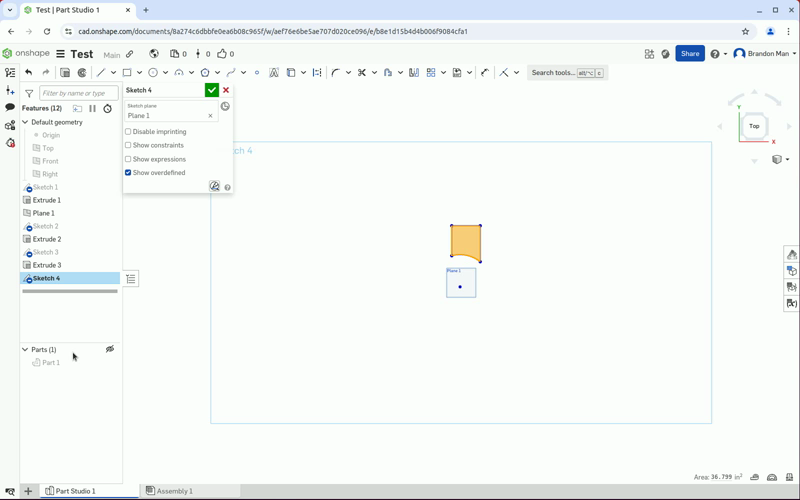
key(shift+e)
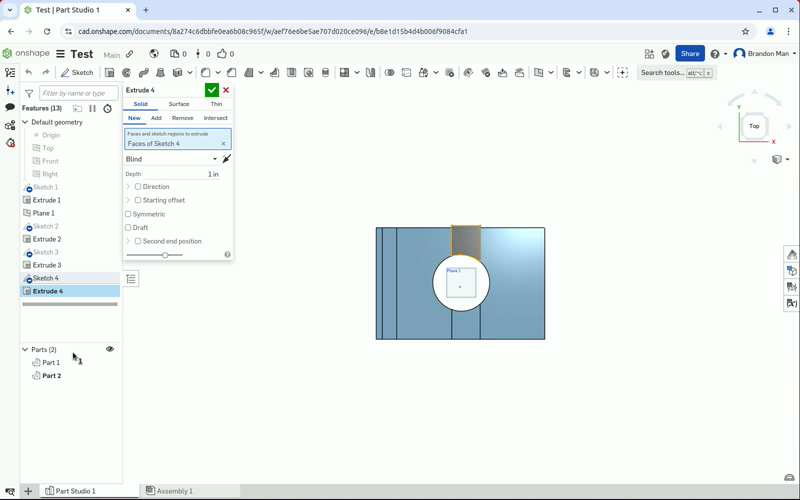
mouse_move(143, 106)
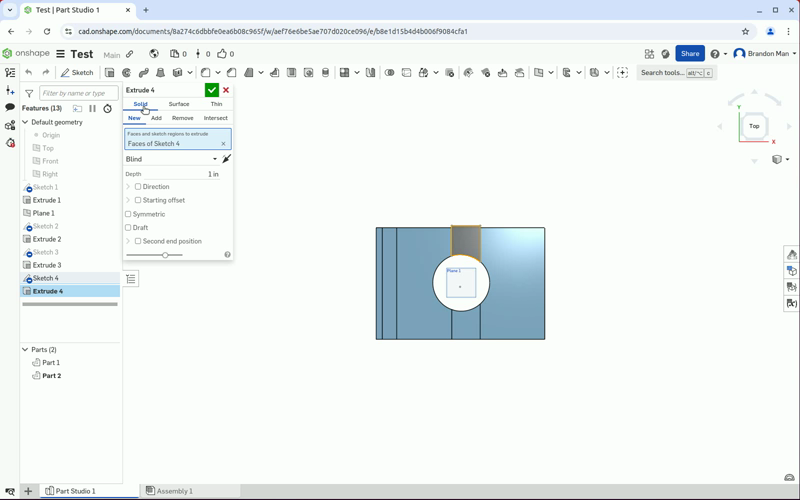
click(143, 106)
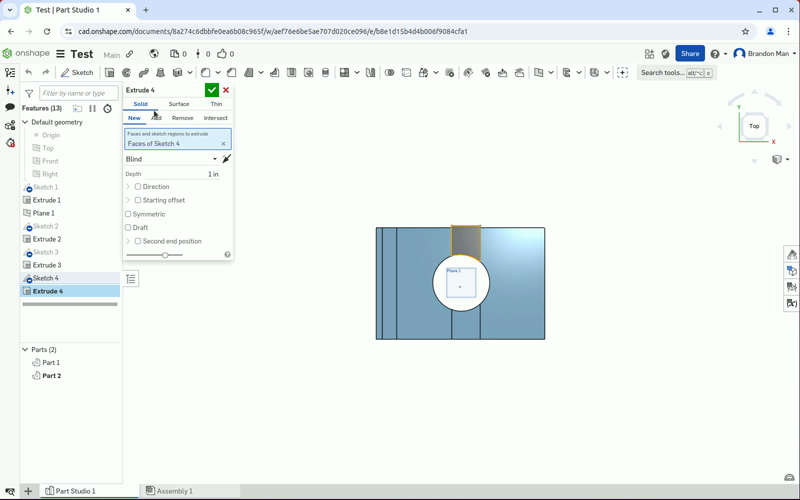
mouse_move(186, 120)
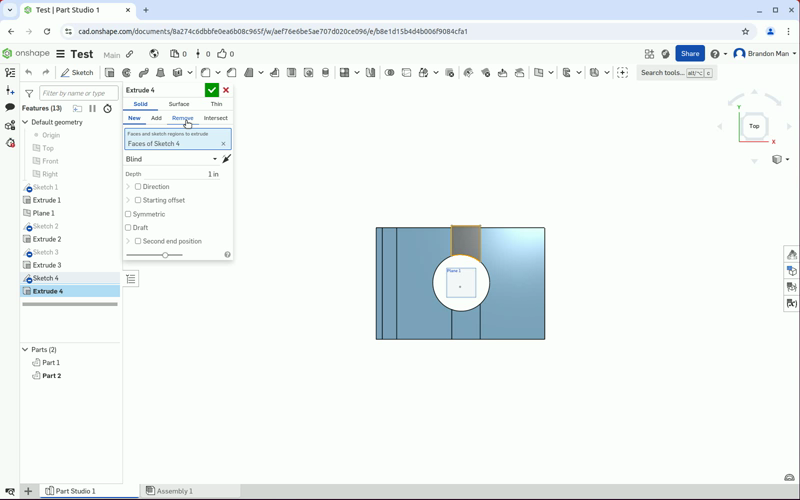
click(186, 120)
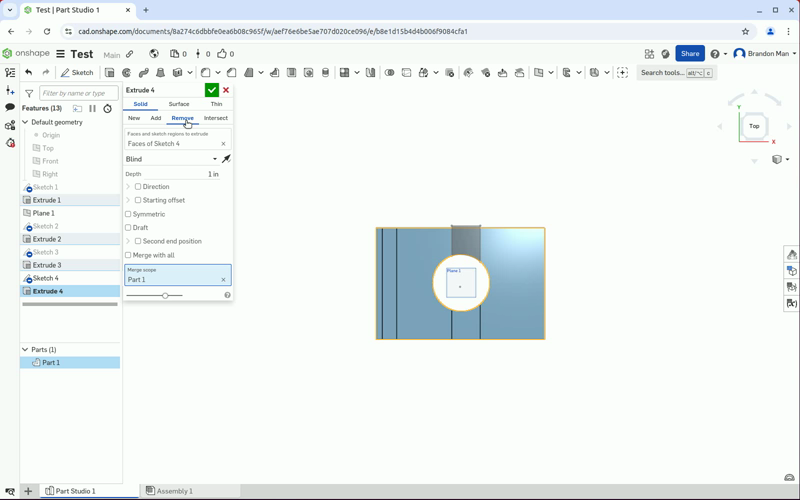
key(tab, 4)
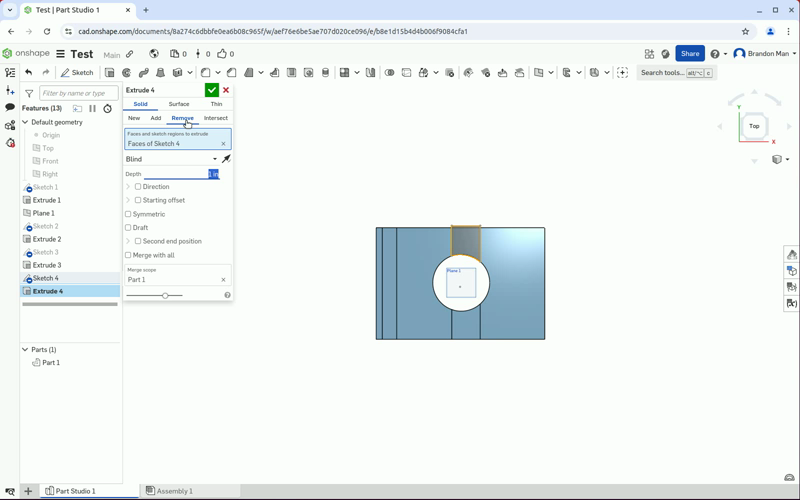
text(1.204)
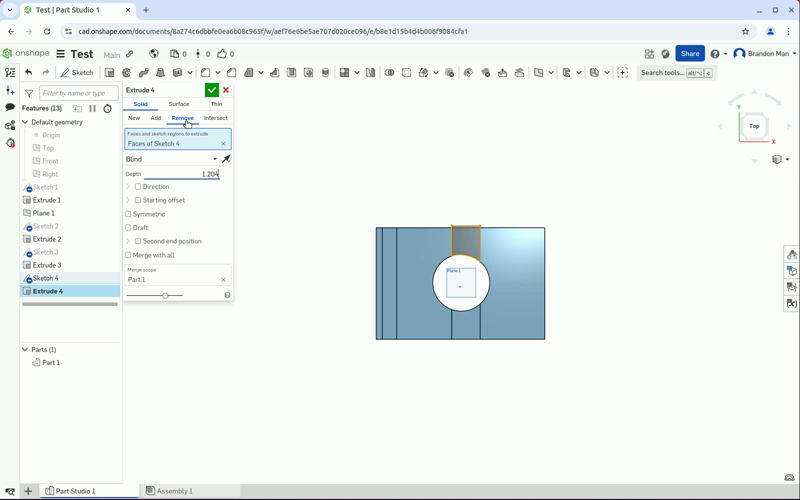
key(tab, 6)
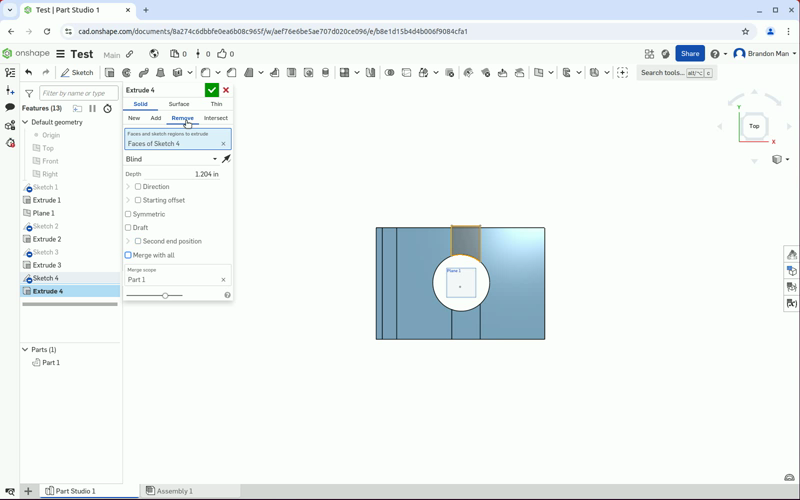
key(space)
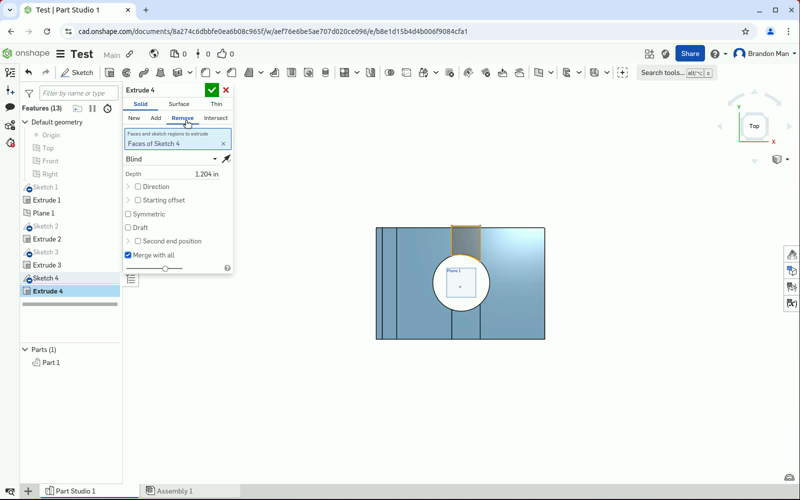
key(enter)
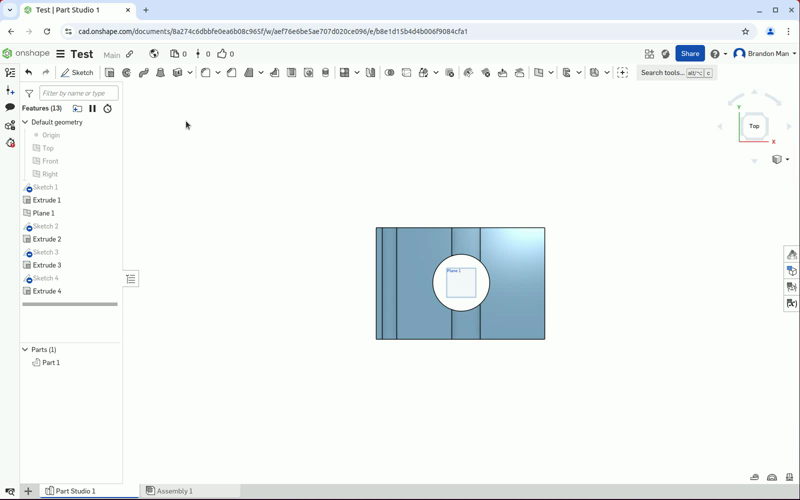
key(shift+h)
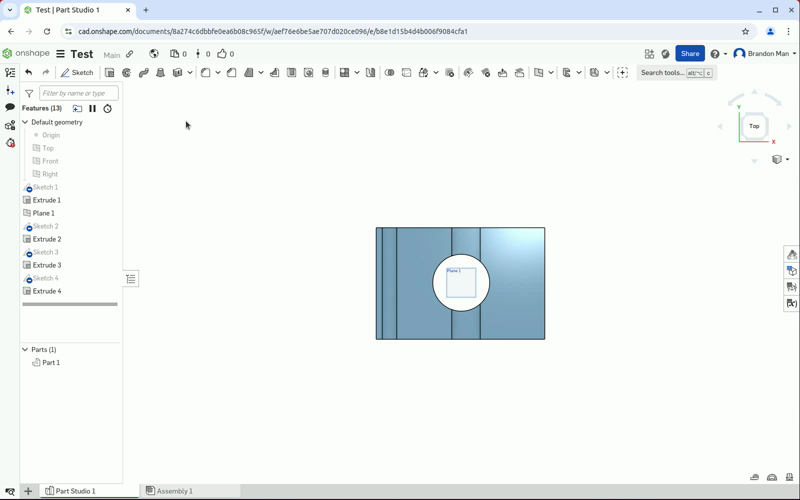
key(shift+h)
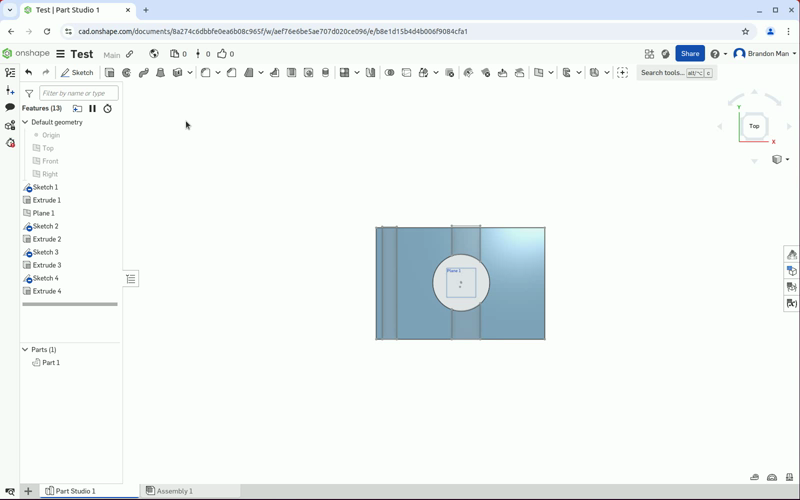
key(shift+7)
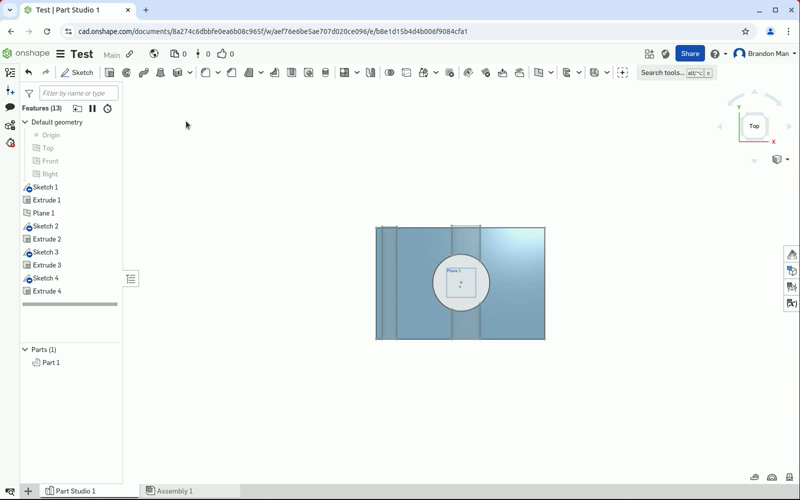
key(up, 3)
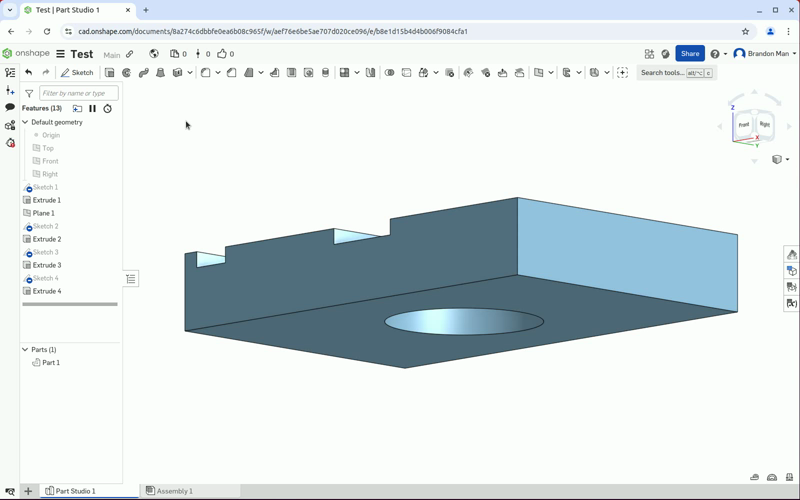
key(left, 3)
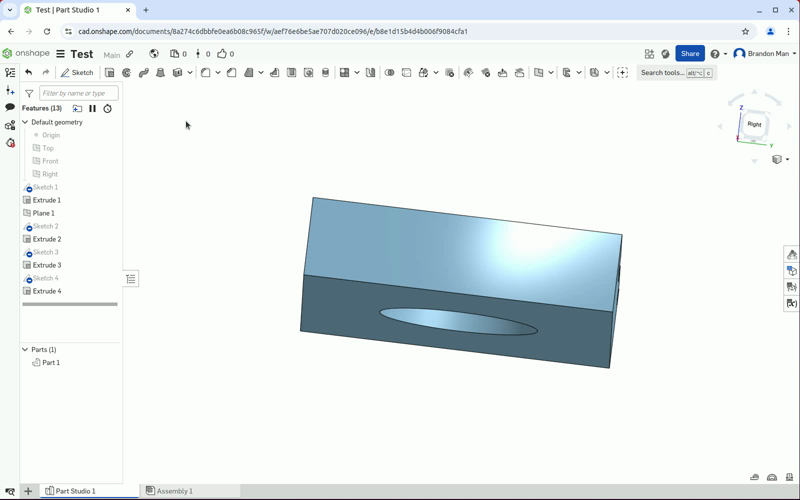
key(right, 3)
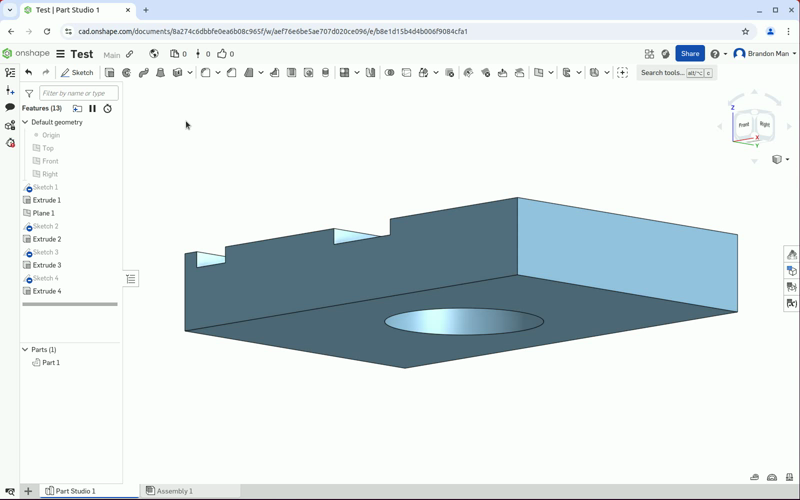
key(down, 3)
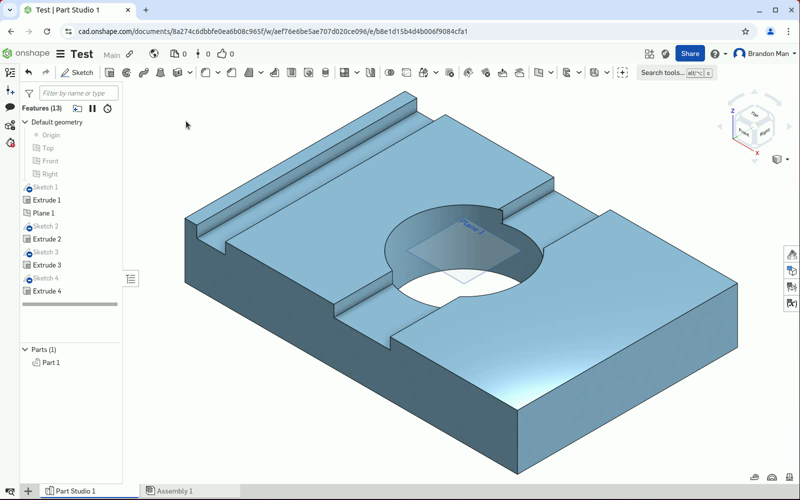
mouse_move(73, 189)
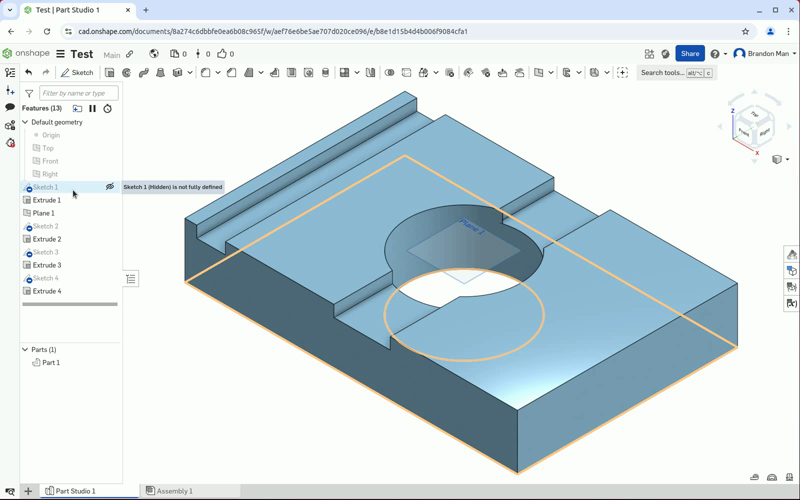
click(73, 189)